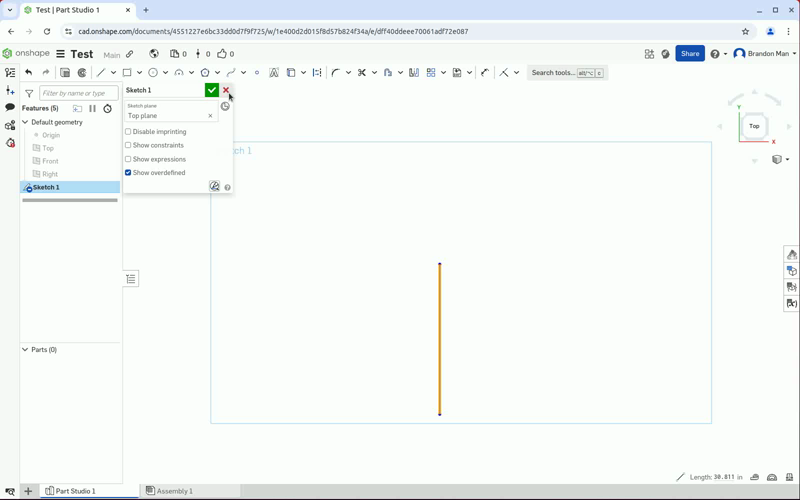
key(shift+h)
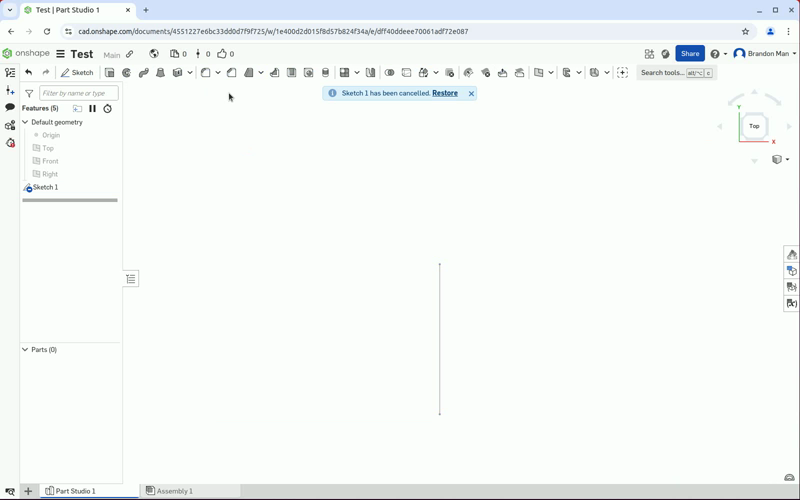
key(shift+s)
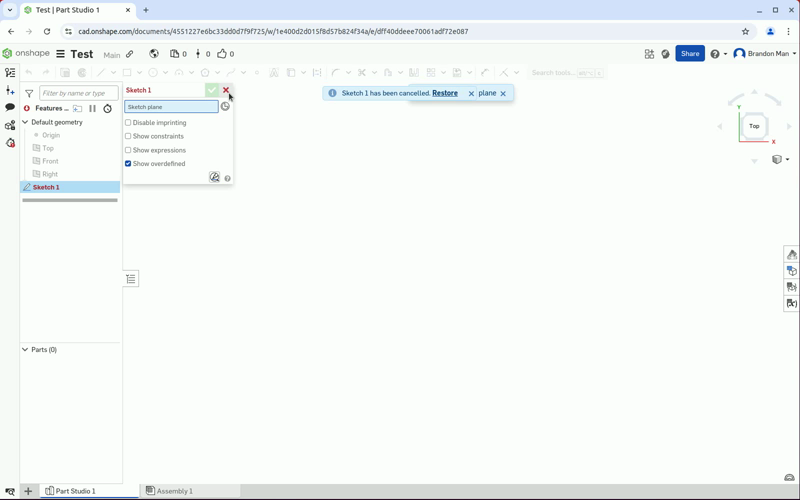
mouse_move(73, 150)
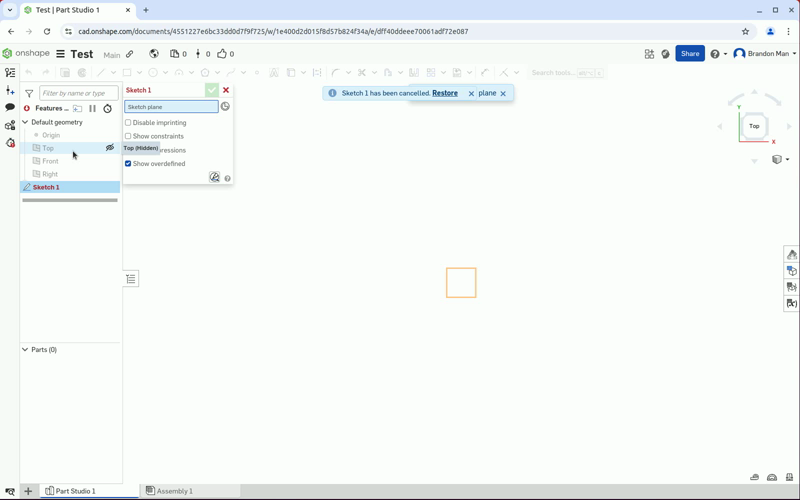
click(73, 150)
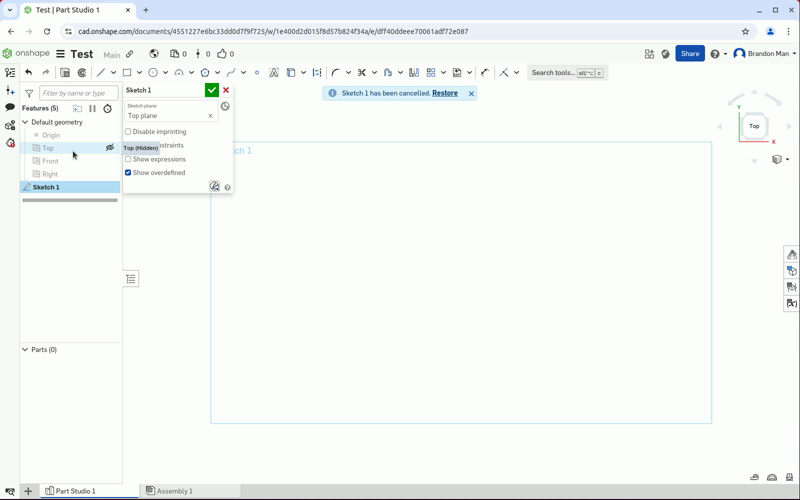
mouse_move(73, 352)
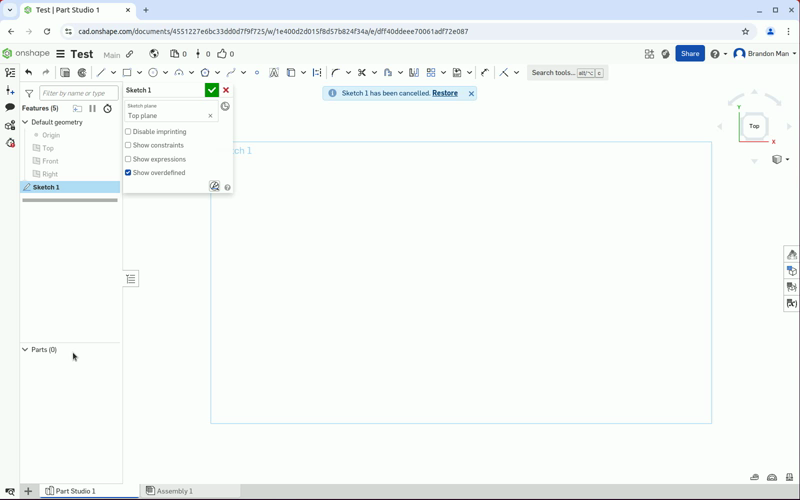
key(y)
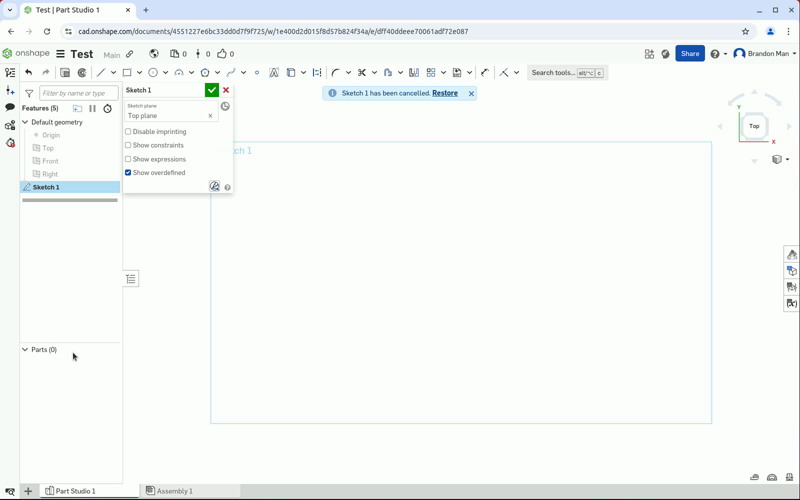
key(l)
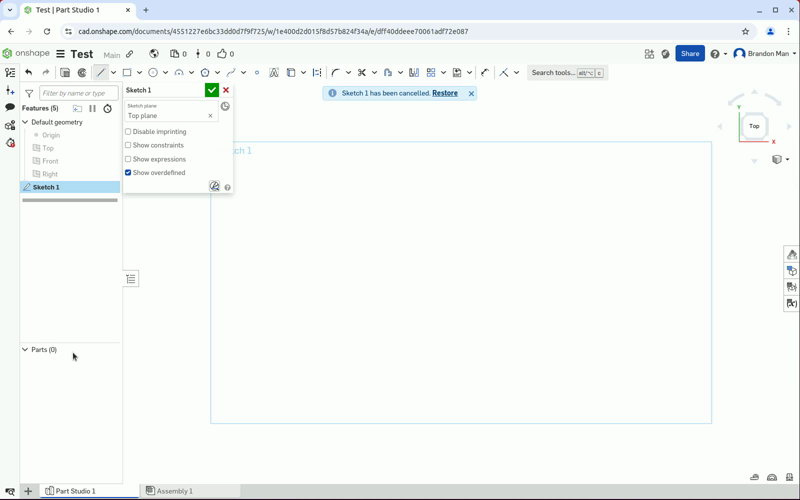
key_down(shift)
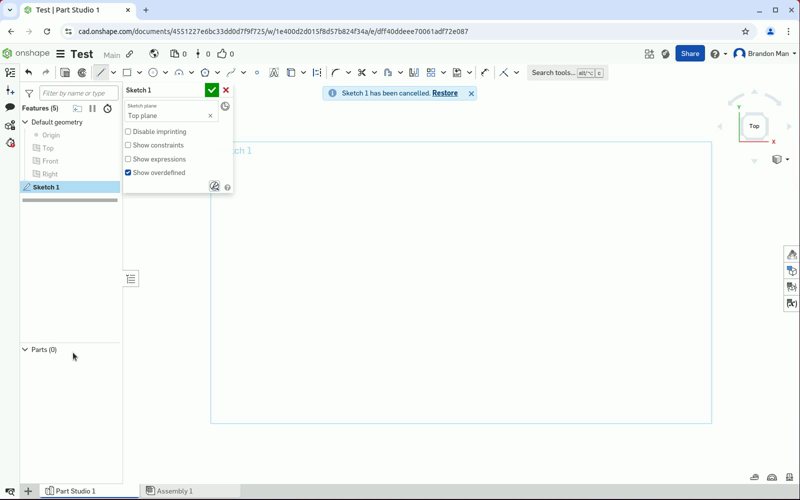
mouse_move(348, 339)
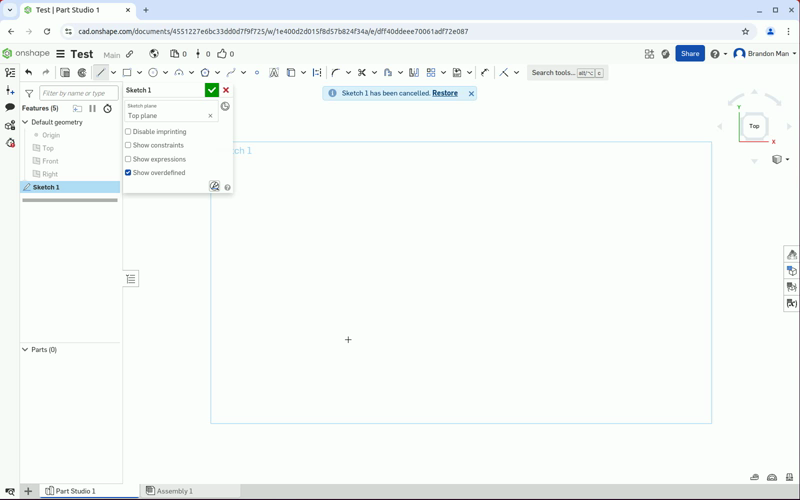
click(348, 339)
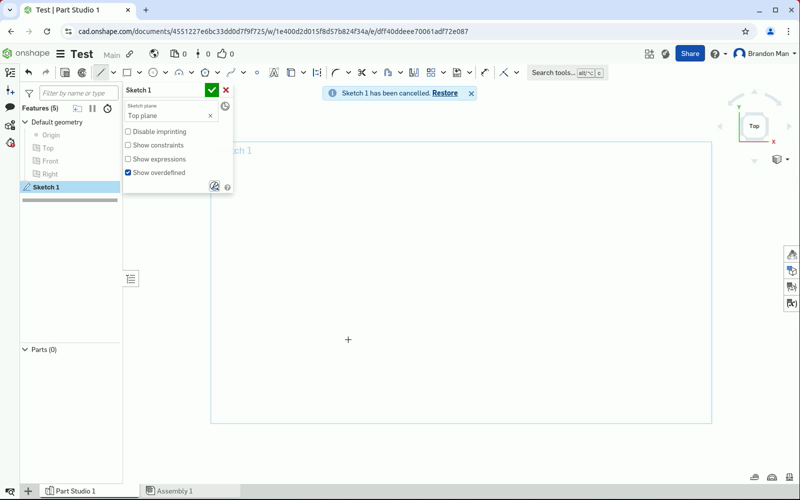
key_up(shift)
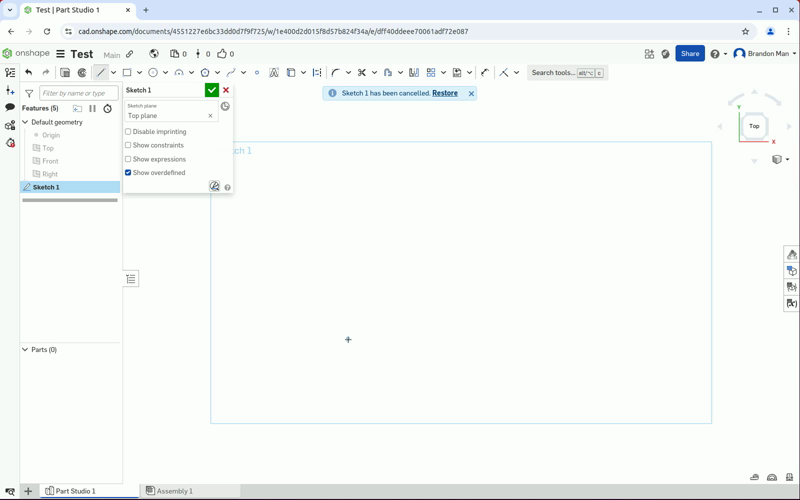
key_down(shift)
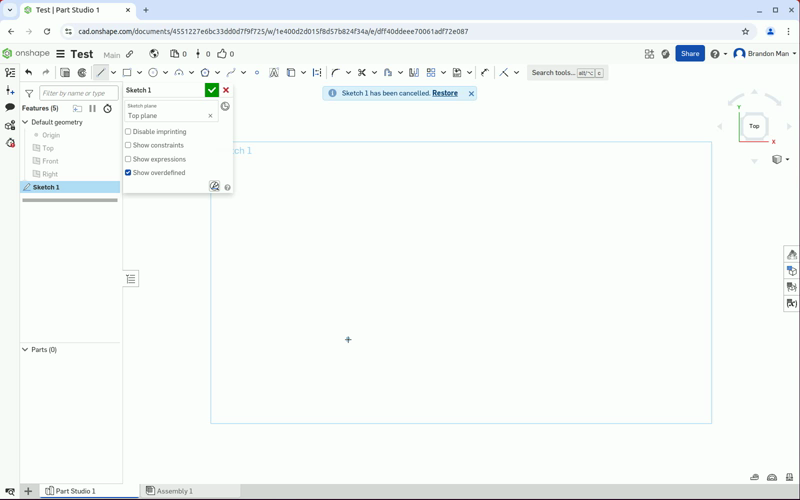
mouse_move(572, 339)
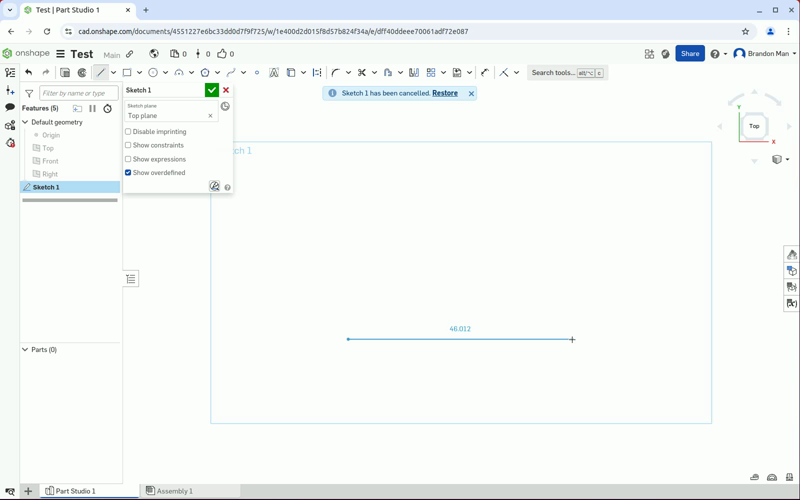
click(572, 339)
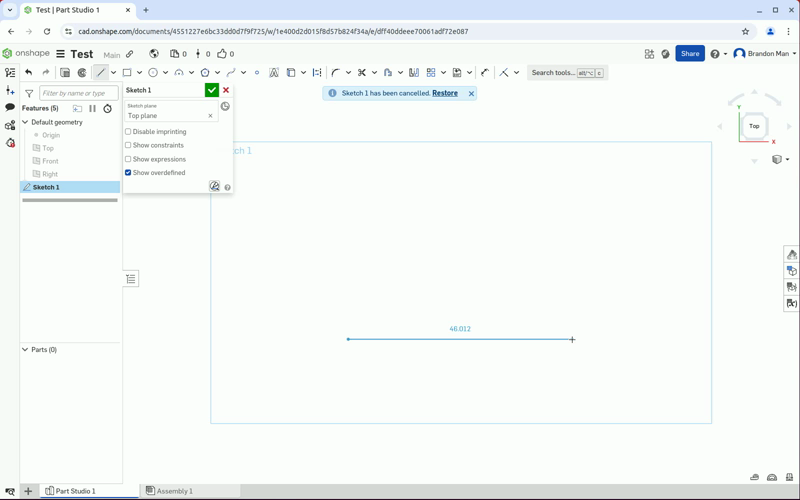
key_up(shift)
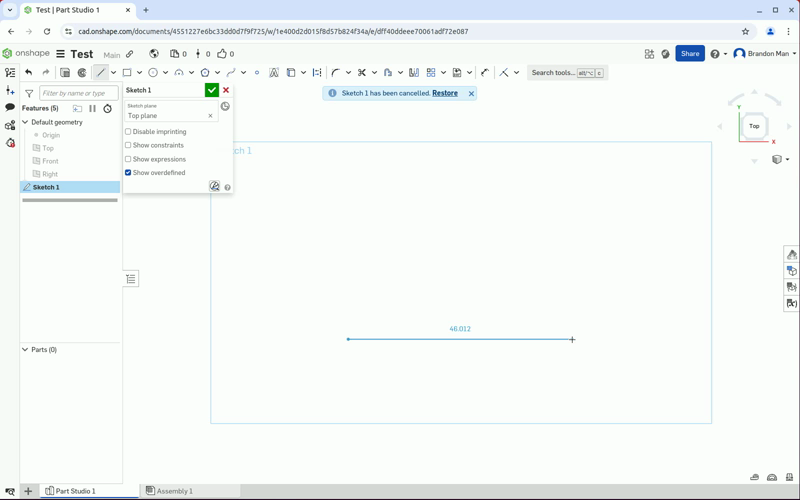
key_down(shift)
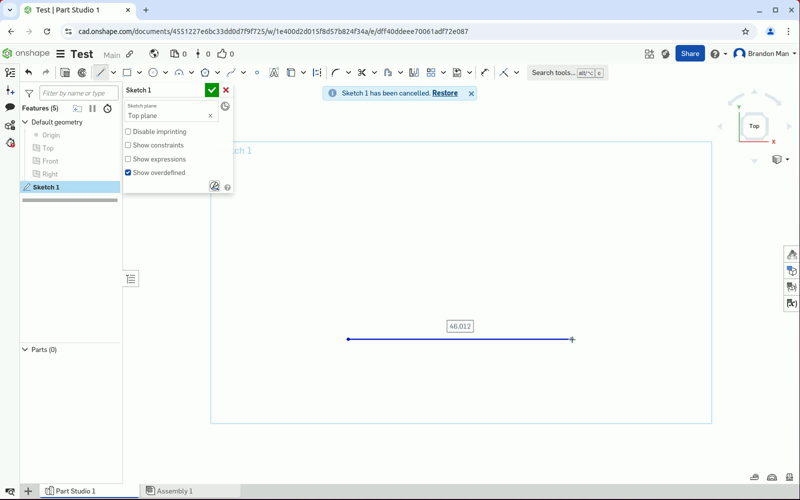
mouse_move(572, 226)
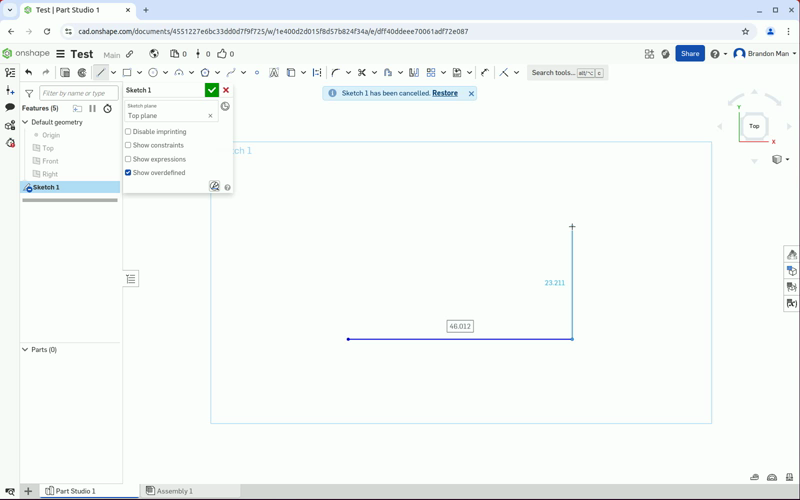
click(572, 226)
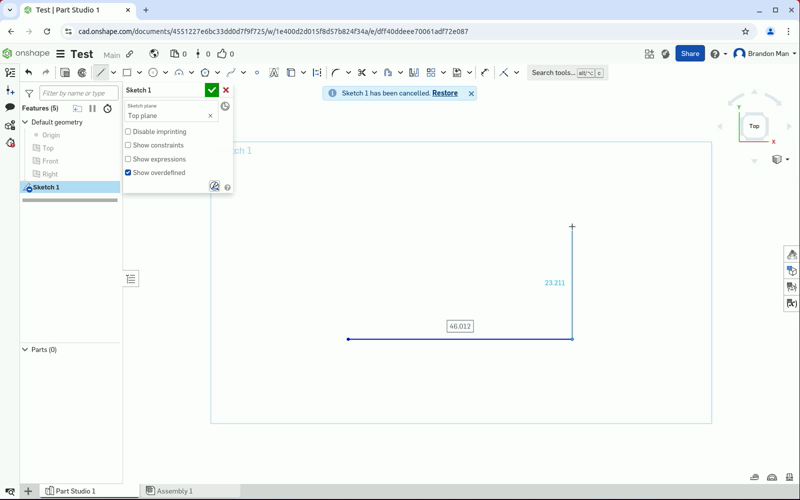
key_up(shift)
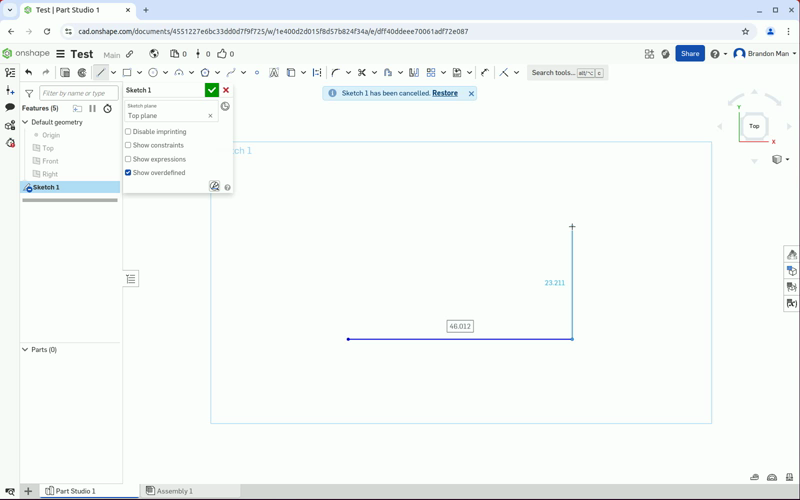
key_down(shift)
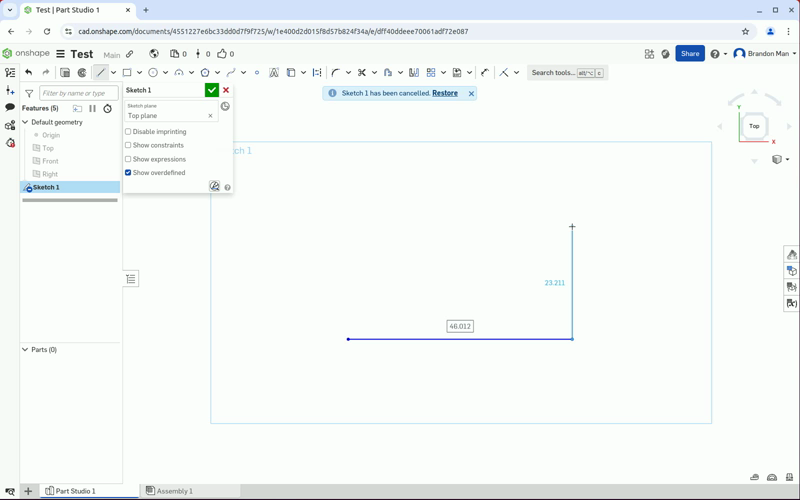
mouse_move(348, 226)
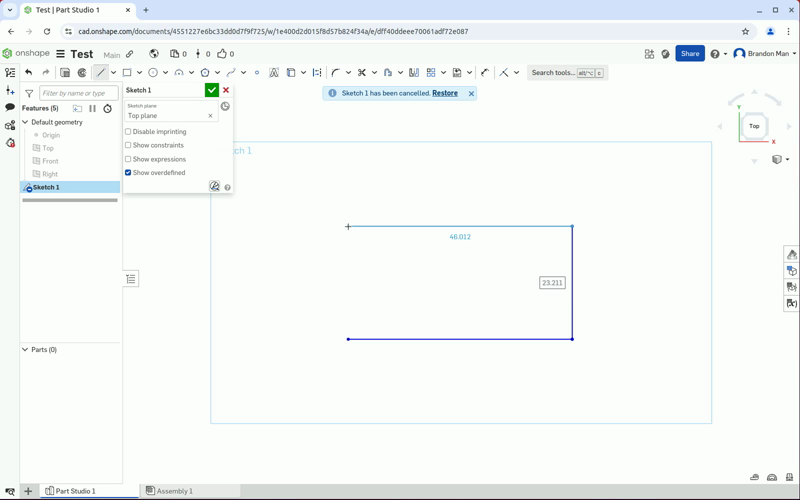
click(348, 226)
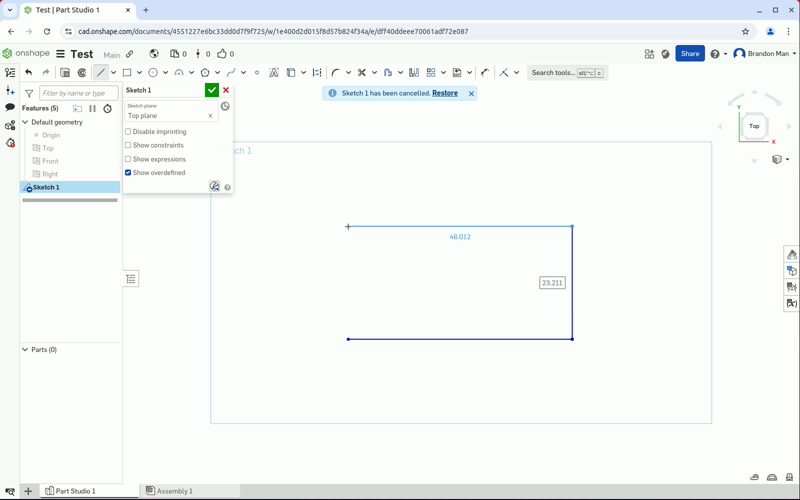
key_up(shift)
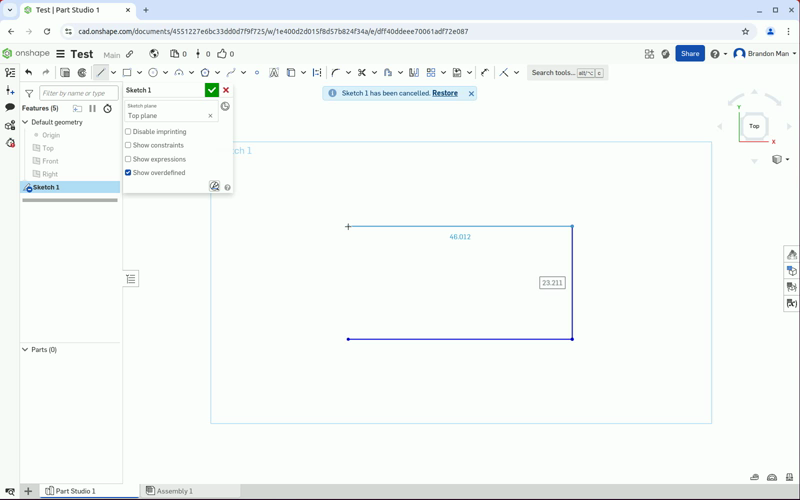
key_down(shift)
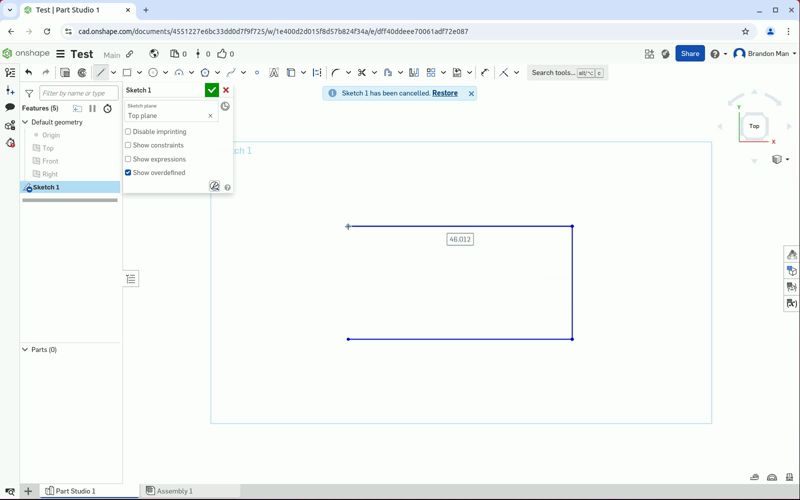
mouse_move(348, 339)
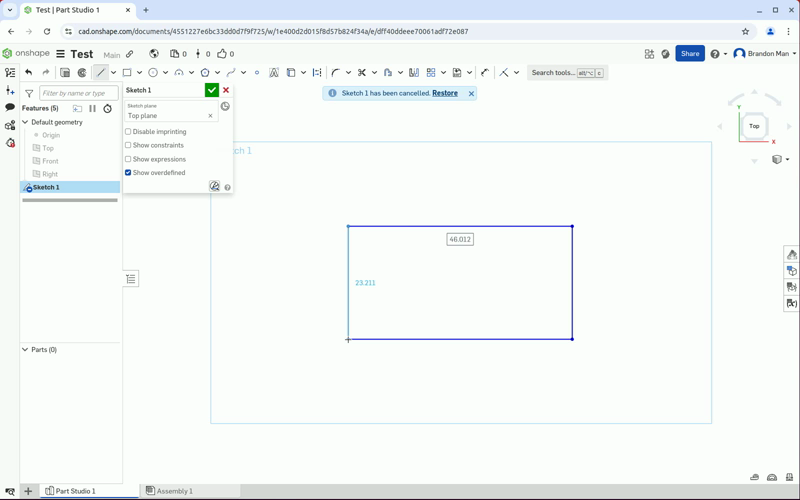
key_up(shift)
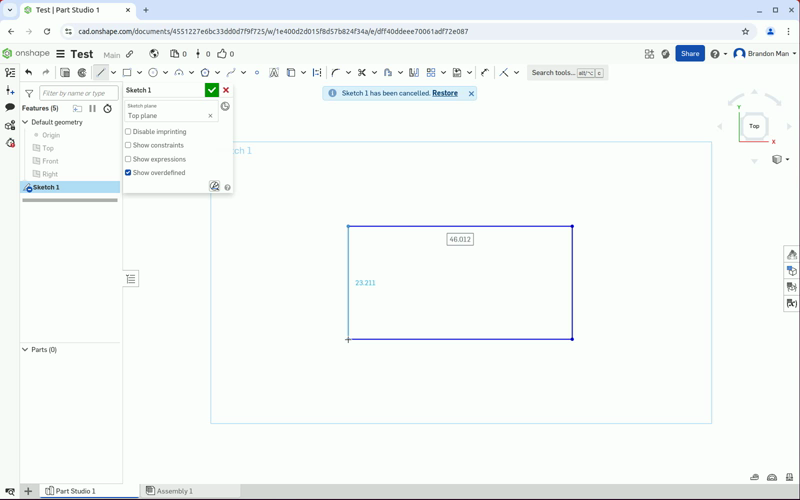
click(348, 339)
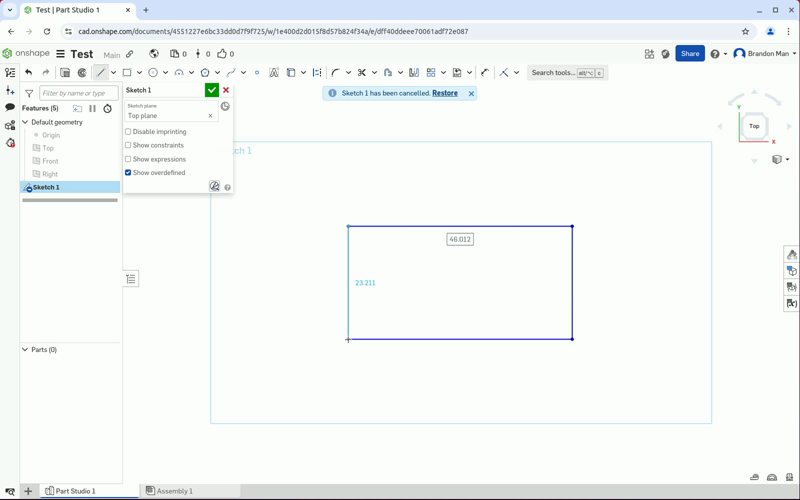
key(esc)
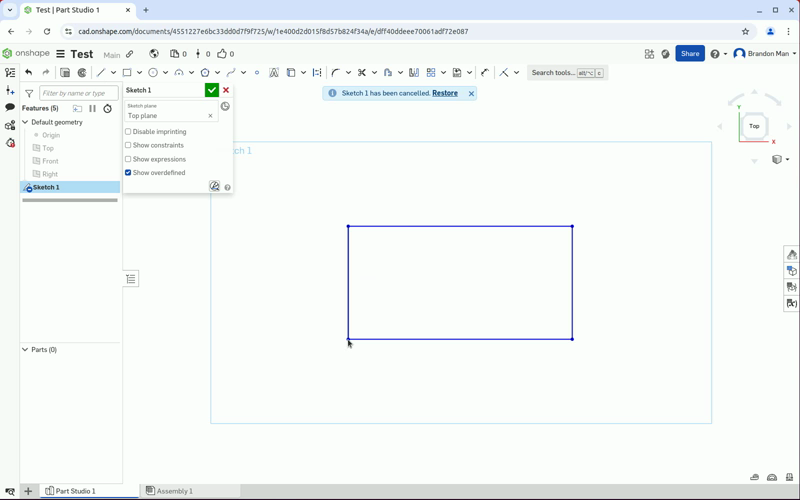
mouse_move(389, 304)
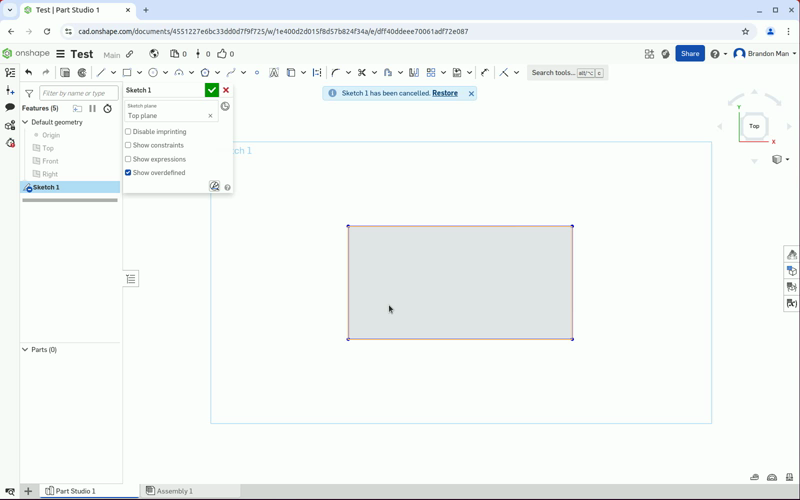
click(389, 304)
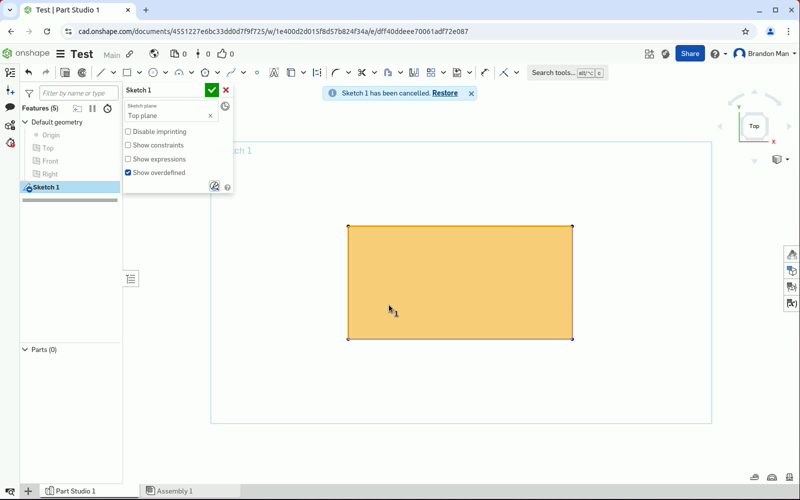
mouse_move(73, 352)
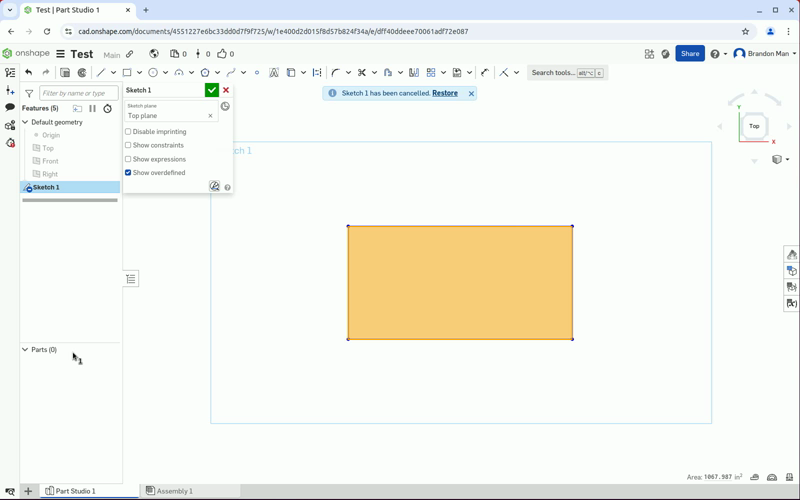
key(shift+y)
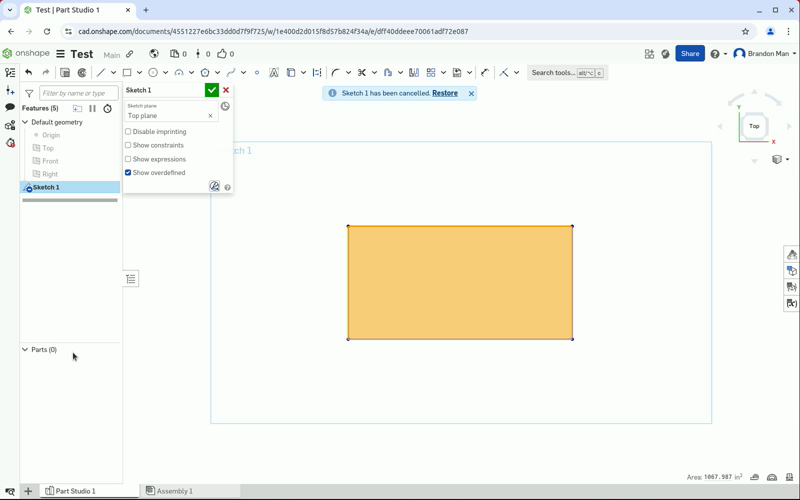
key(shift+e)
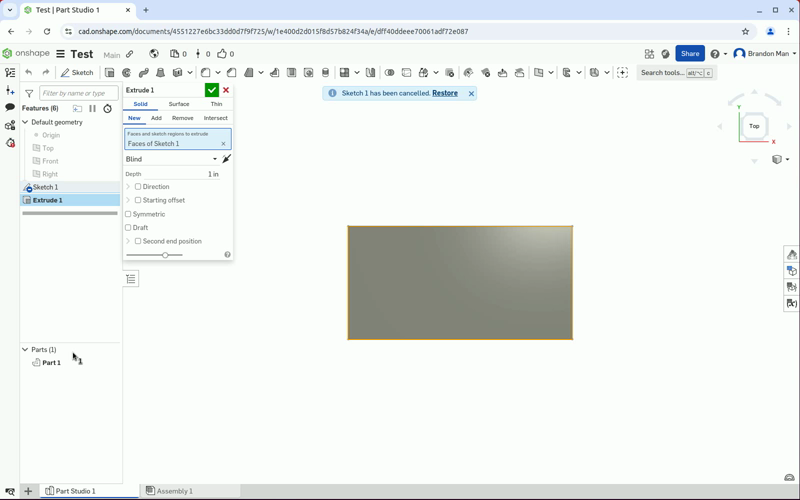
mouse_move(143, 106)
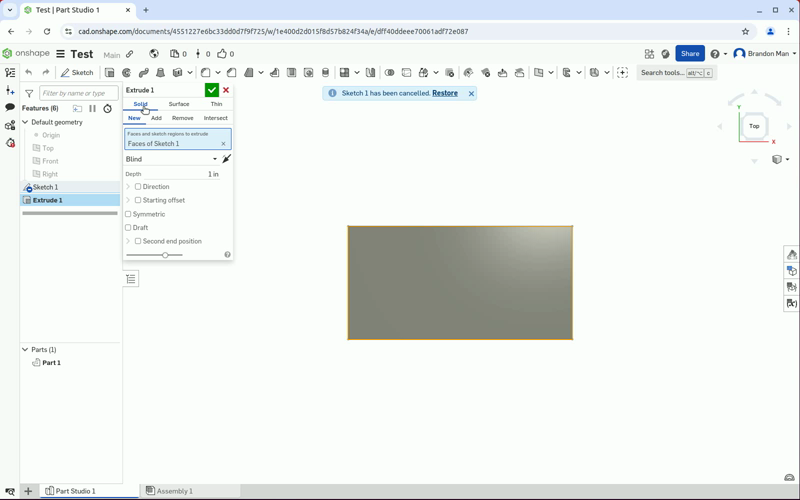
click(143, 106)
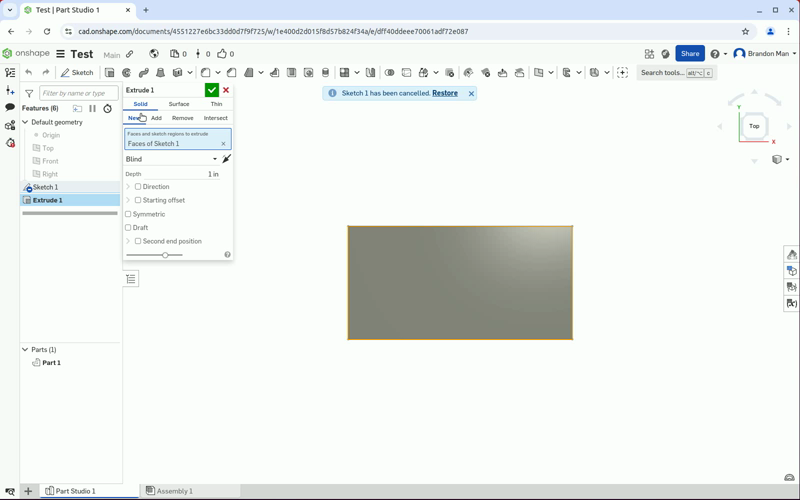
mouse_move(137, 120)
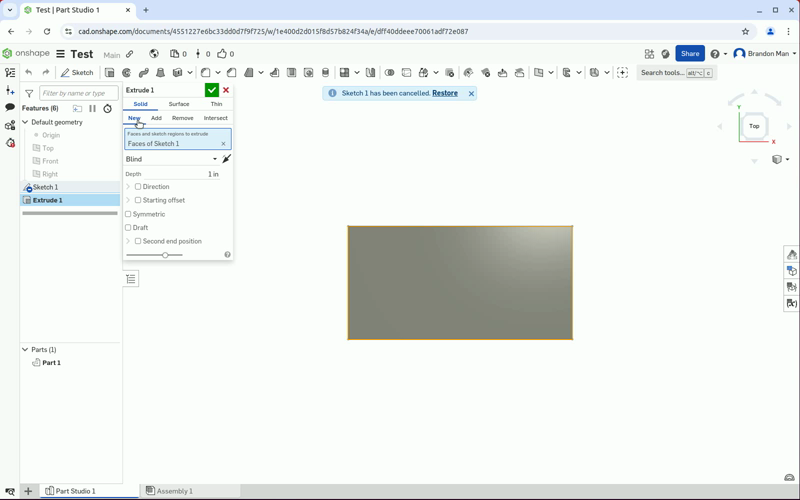
click(137, 120)
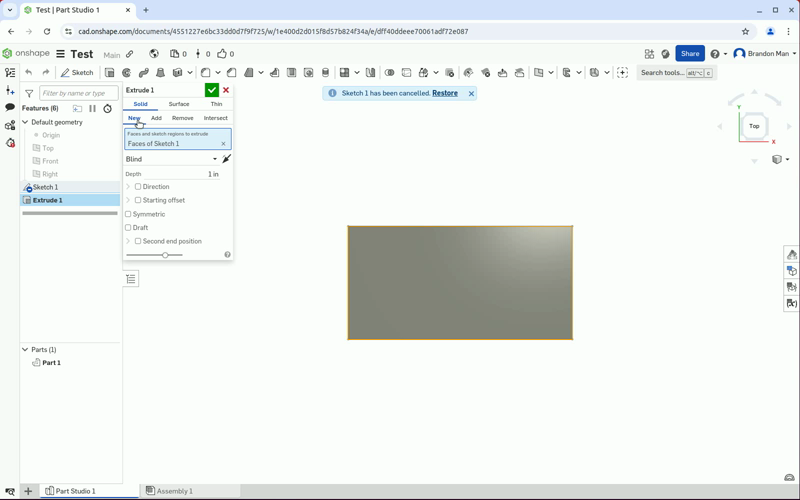
key(tab, 4)
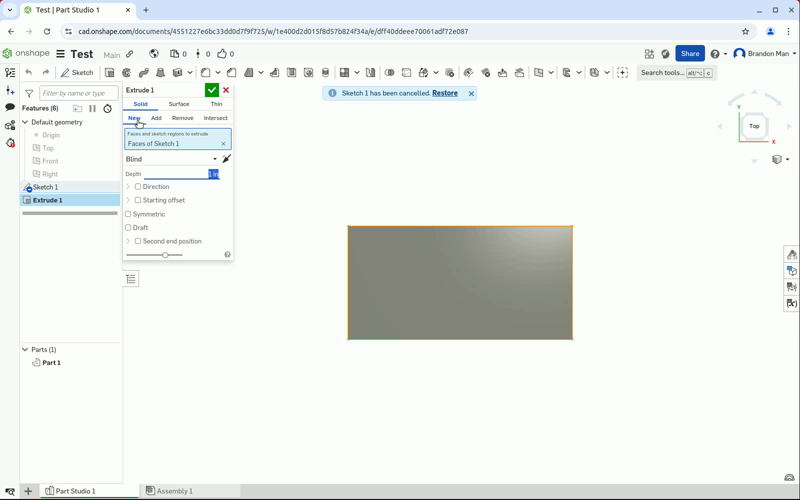
text(1.444)
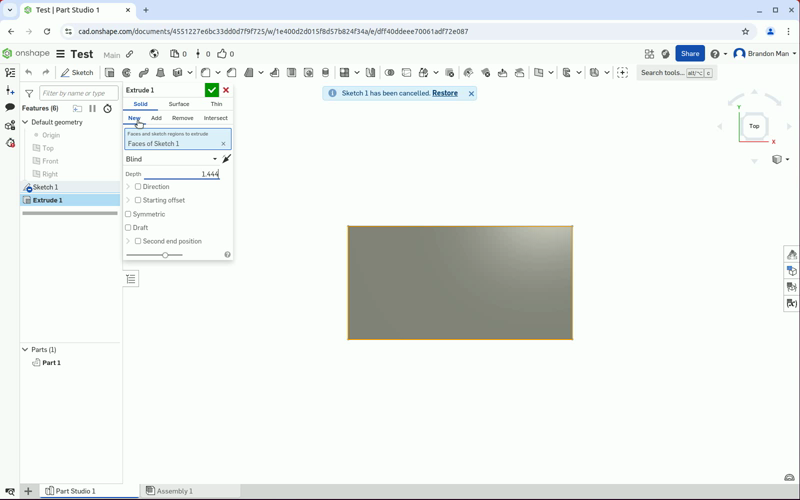
key(enter)
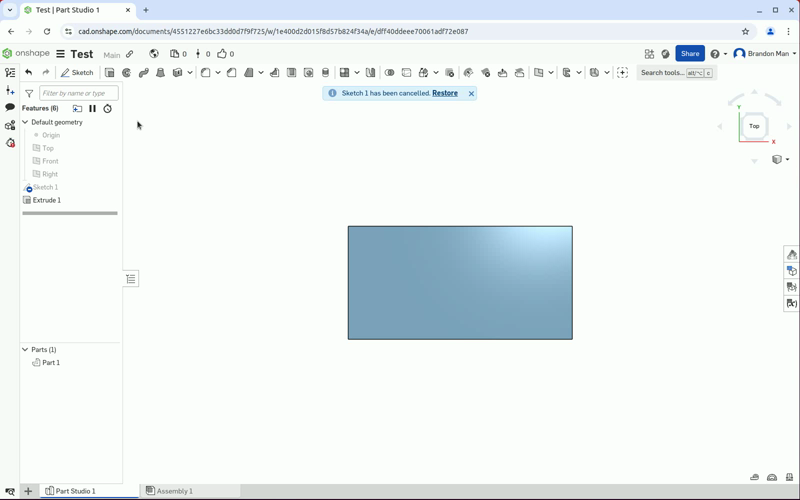
key(shift+h)
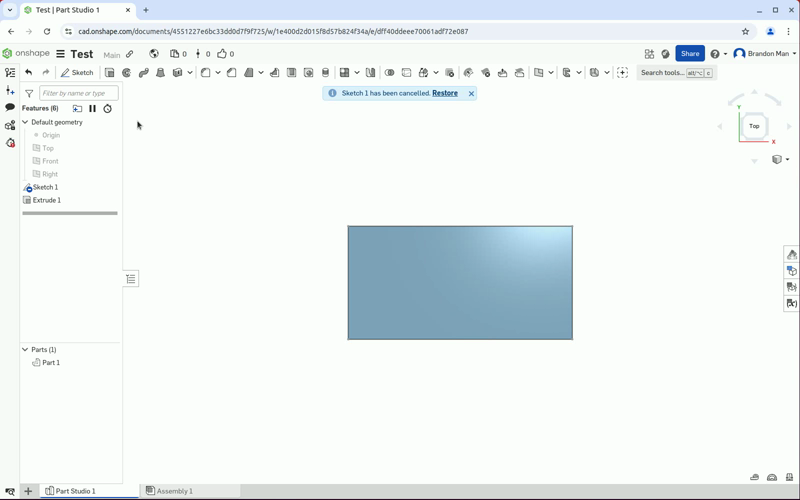
key(shift+h)
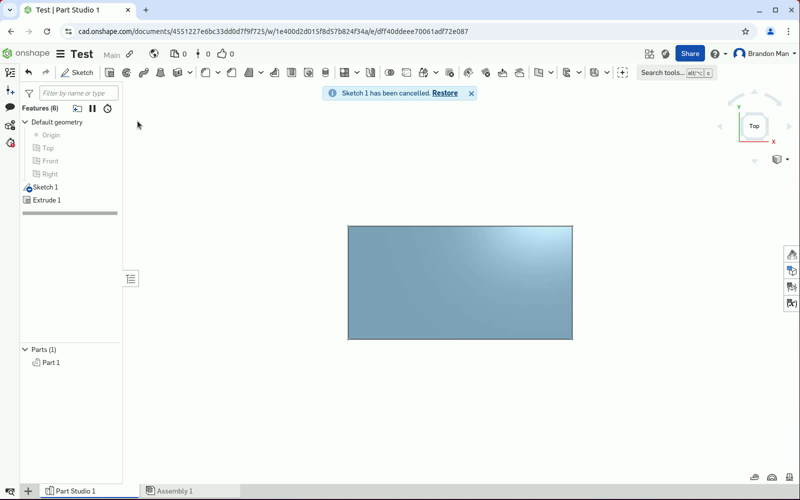
mouse_move(73, 189)
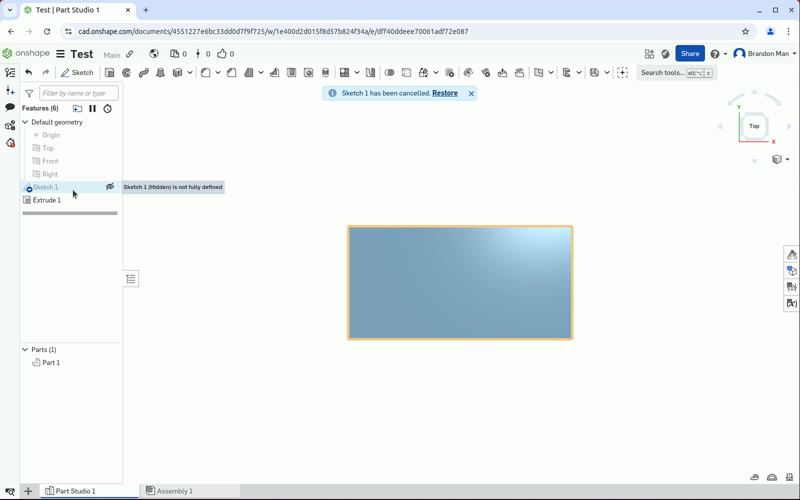
click(73, 189)
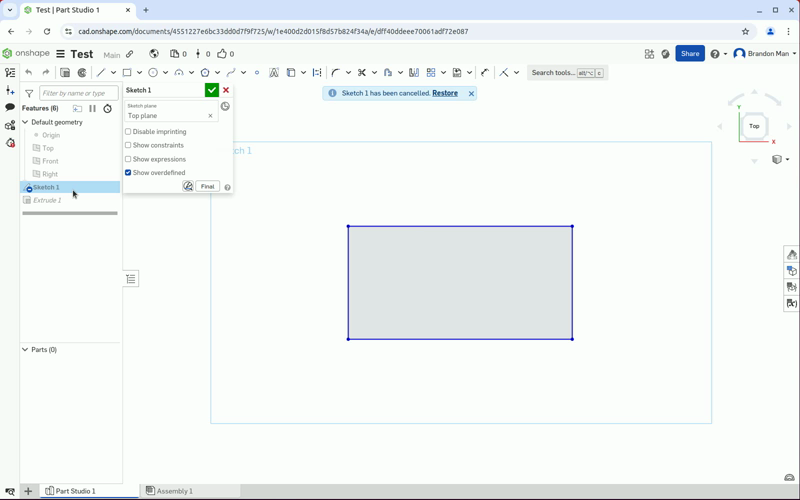
mouse_move(229, 92)
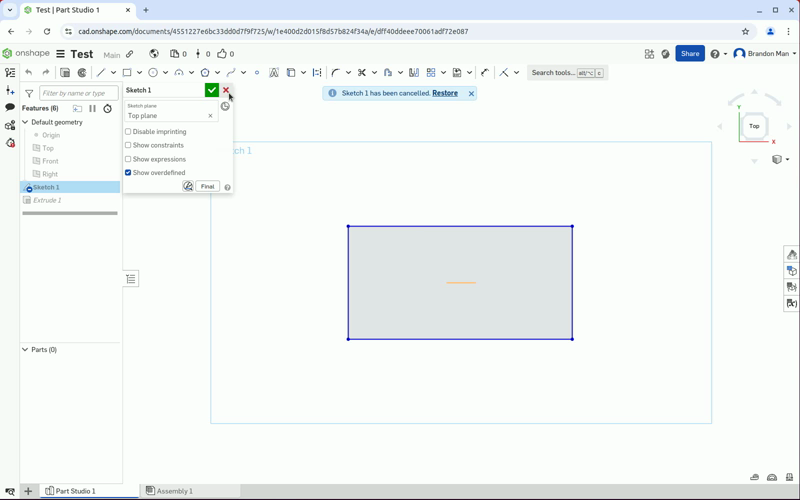
click(229, 92)
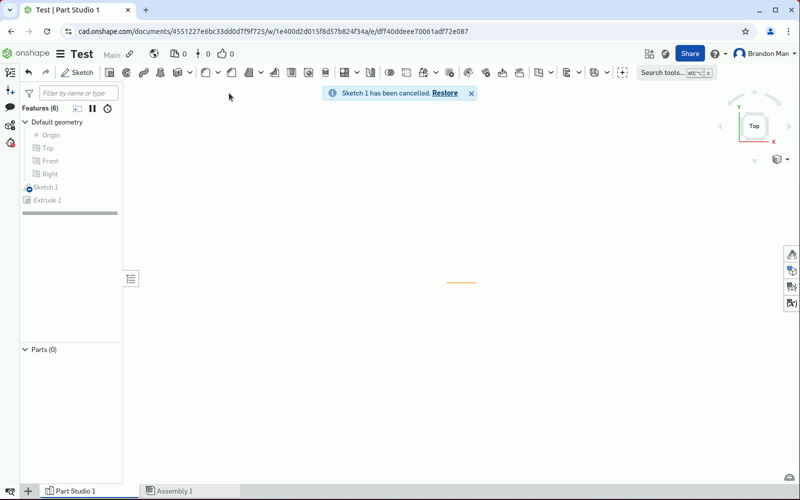
mouse_move(541, 75)
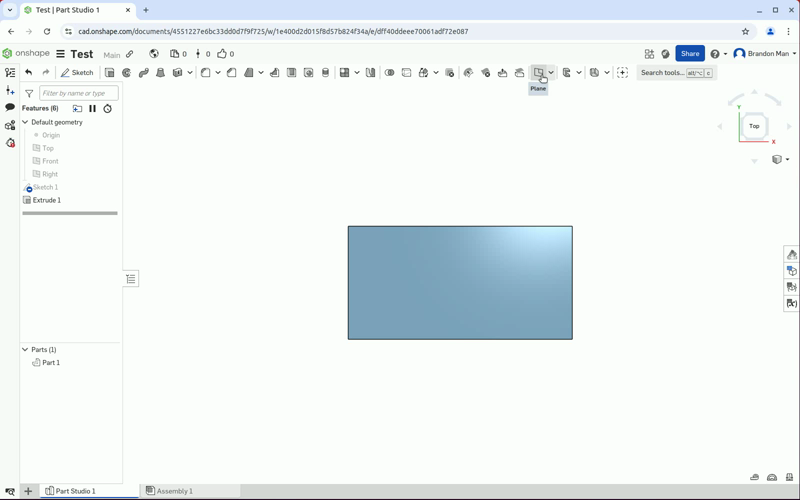
click(541, 75)
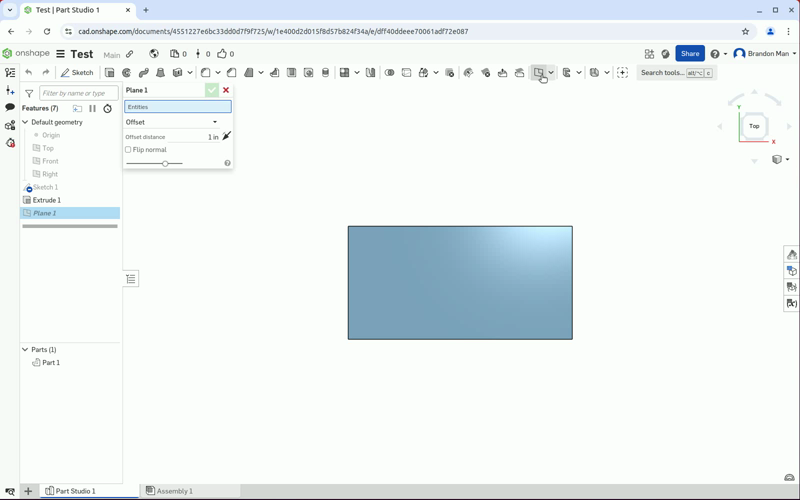
mouse_move(73, 150)
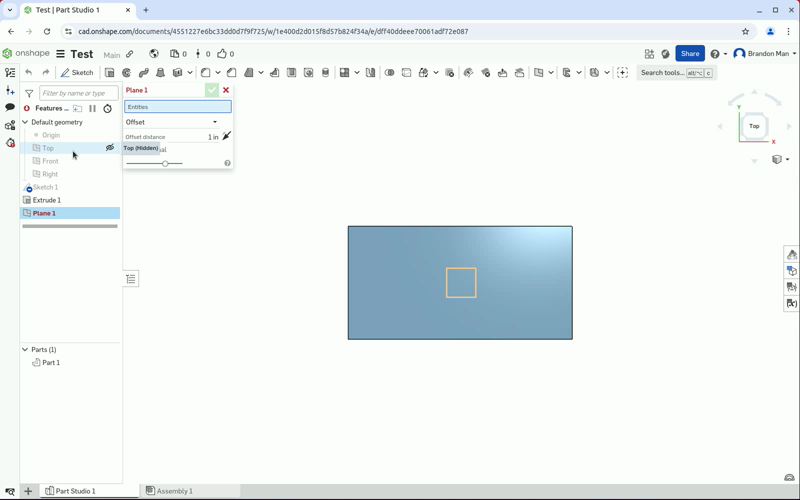
click(73, 150)
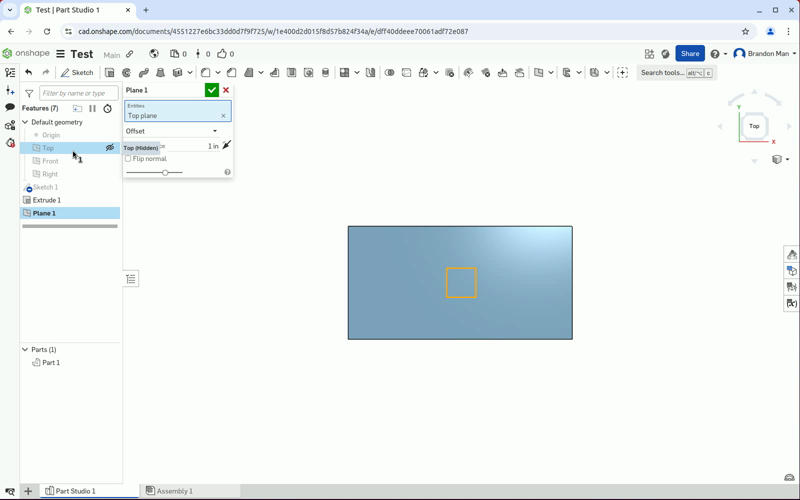
key(tab, 2)
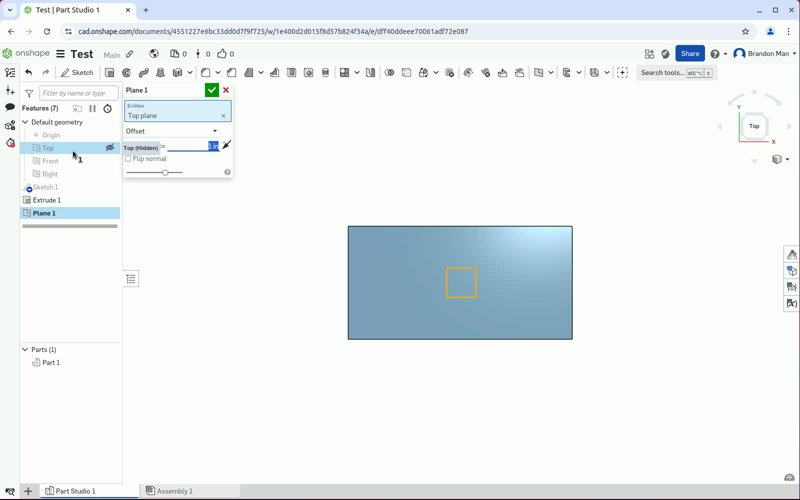
text(1.448)
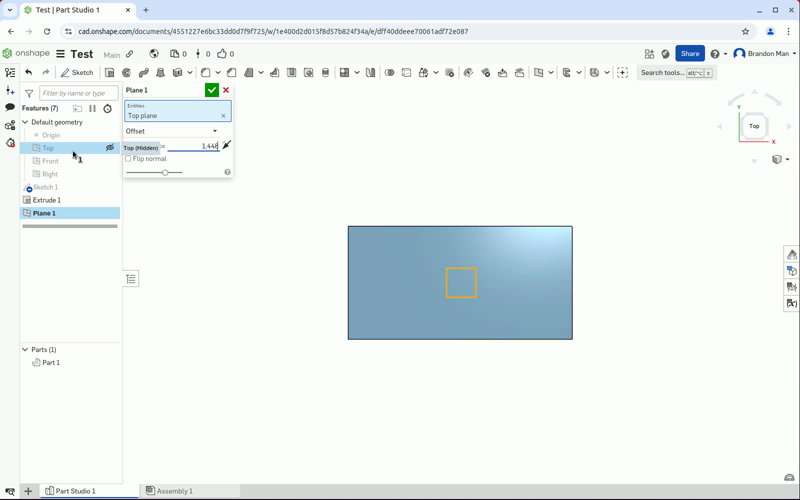
key(enter, 2)
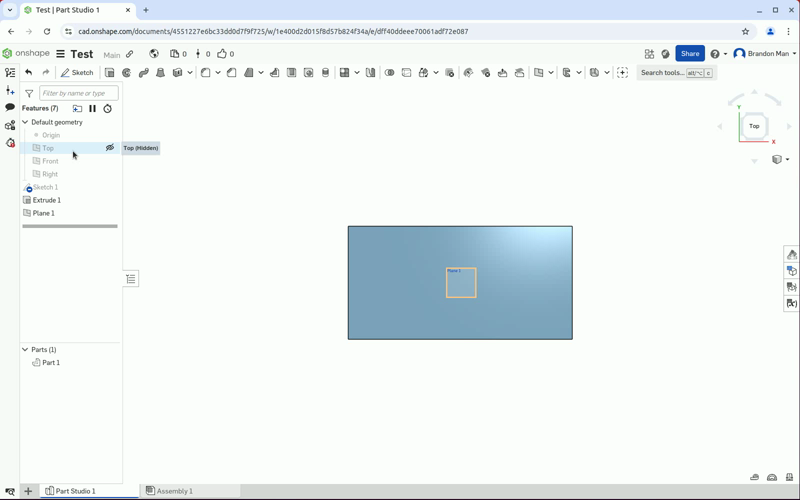
key(shift+s)
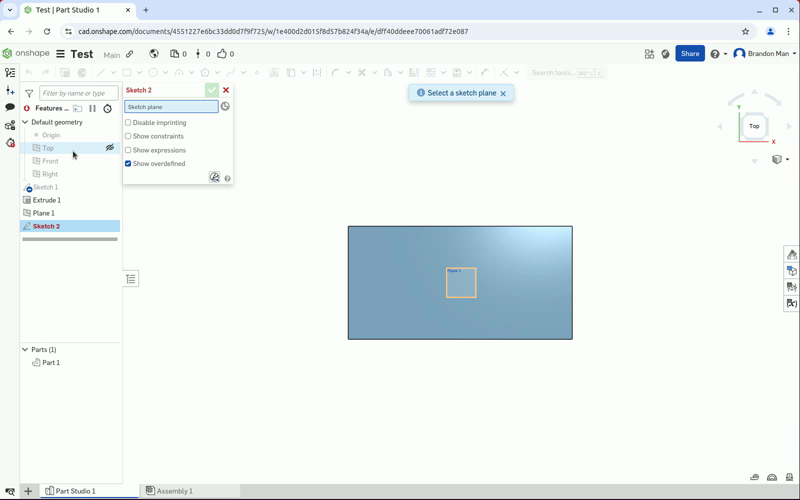
mouse_move(73, 215)
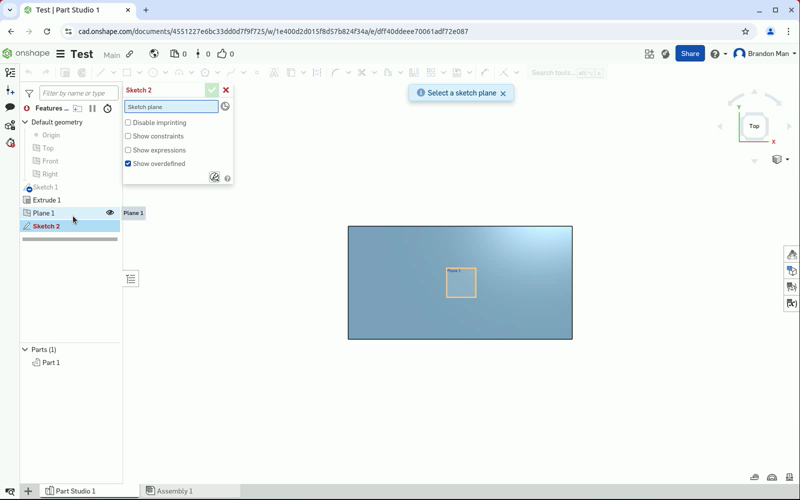
click(73, 215)
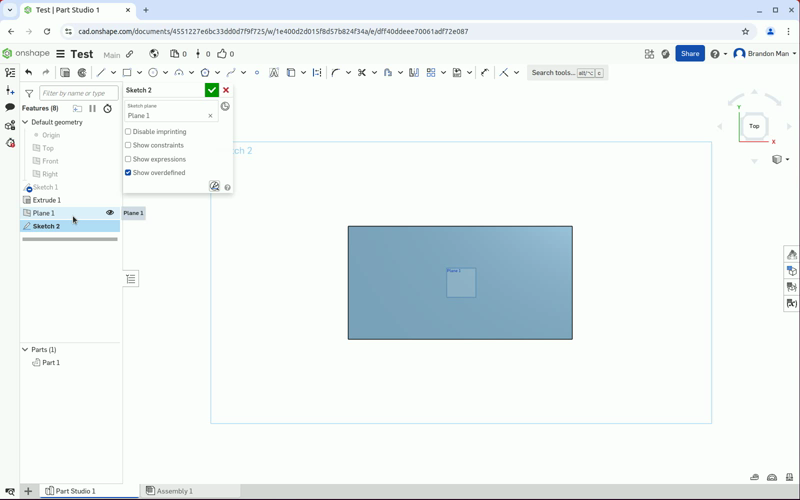
mouse_move(73, 352)
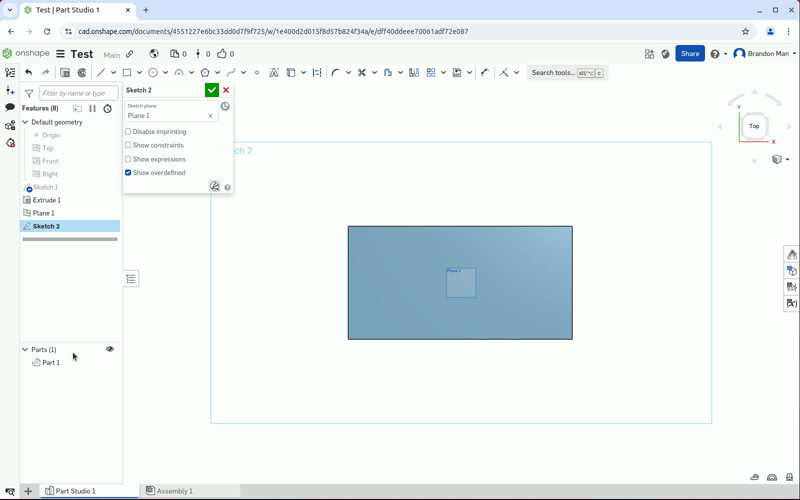
key(y)
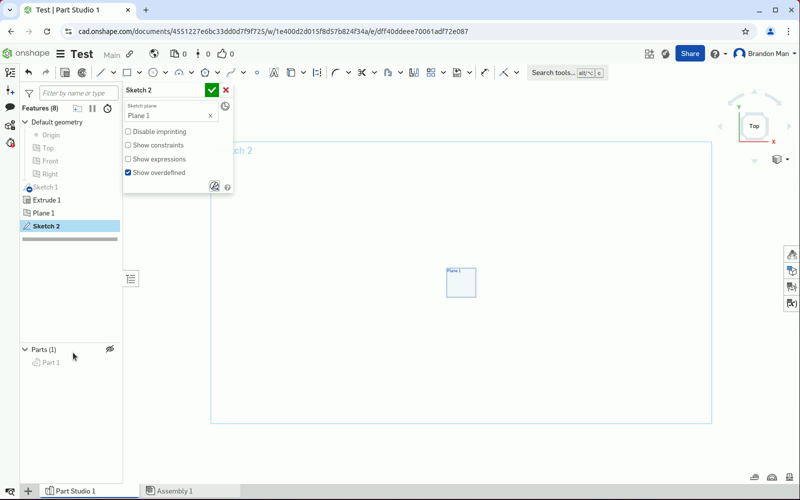
key(l)
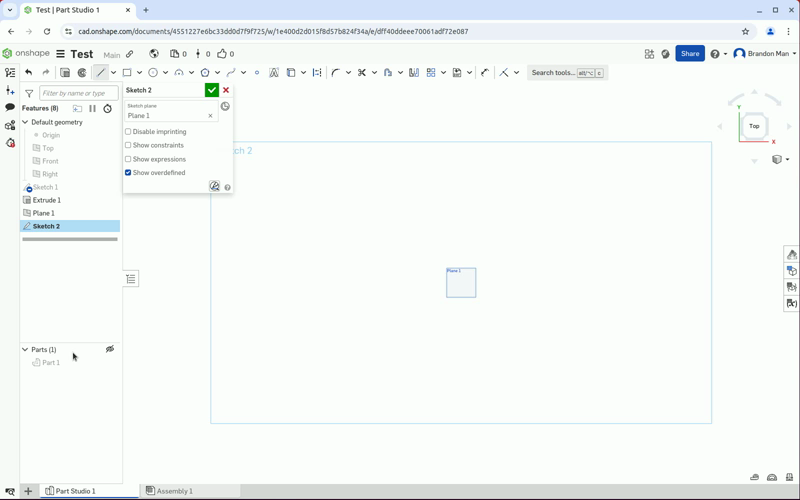
key_down(shift)
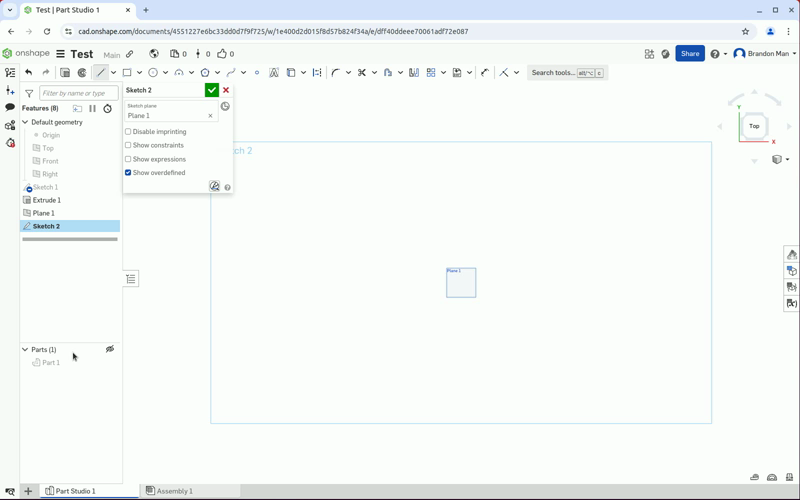
mouse_move(348, 266)
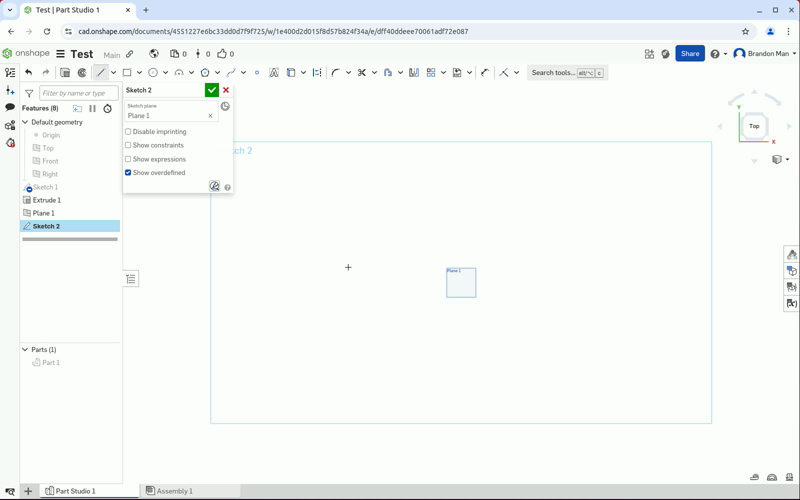
click(348, 266)
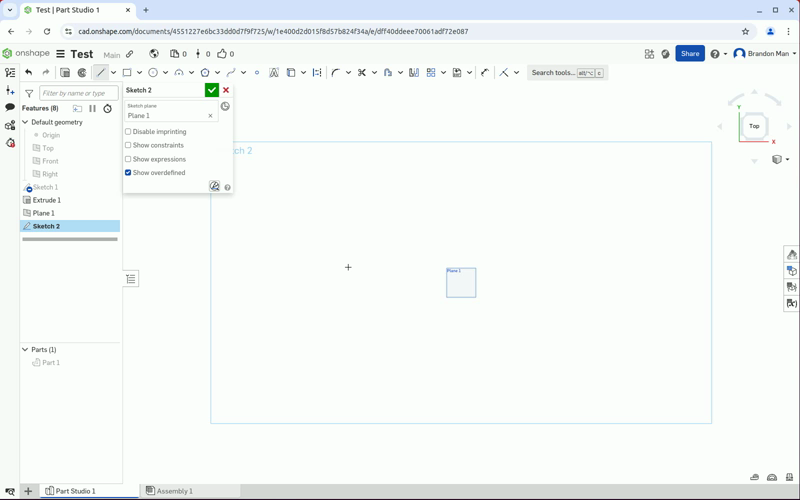
key_up(shift)
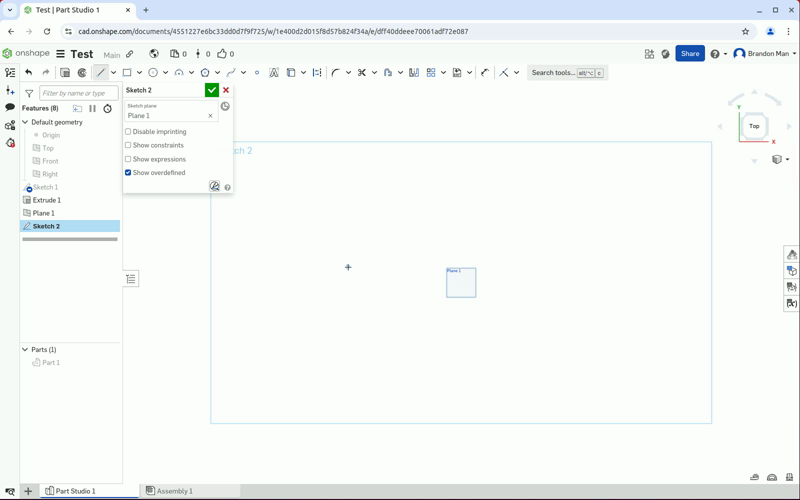
key_down(shift)
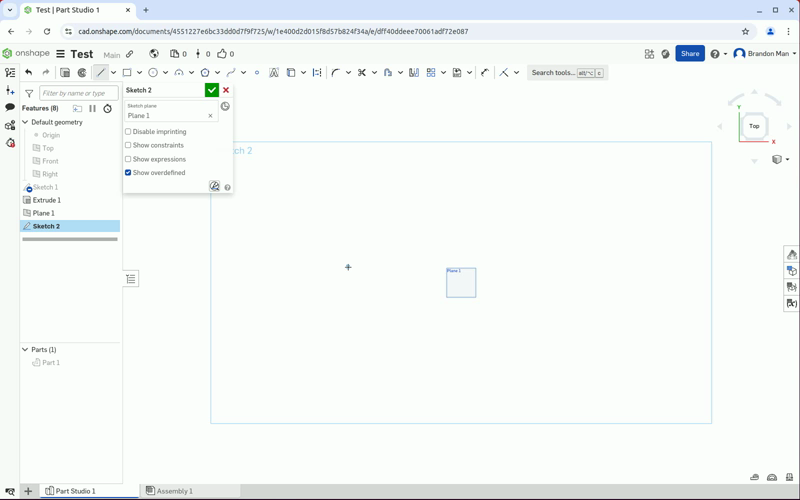
mouse_move(378, 266)
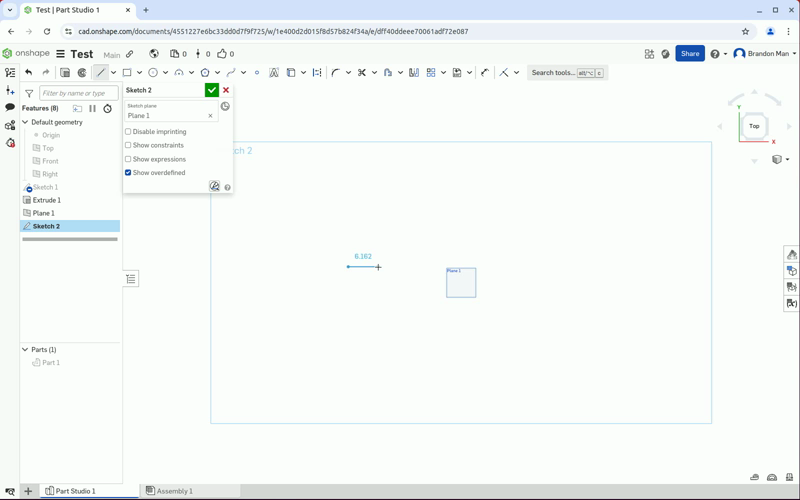
mouse_move(353, 266)
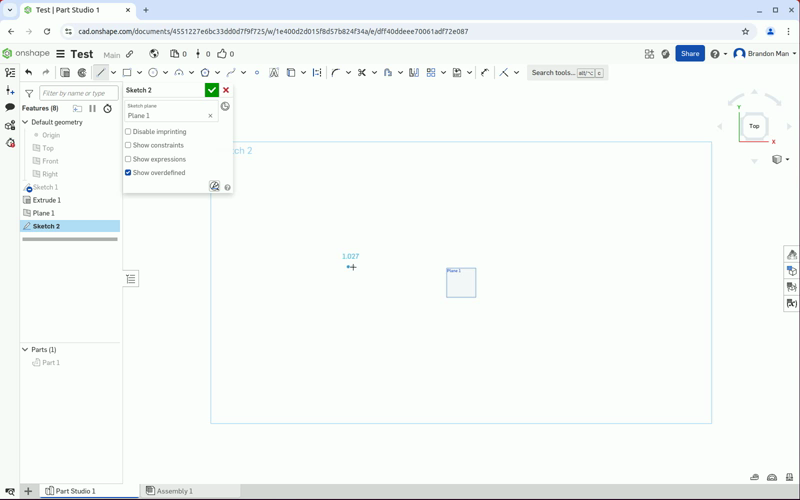
scroll(6)
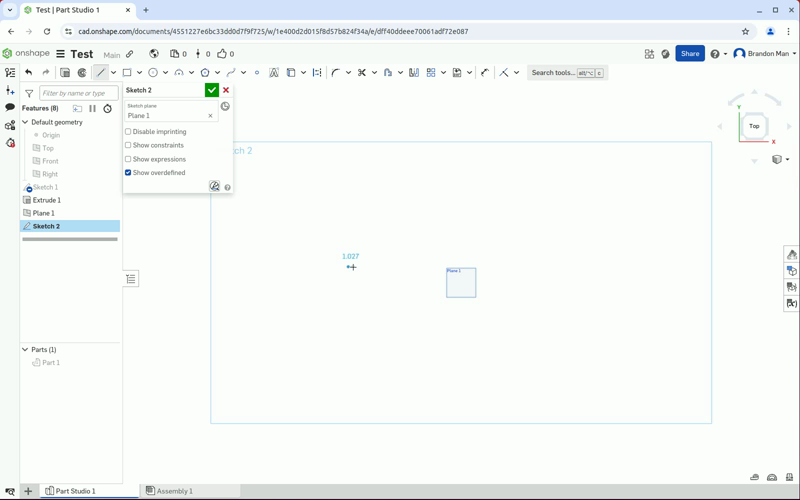
scroll(6)
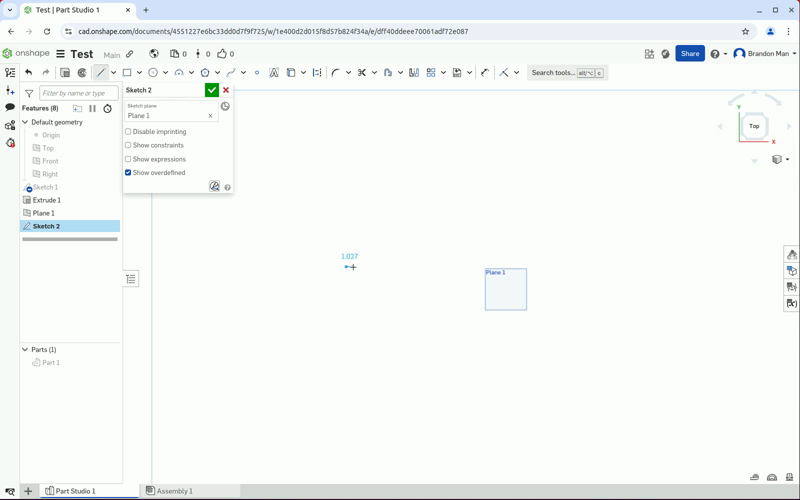
scroll(6)
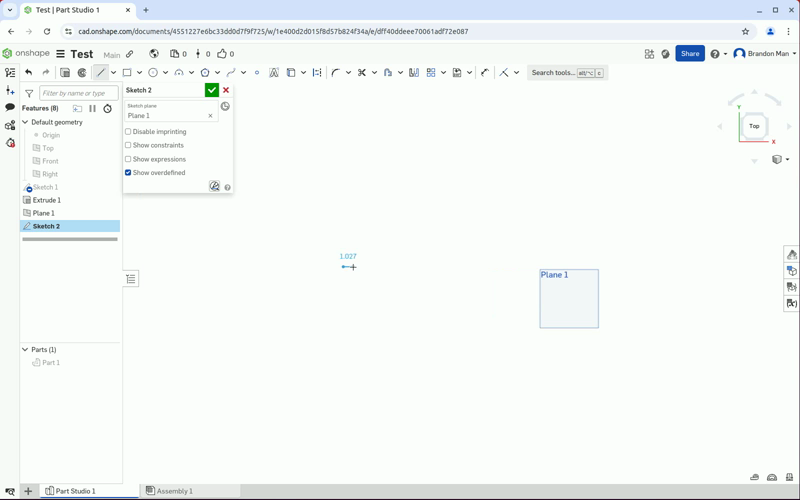
scroll(6)
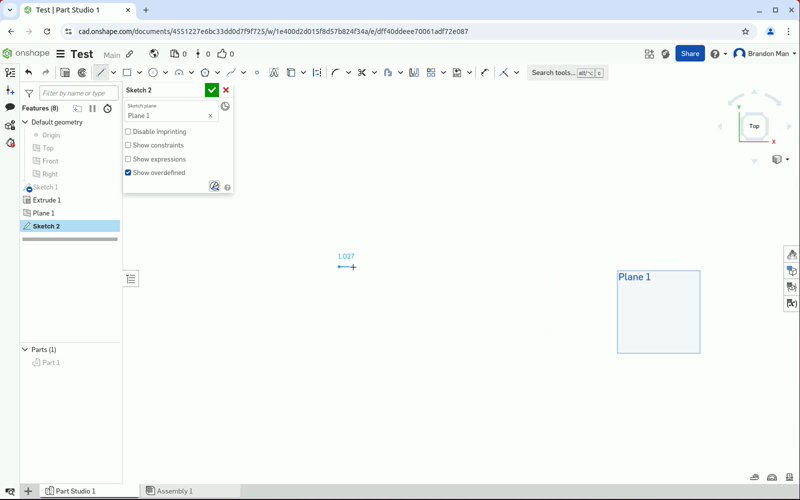
scroll(6)
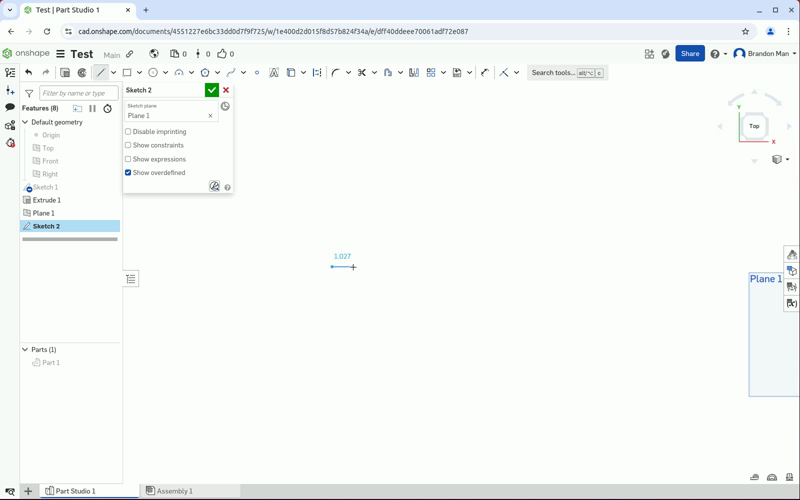
scroll(6)
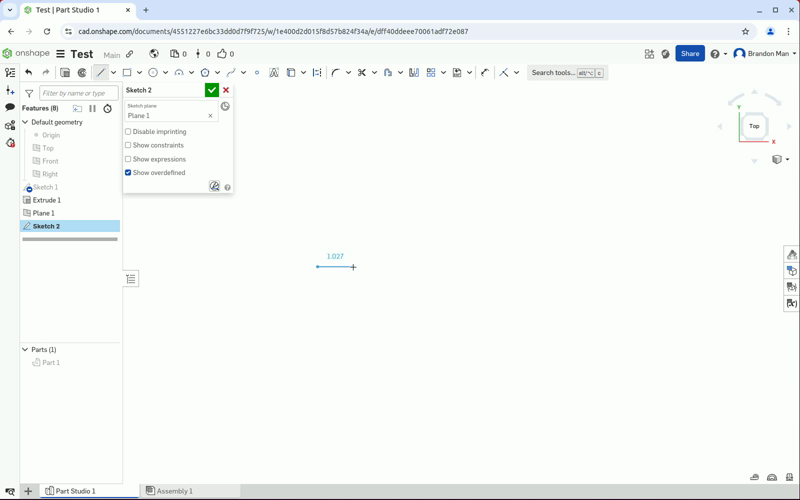
scroll(6)
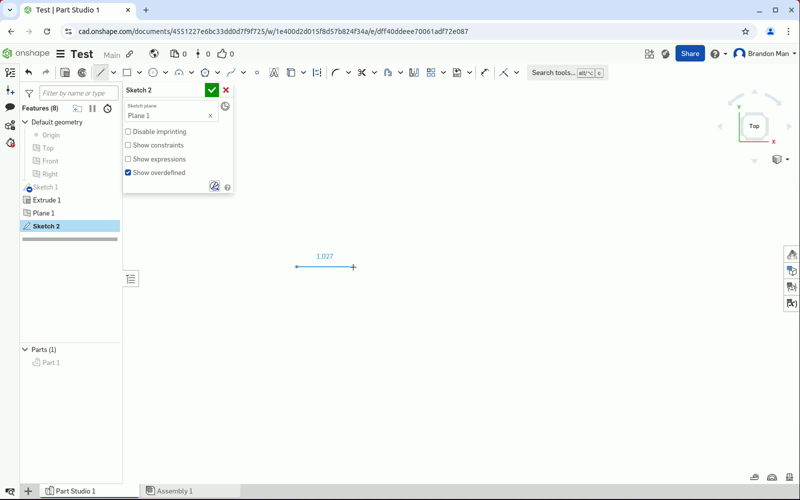
click(353, 266)
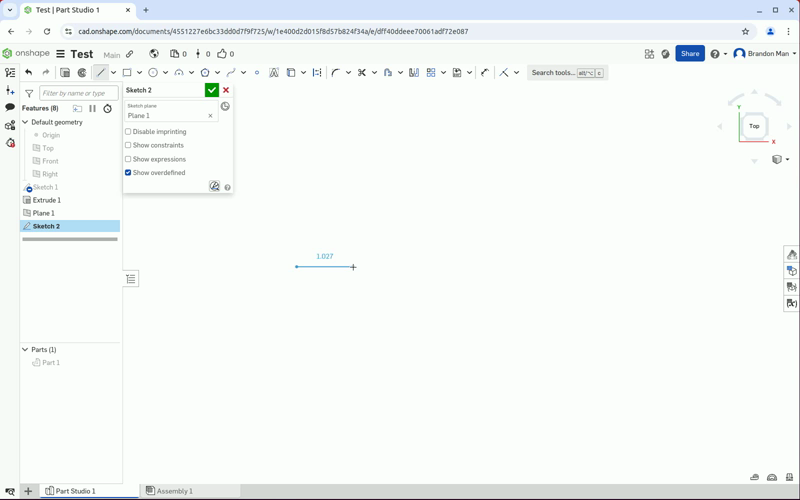
scroll(-6)
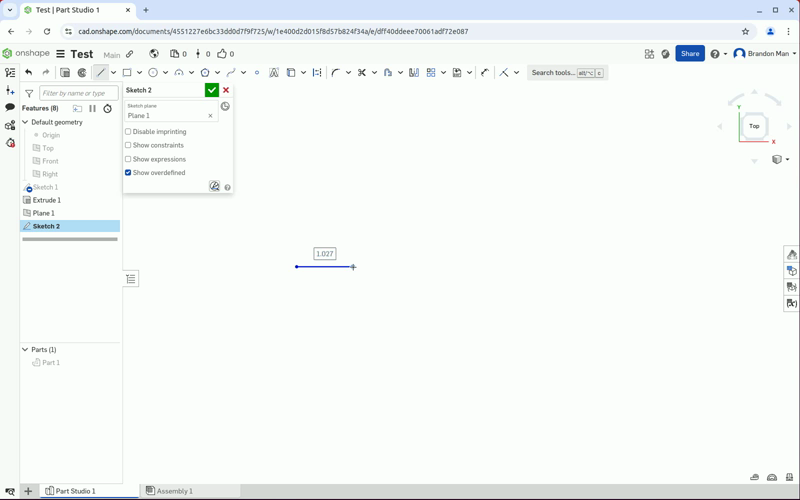
scroll(-6)
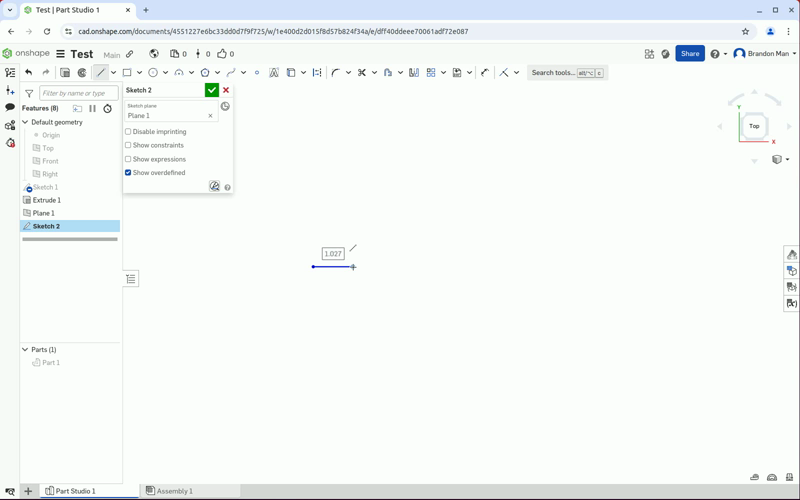
scroll(-6)
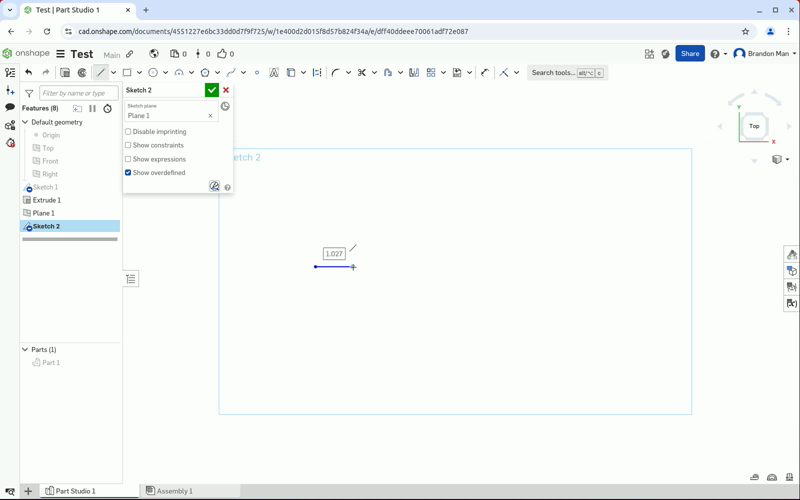
scroll(-6)
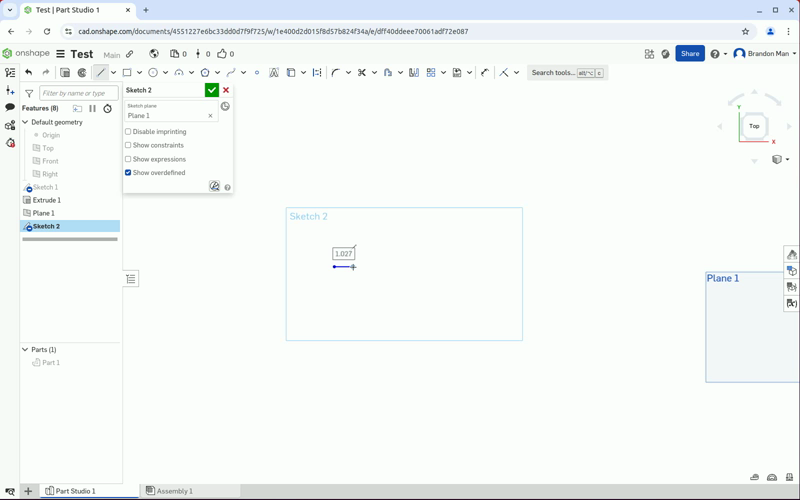
scroll(-6)
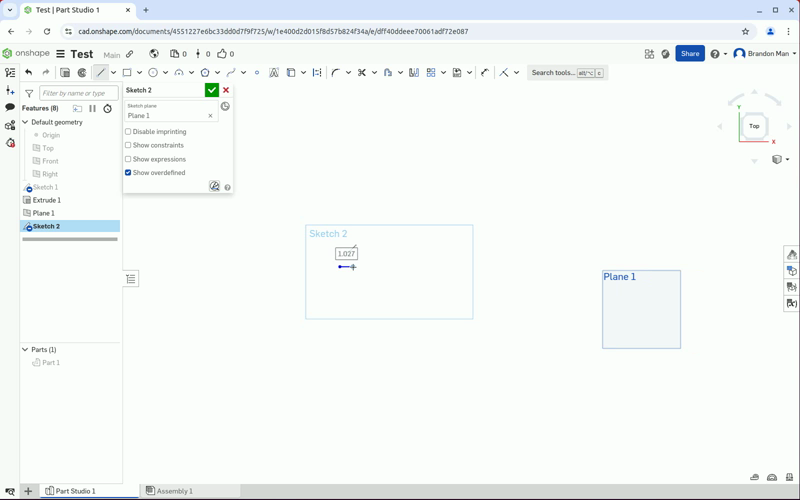
scroll(-6)
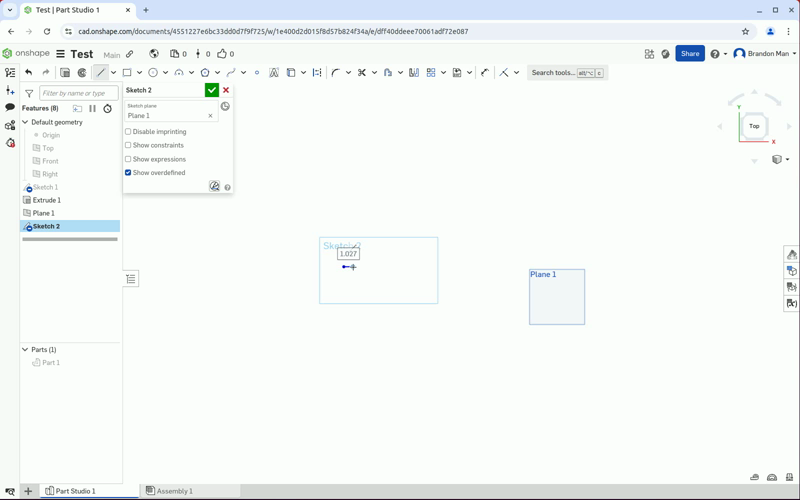
scroll(-6)
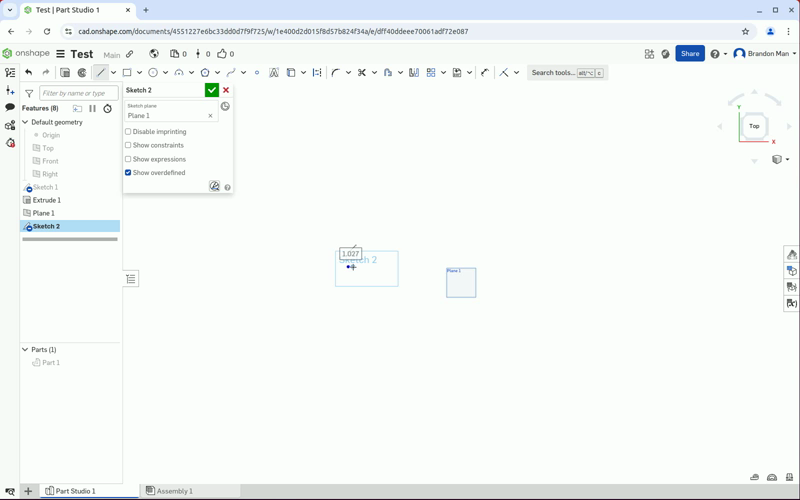
key_up(shift)
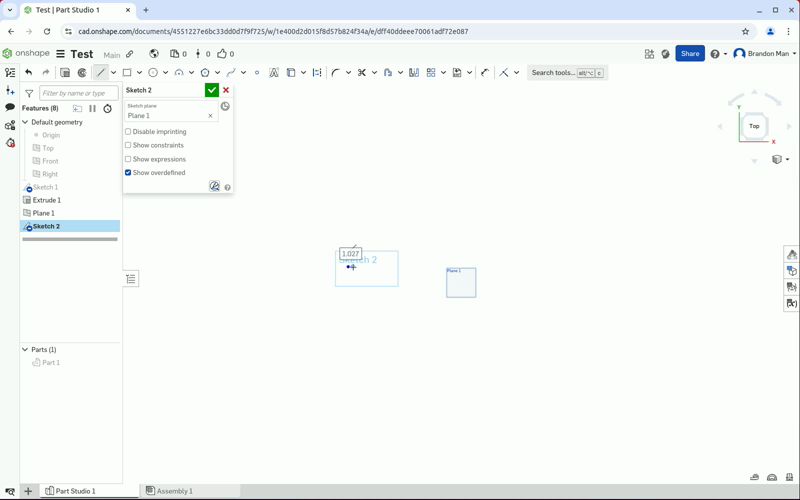
key_down(shift)
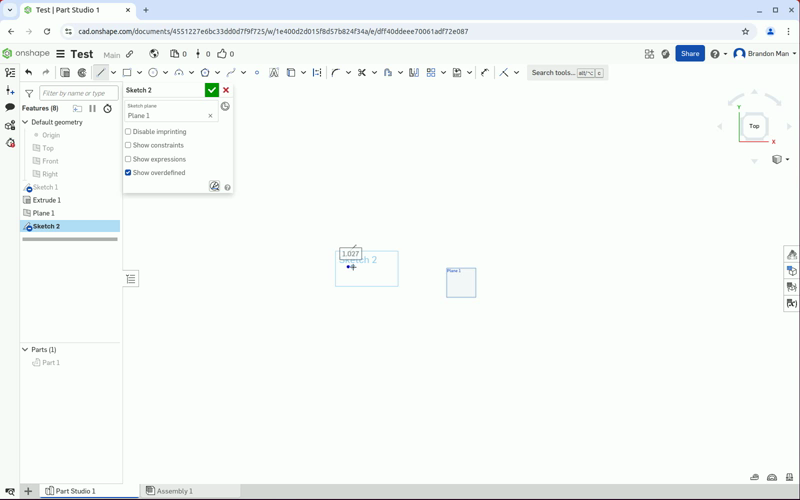
mouse_move(383, 266)
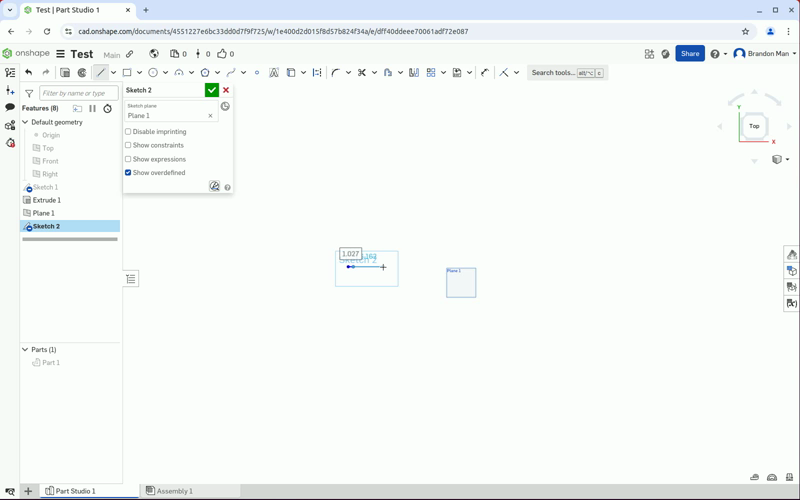
mouse_move(367, 266)
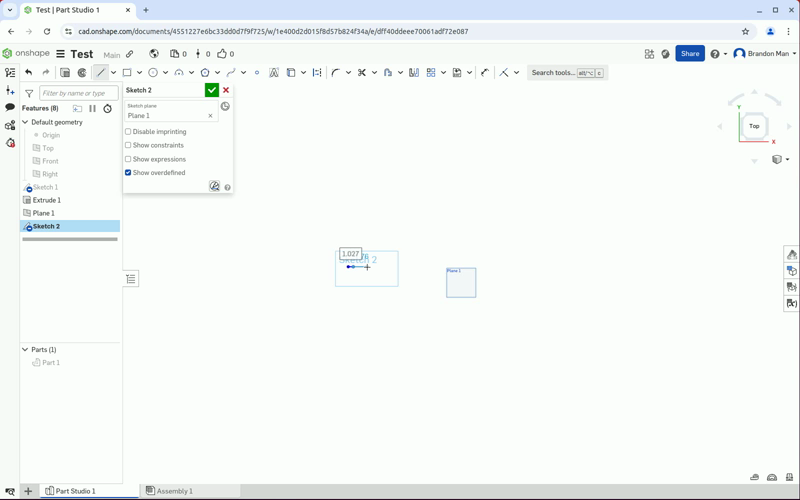
click(367, 266)
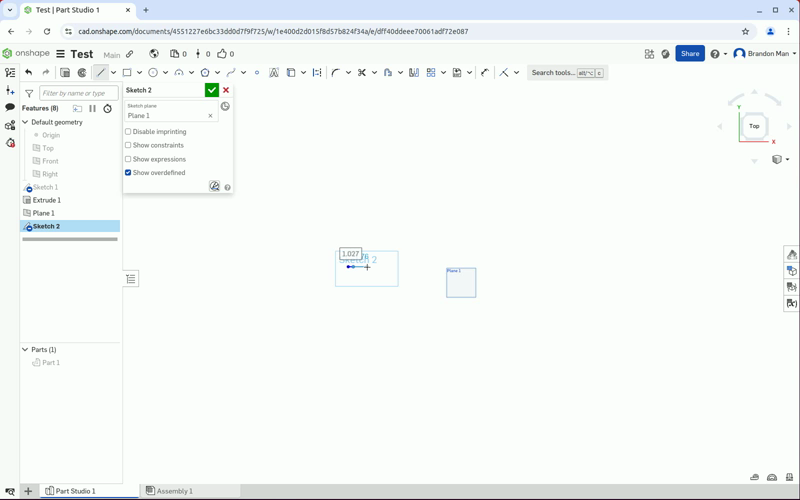
key_up(shift)
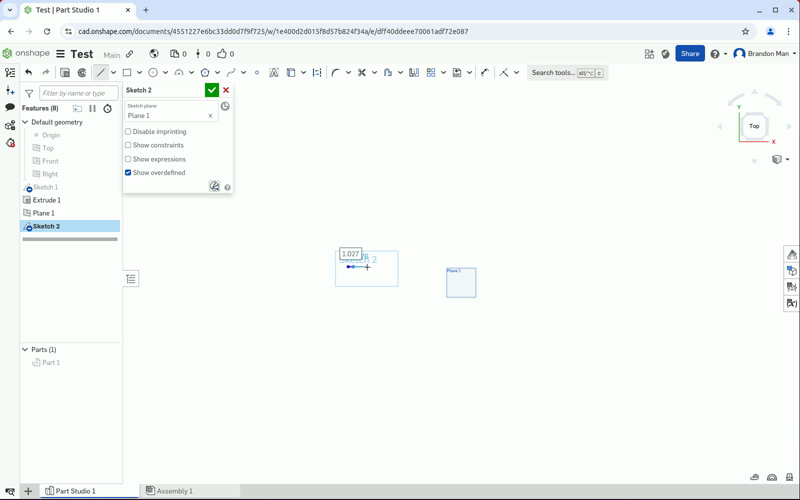
key_down(shift)
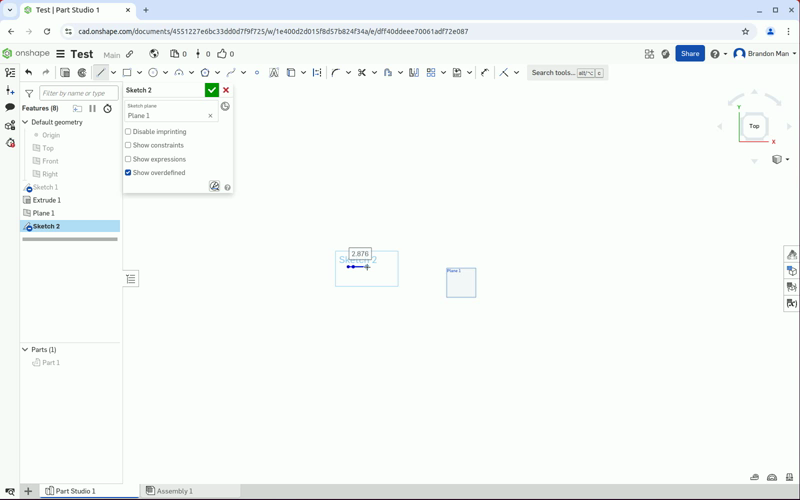
mouse_move(553, 266)
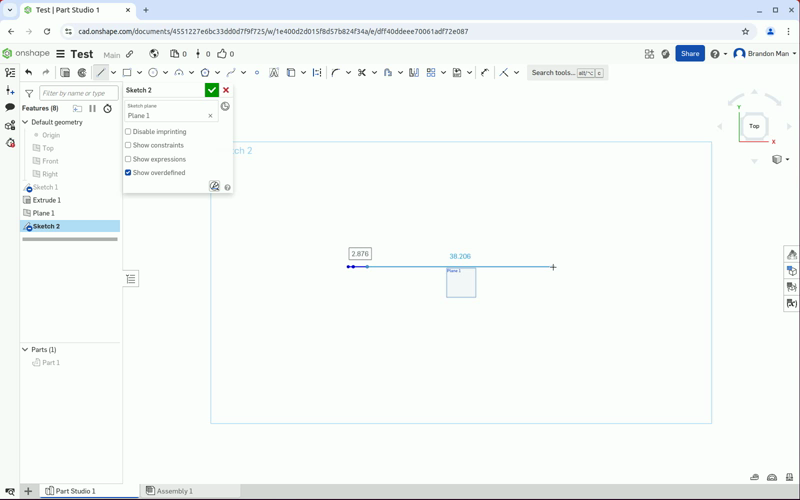
click(553, 266)
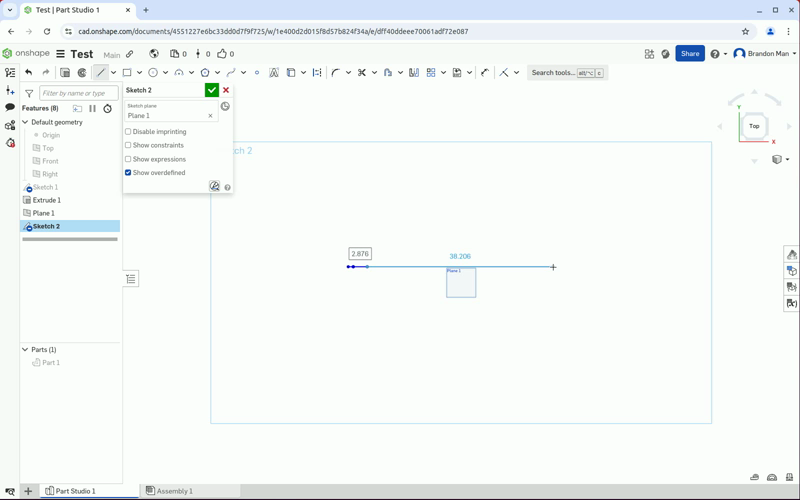
key_up(shift)
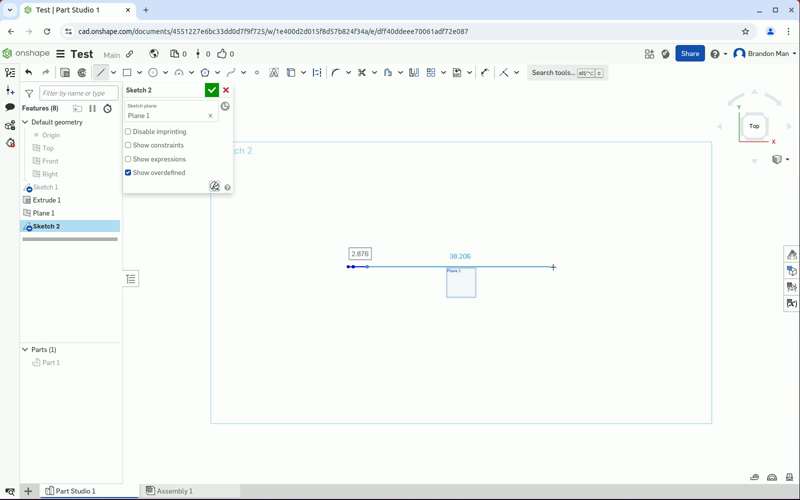
key_down(shift)
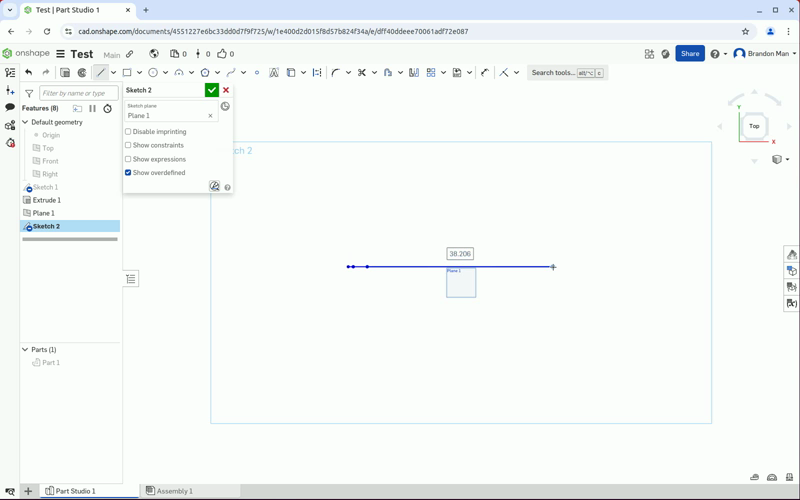
mouse_move(583, 266)
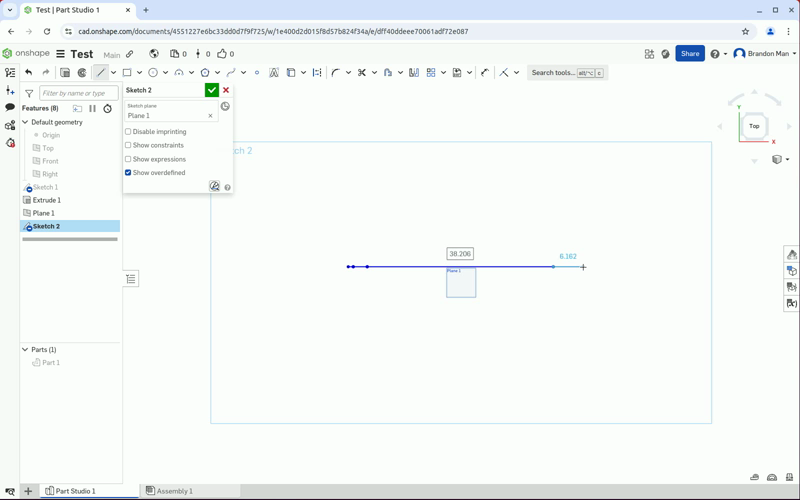
mouse_move(567, 266)
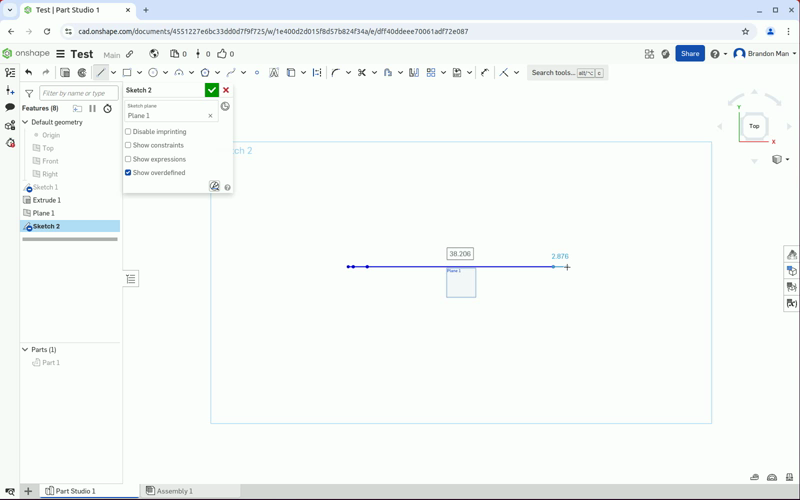
click(567, 266)
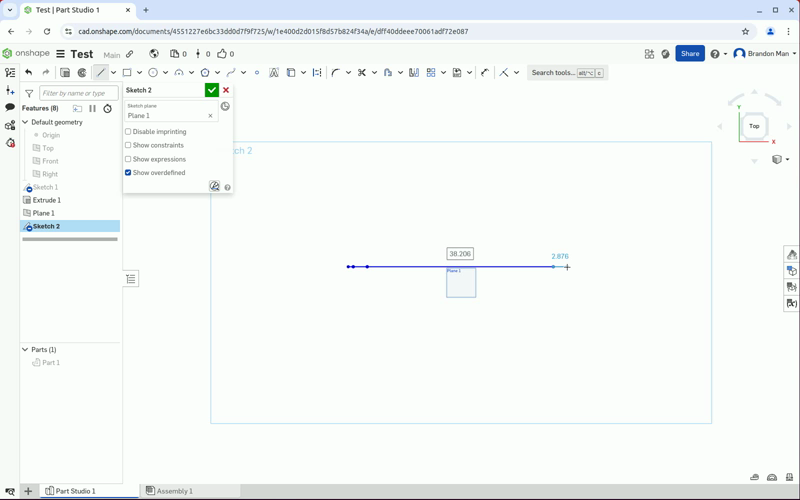
key_up(shift)
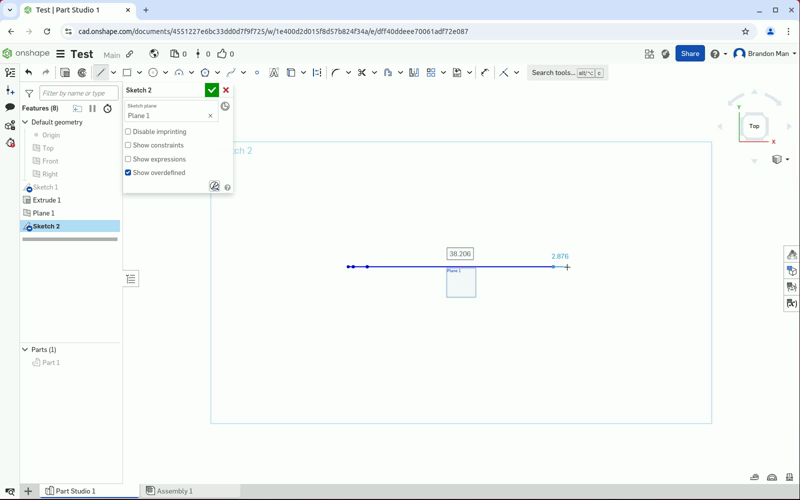
key_down(shift)
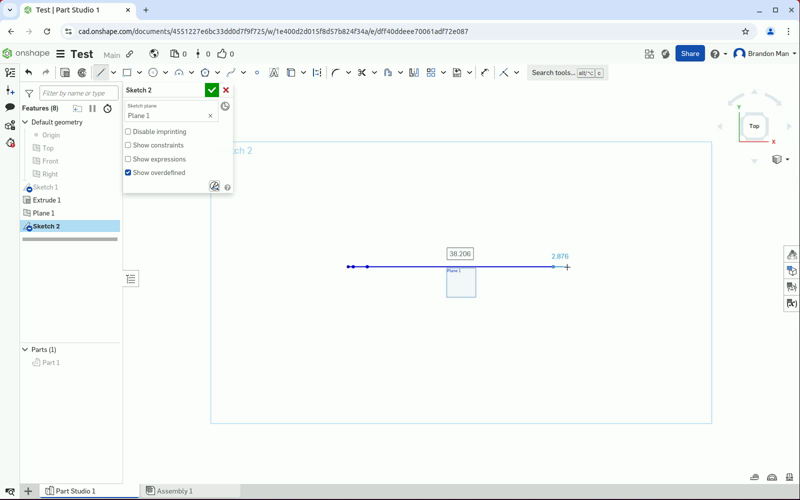
mouse_move(589, 266)
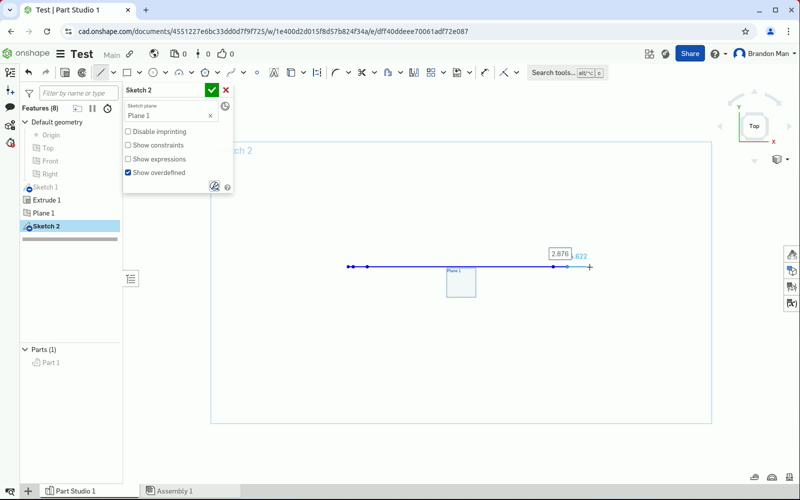
mouse_move(572, 266)
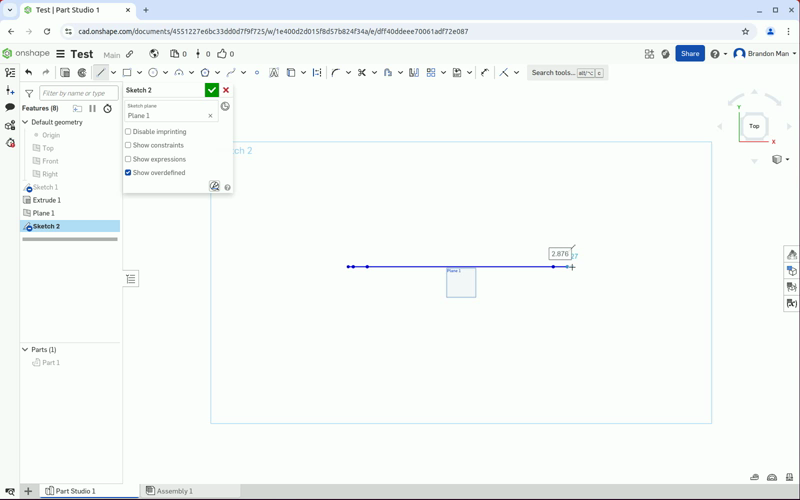
scroll(6)
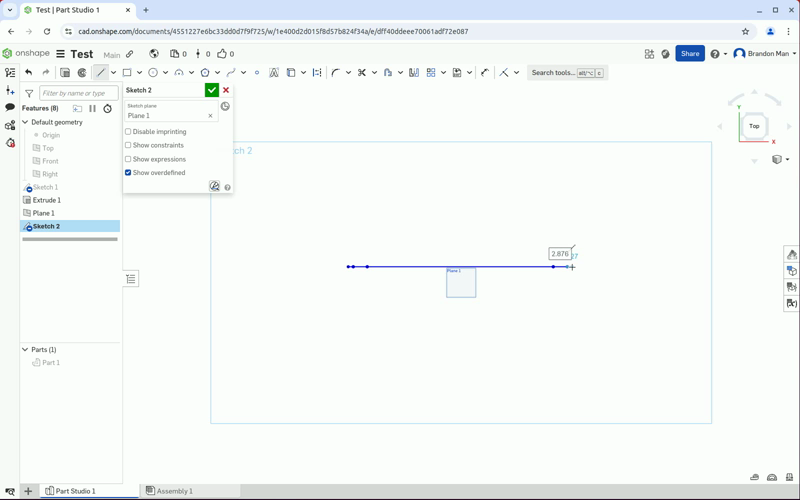
scroll(6)
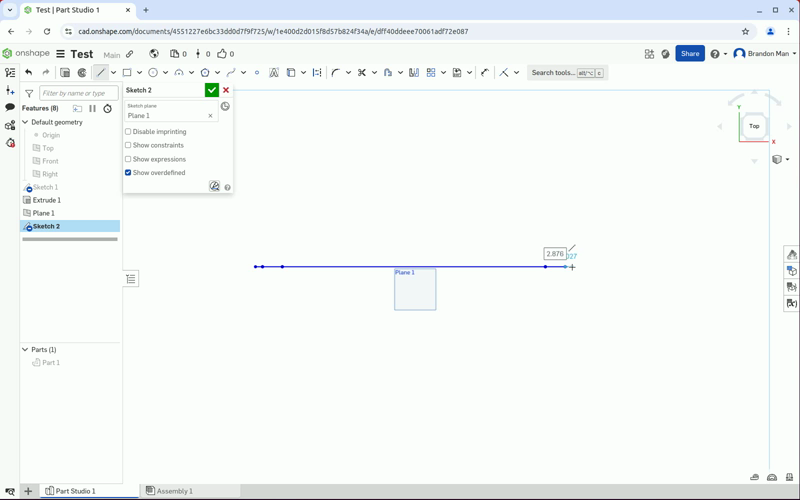
scroll(6)
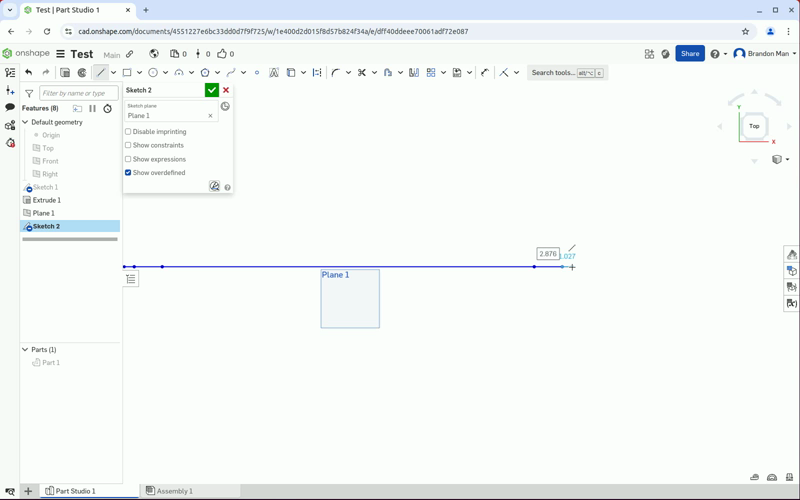
scroll(6)
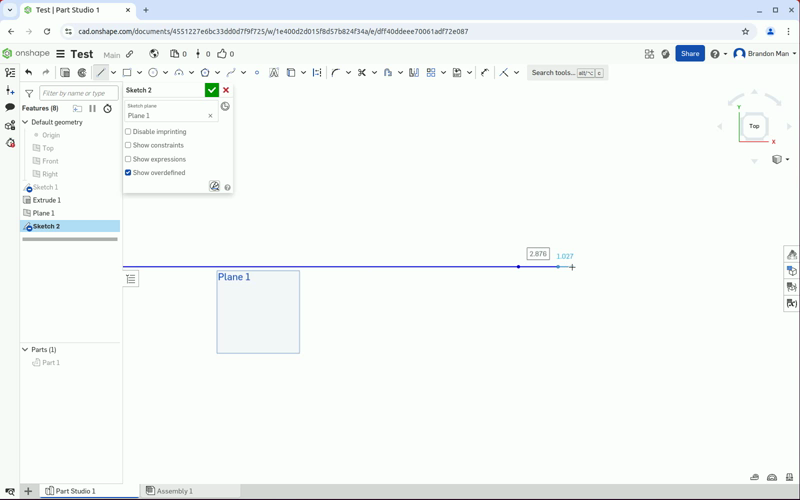
scroll(6)
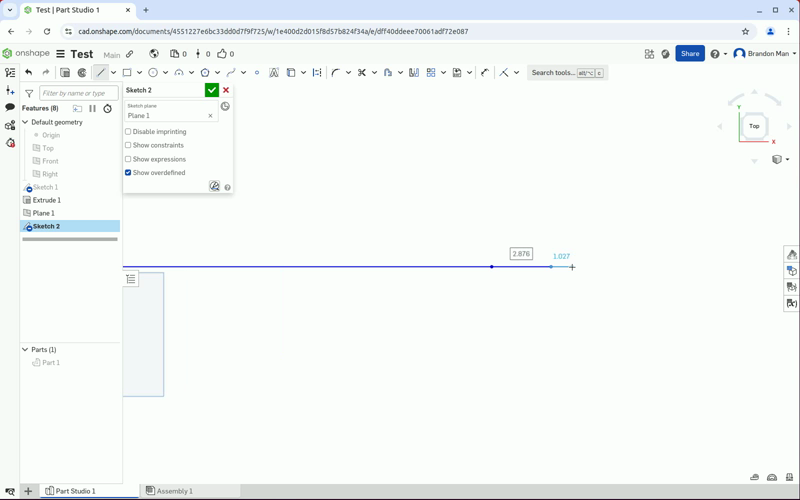
scroll(6)
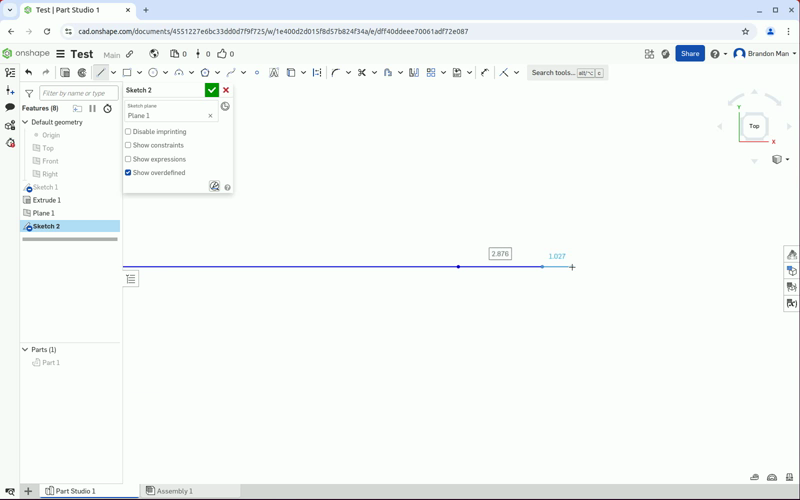
scroll(6)
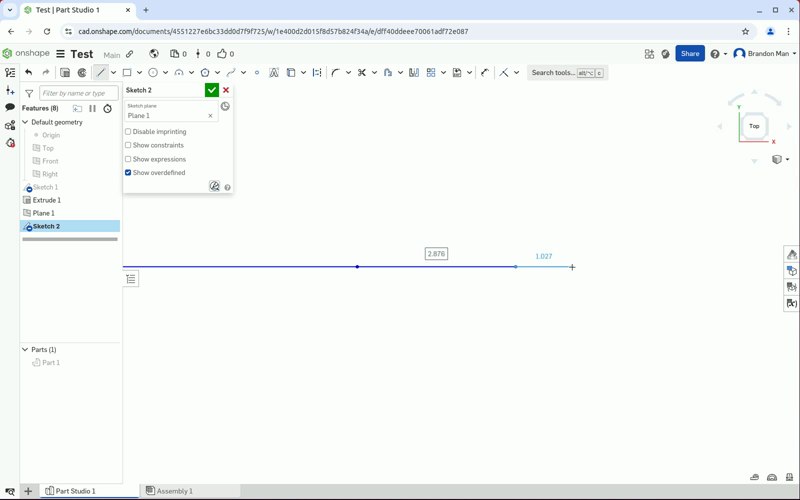
click(572, 266)
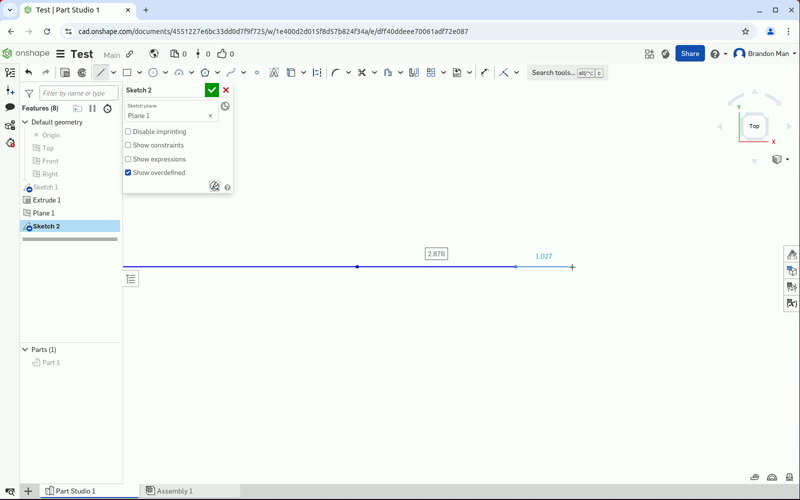
scroll(-6)
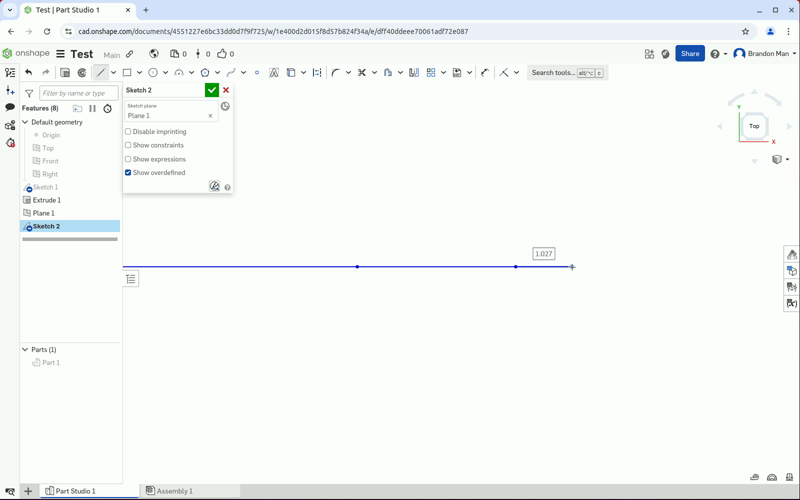
scroll(-6)
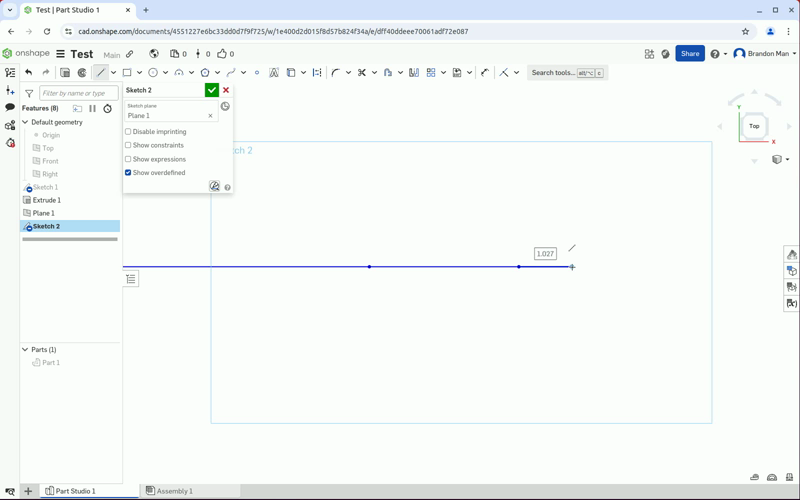
scroll(-6)
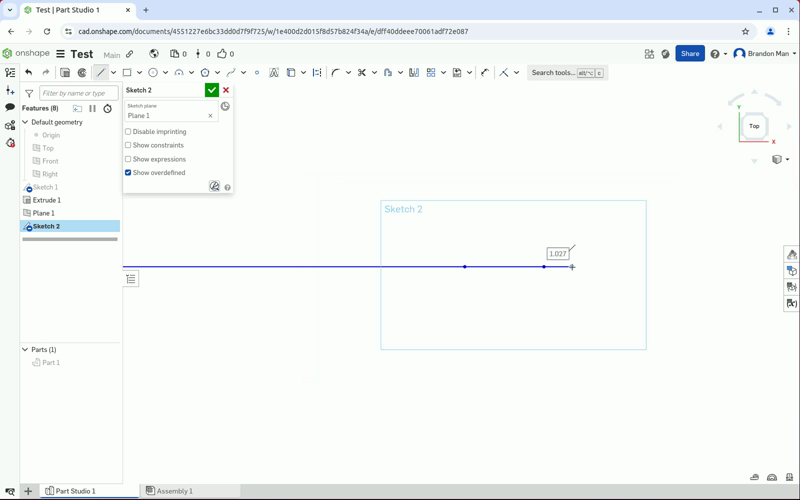
scroll(-6)
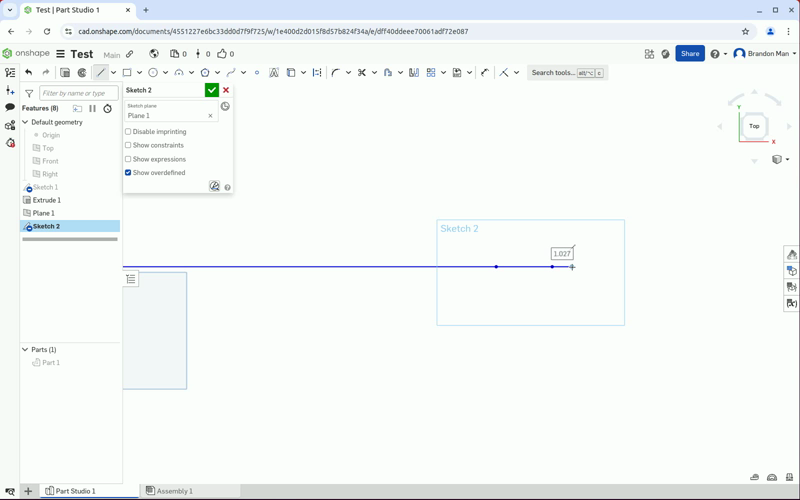
scroll(-6)
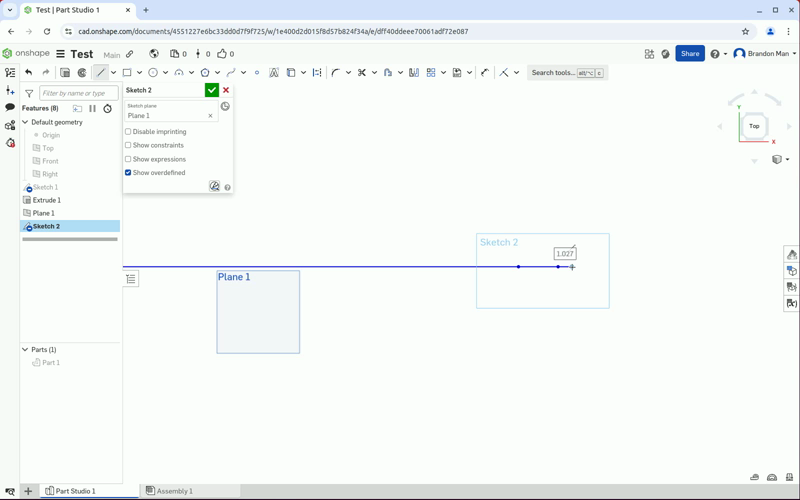
scroll(-6)
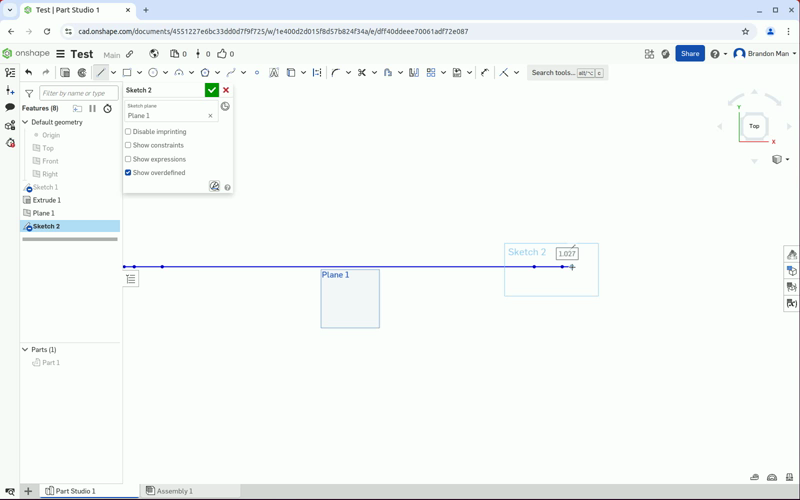
scroll(-6)
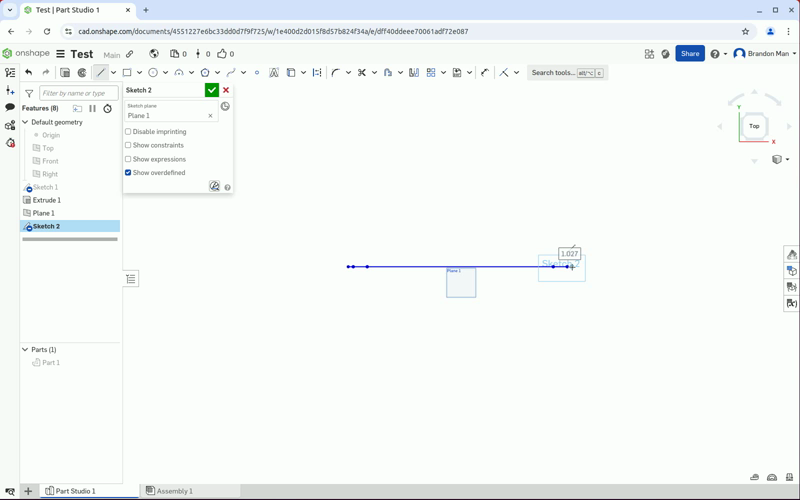
key_up(shift)
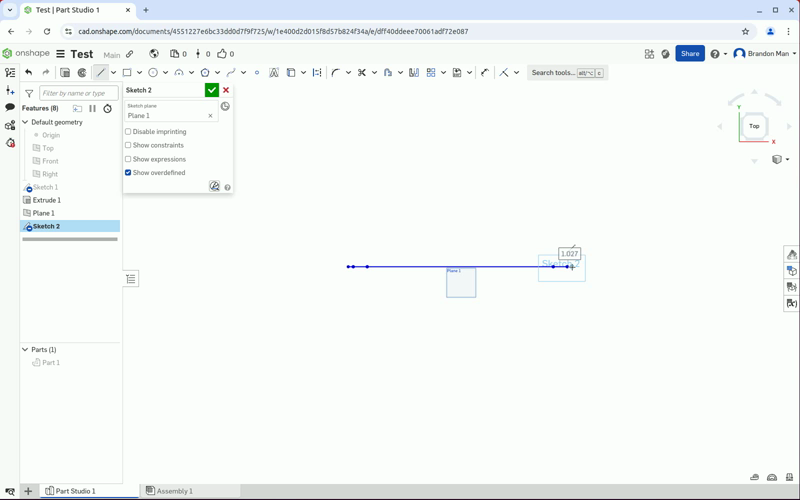
key_down(shift)
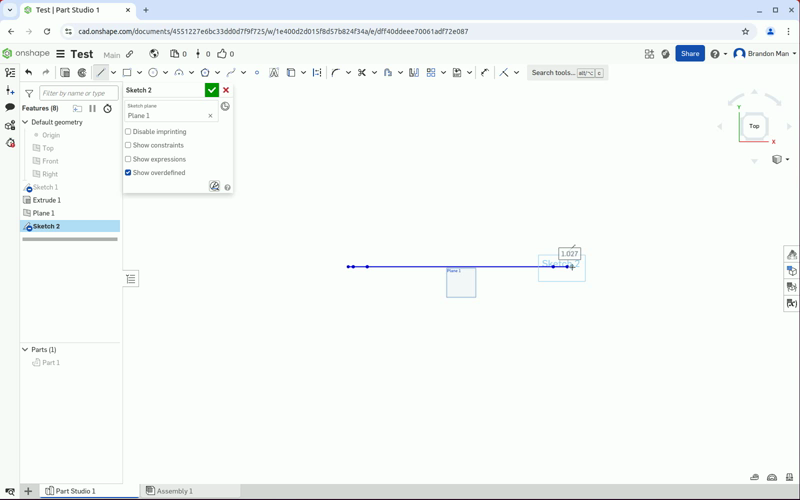
mouse_move(589, 266)
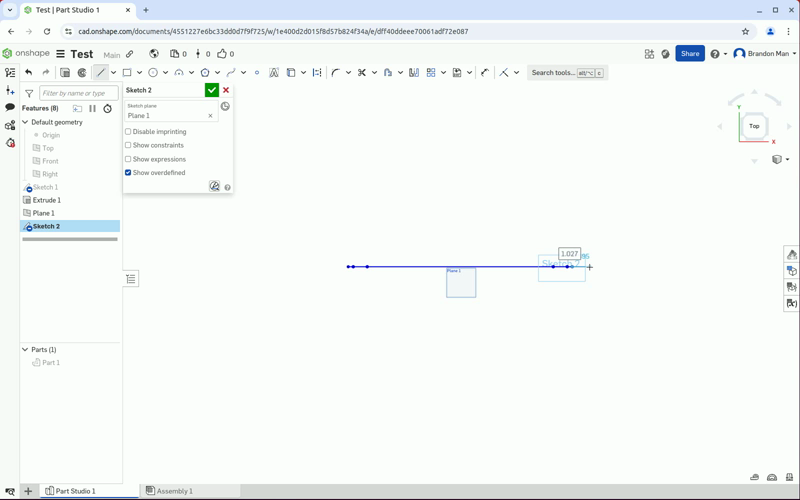
mouse_move(572, 259)
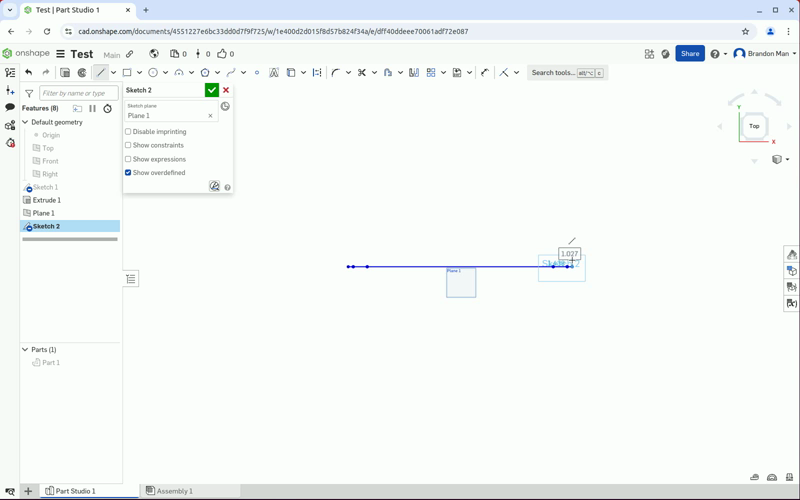
scroll(6)
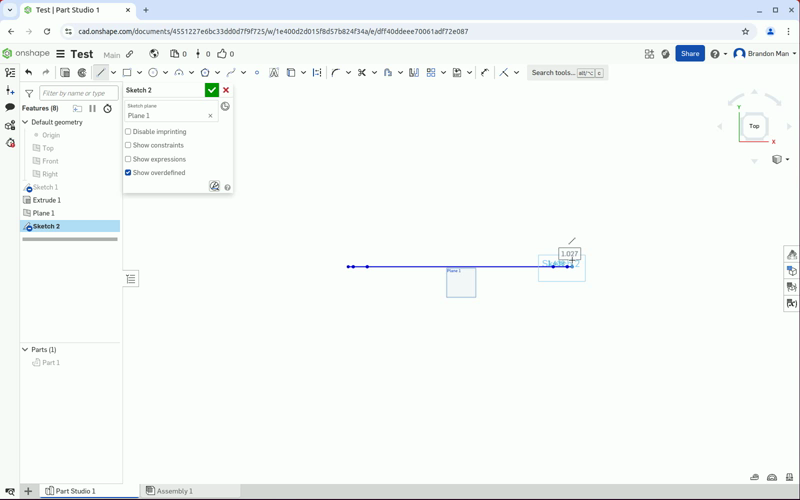
scroll(6)
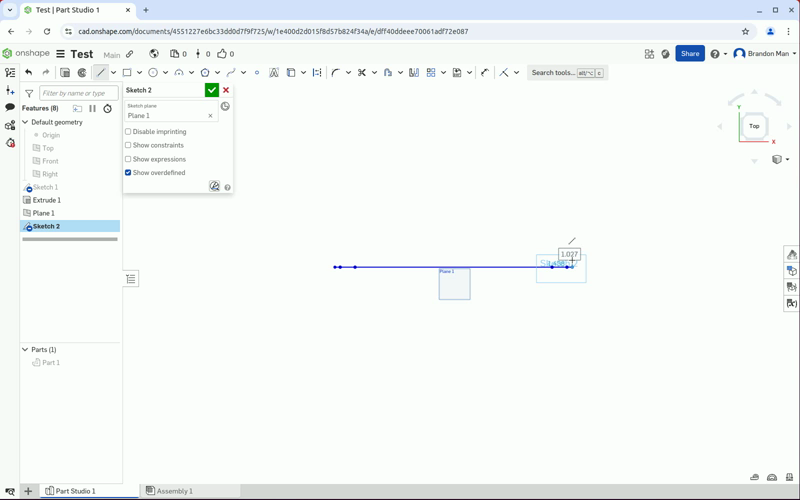
scroll(6)
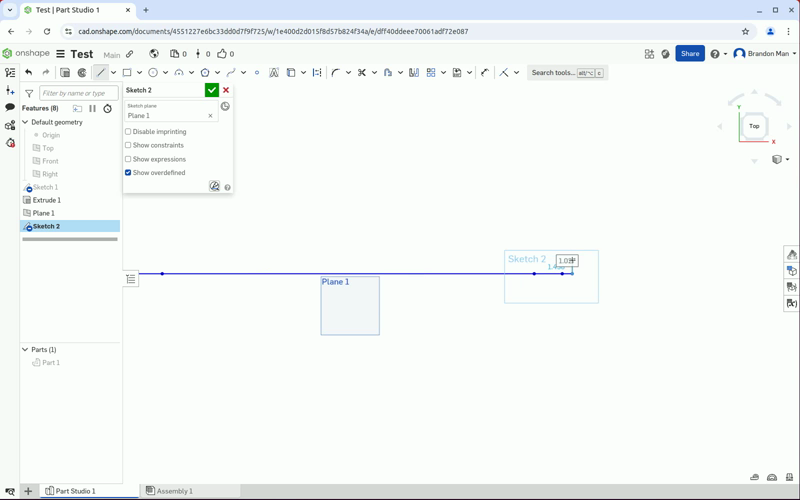
scroll(6)
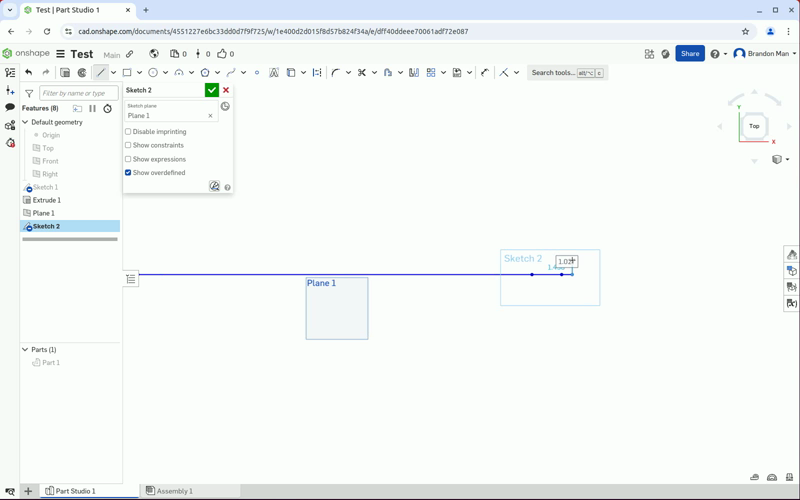
scroll(6)
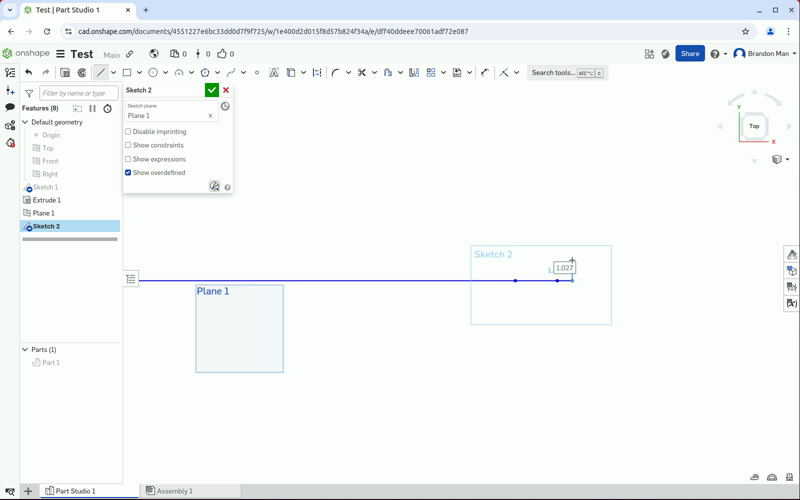
scroll(6)
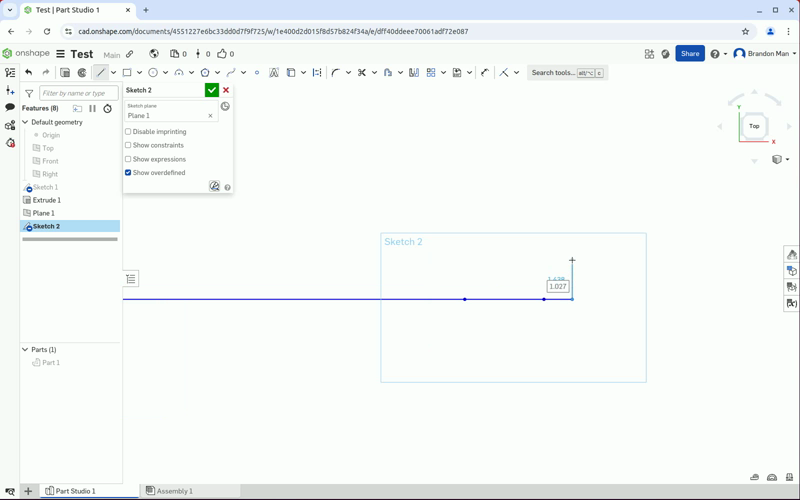
scroll(6)
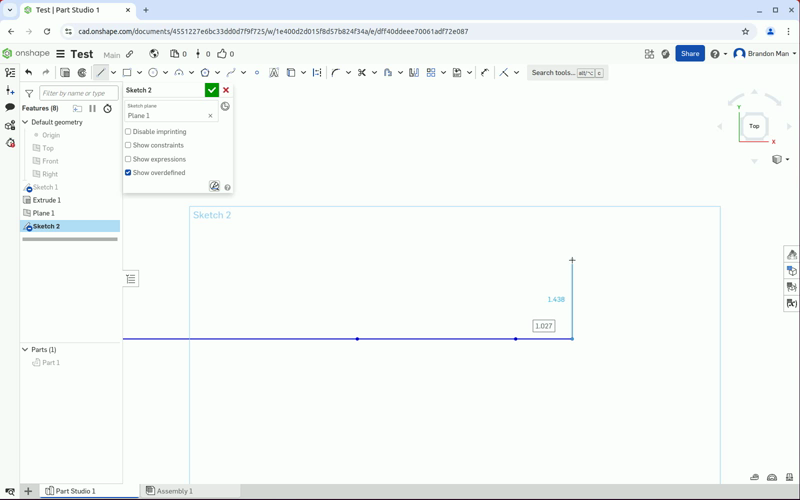
click(572, 259)
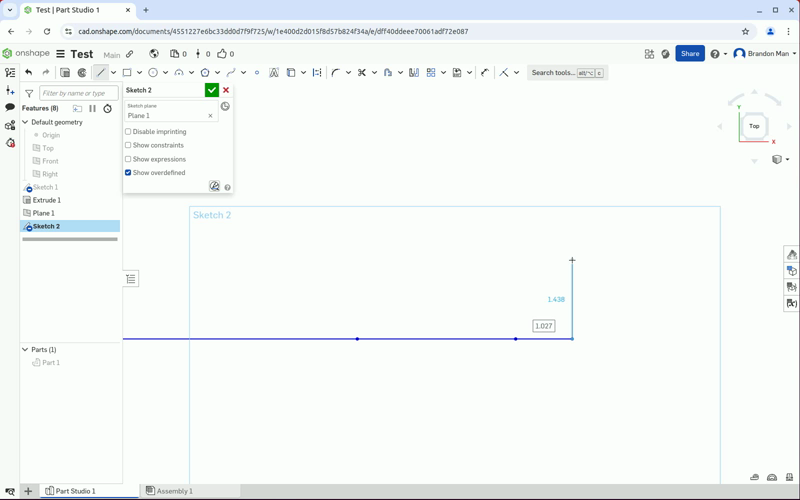
scroll(-6)
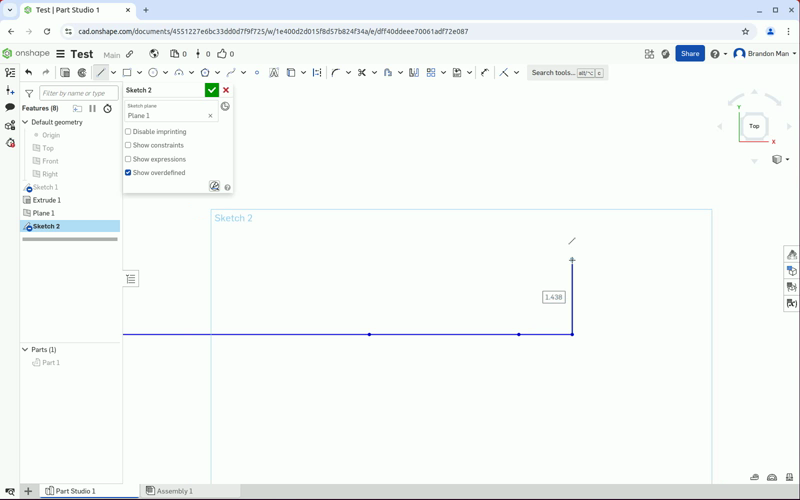
scroll(-6)
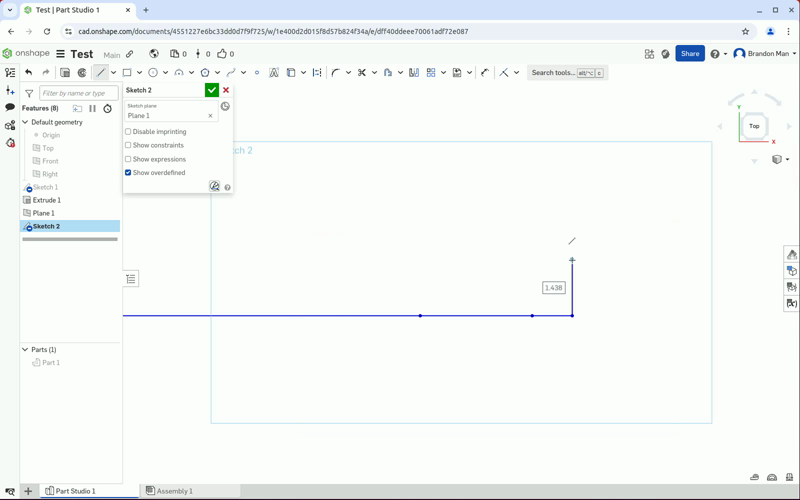
scroll(-6)
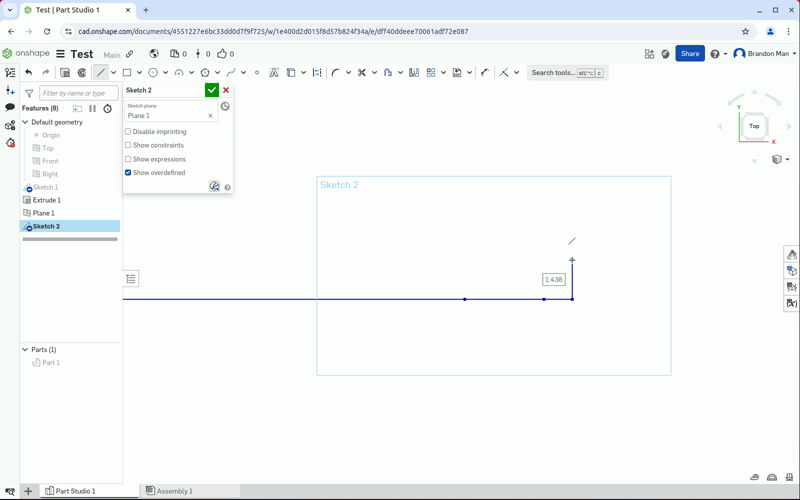
scroll(-6)
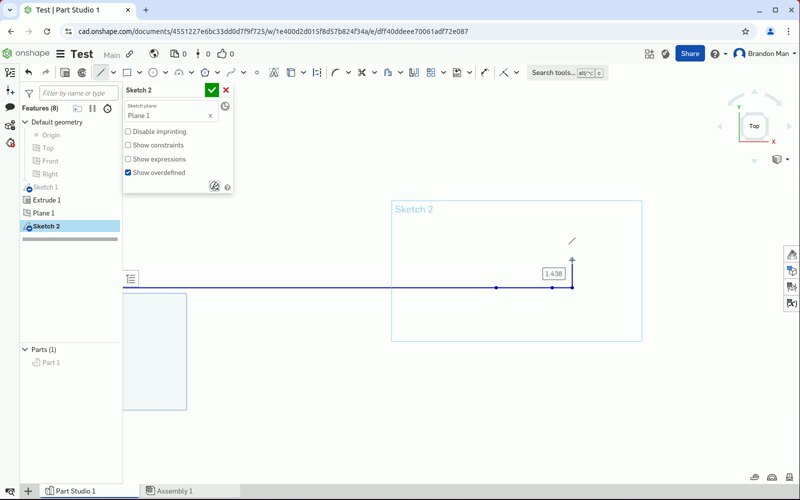
scroll(-6)
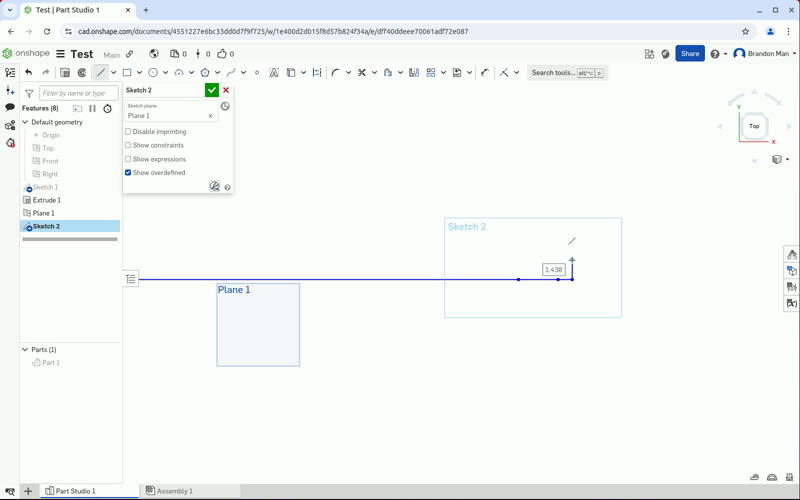
scroll(-6)
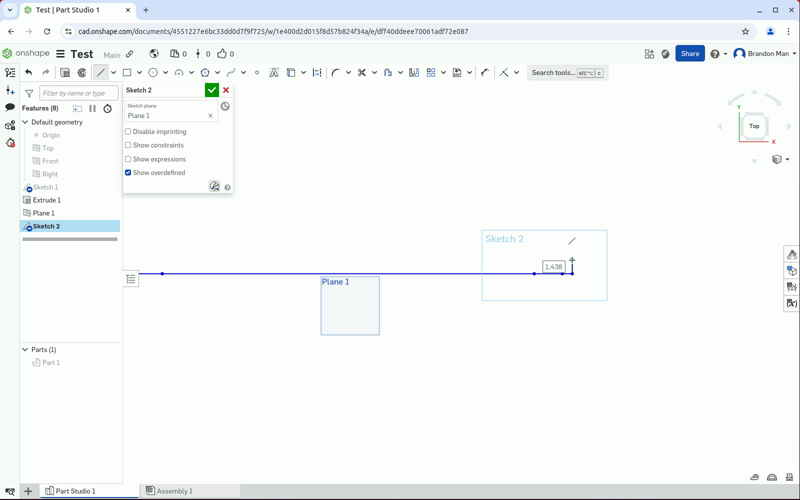
scroll(-6)
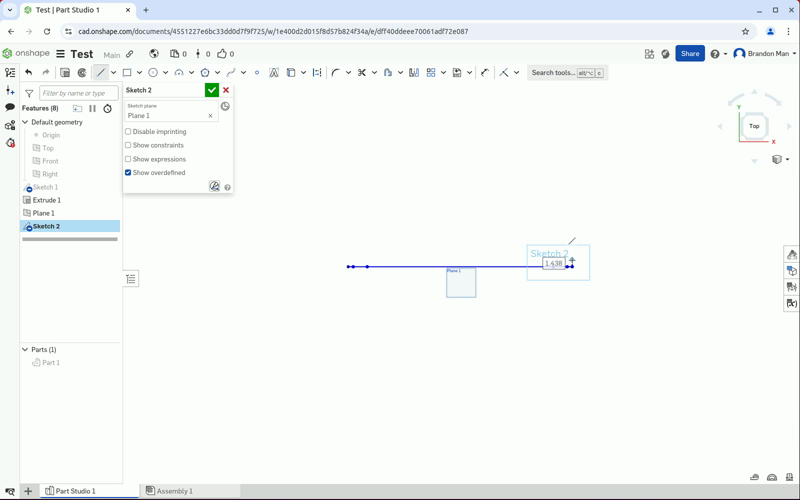
key_up(shift)
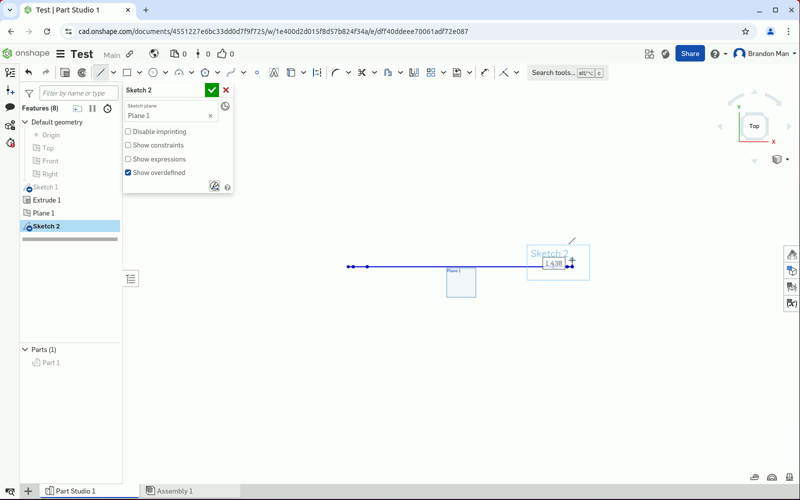
key_down(shift)
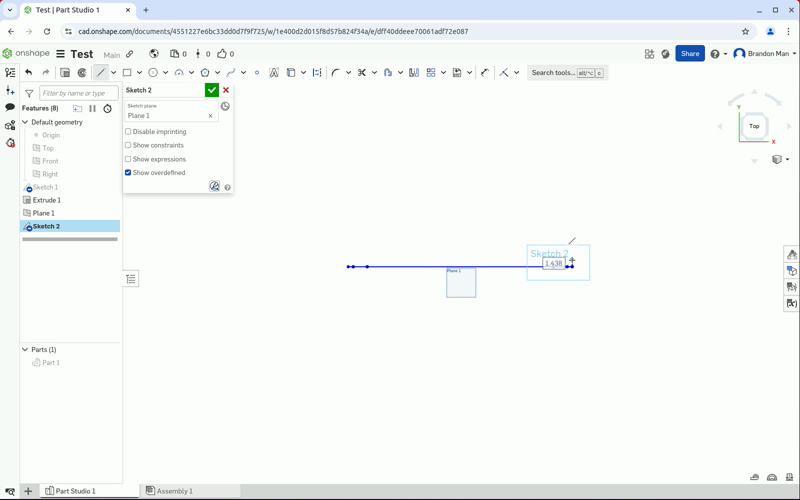
mouse_move(348, 259)
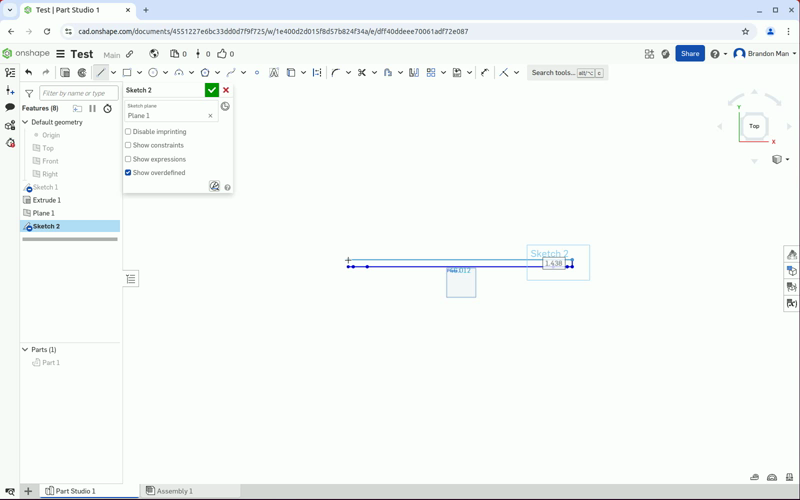
click(348, 259)
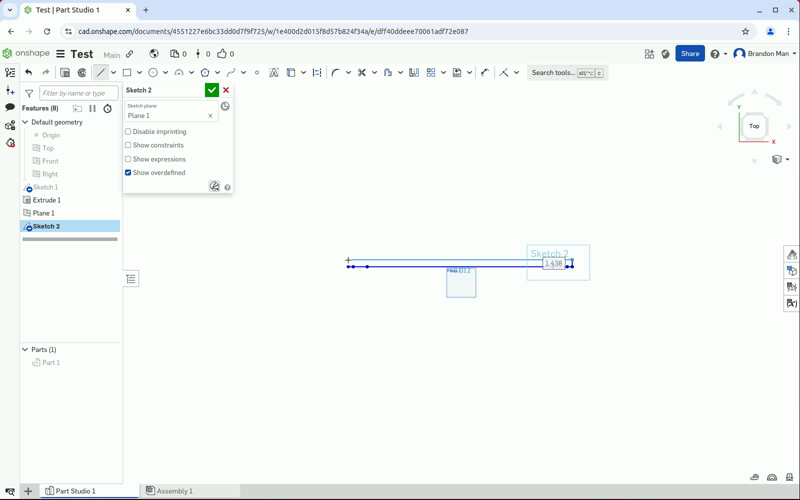
key_up(shift)
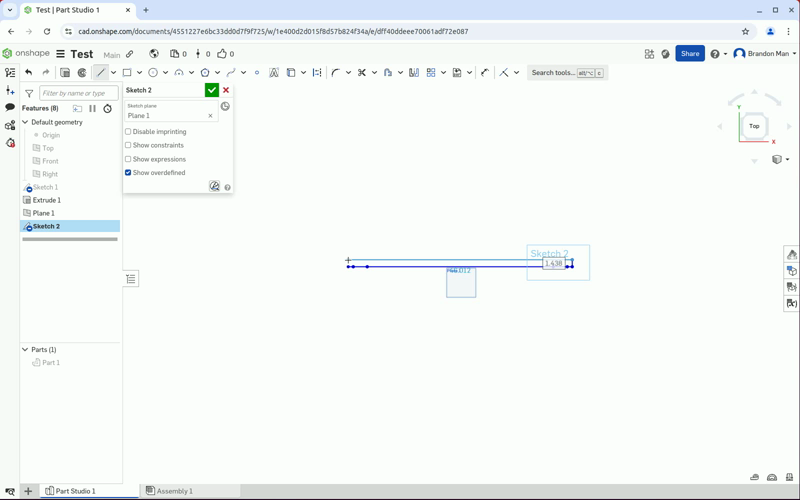
mouse_move(378, 259)
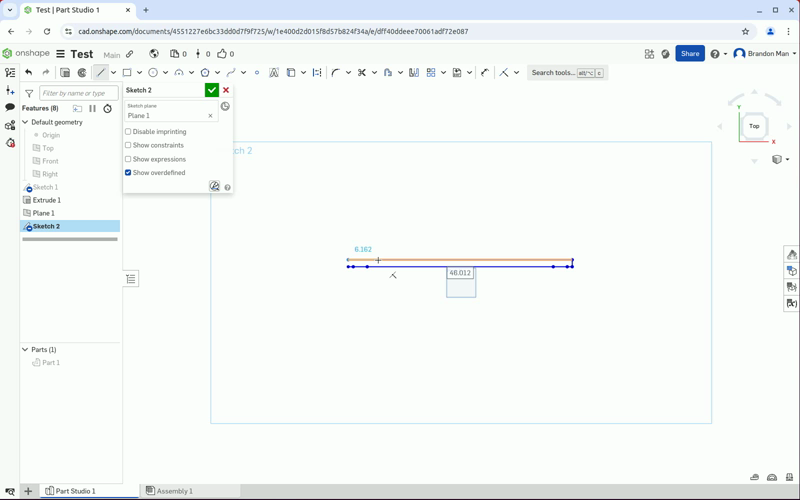
key_down(shift)
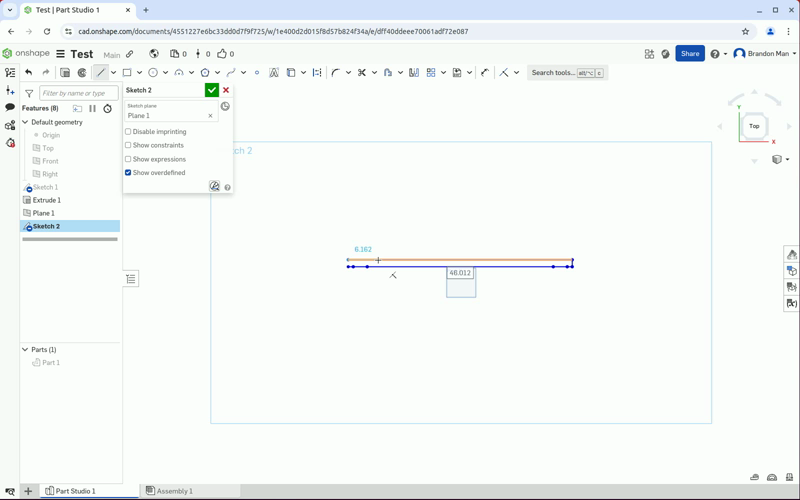
mouse_move(348, 266)
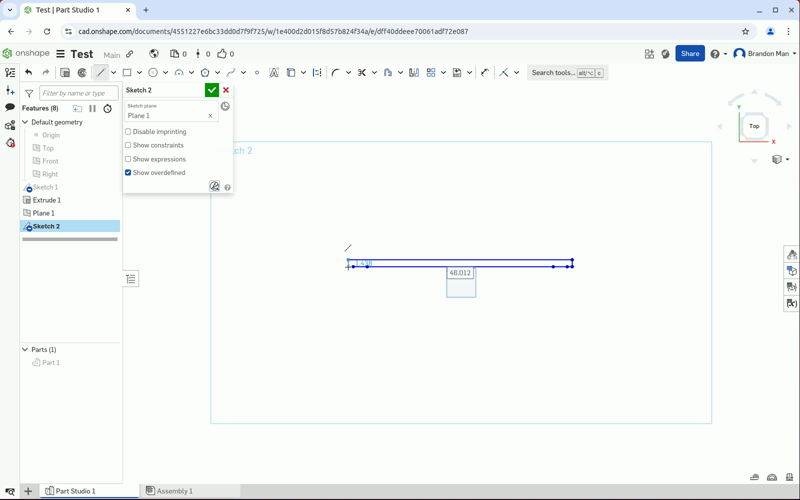
scroll(6)
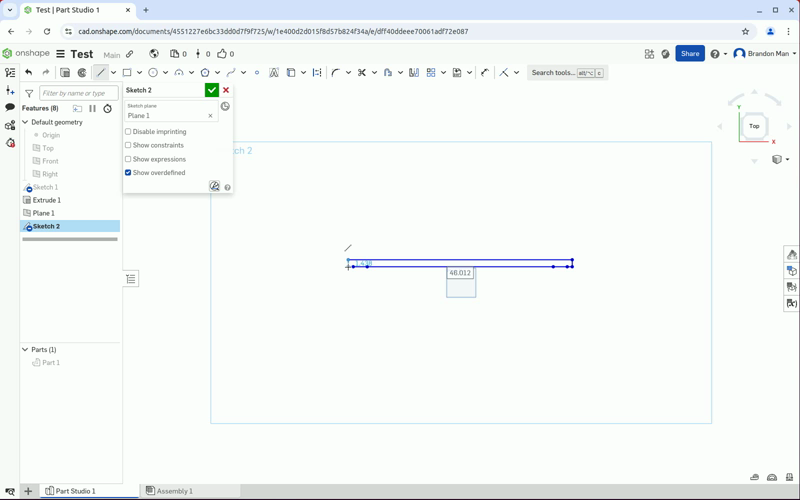
scroll(6)
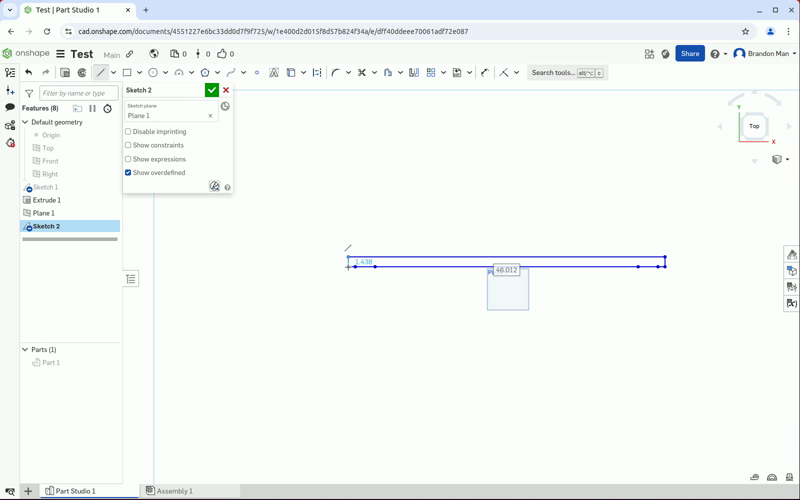
scroll(6)
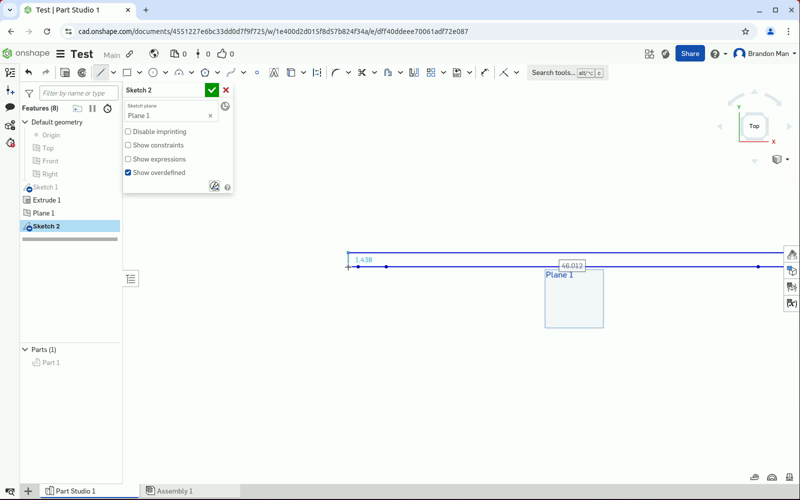
scroll(6)
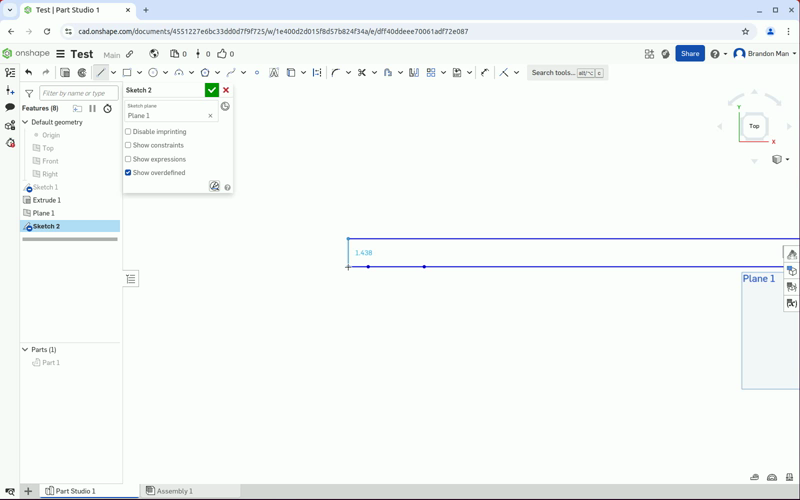
scroll(6)
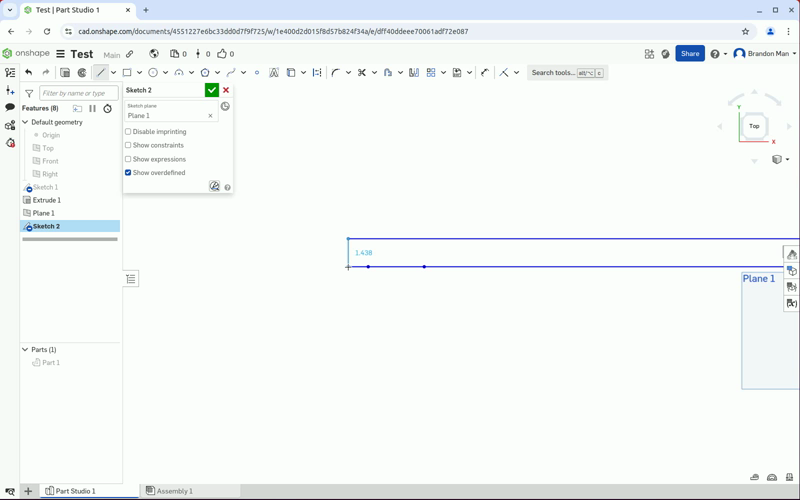
scroll(6)
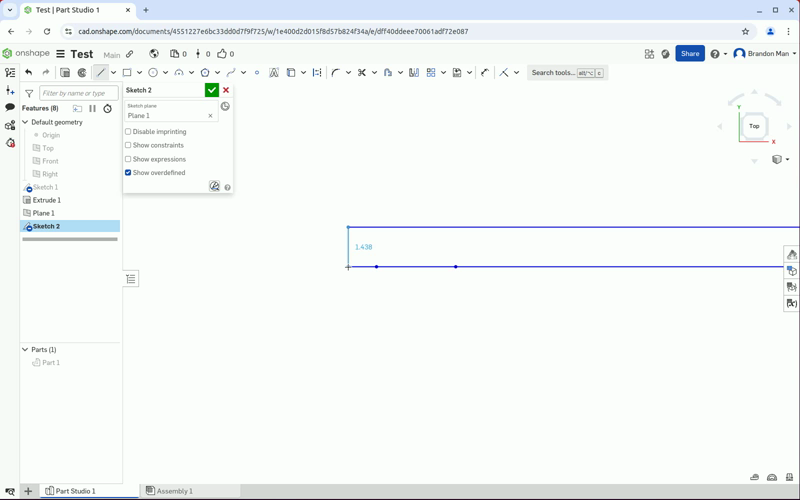
scroll(6)
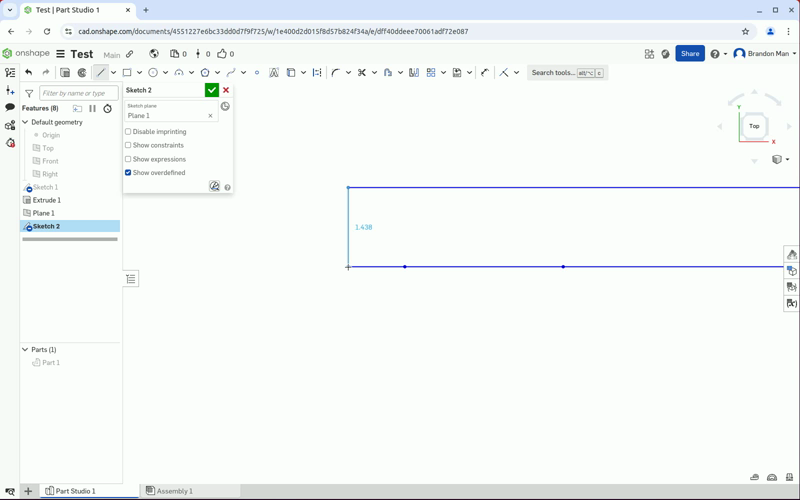
key_up(shift)
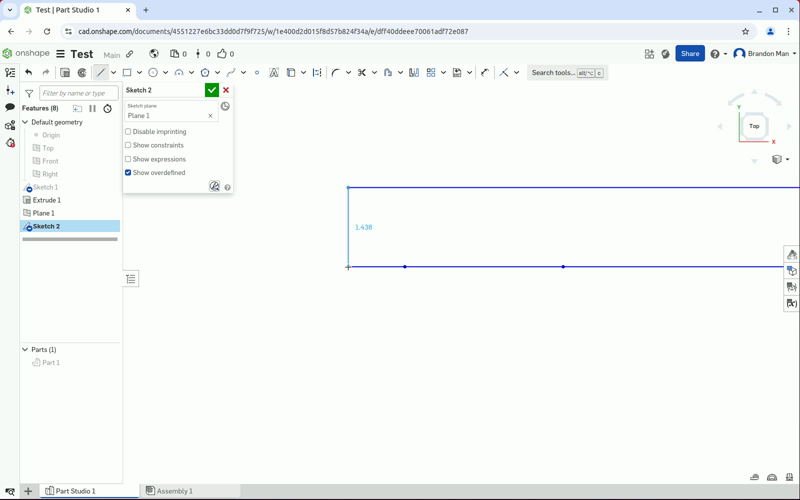
click(348, 266)
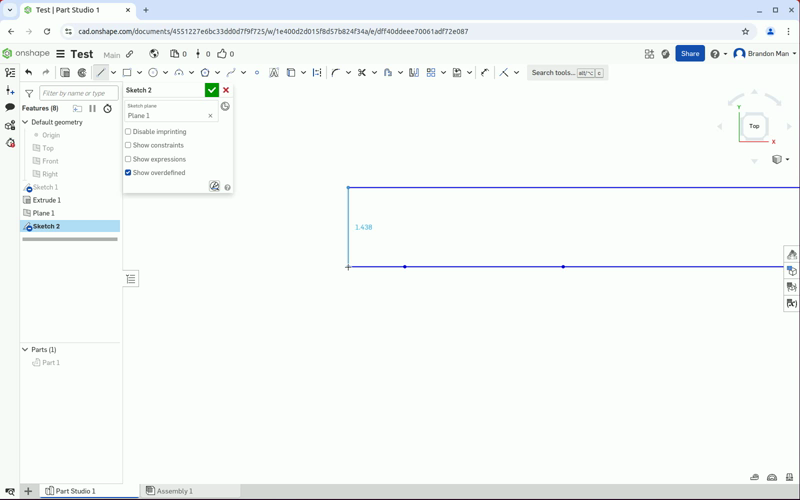
scroll(-6)
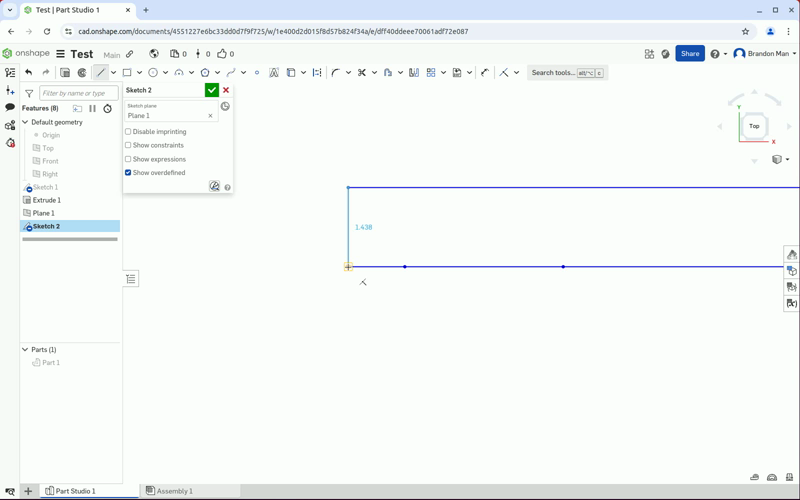
scroll(-6)
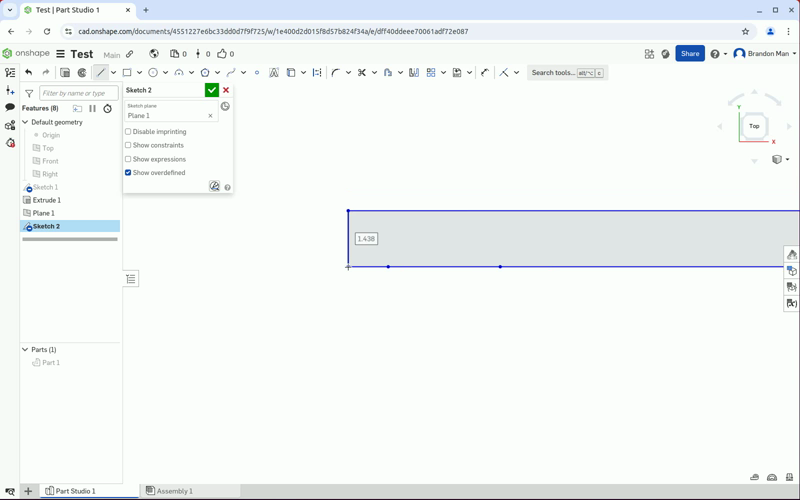
scroll(-6)
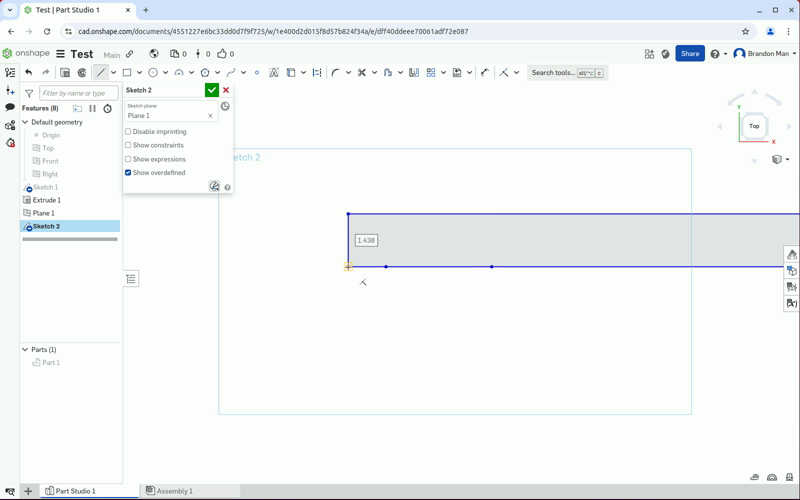
scroll(-6)
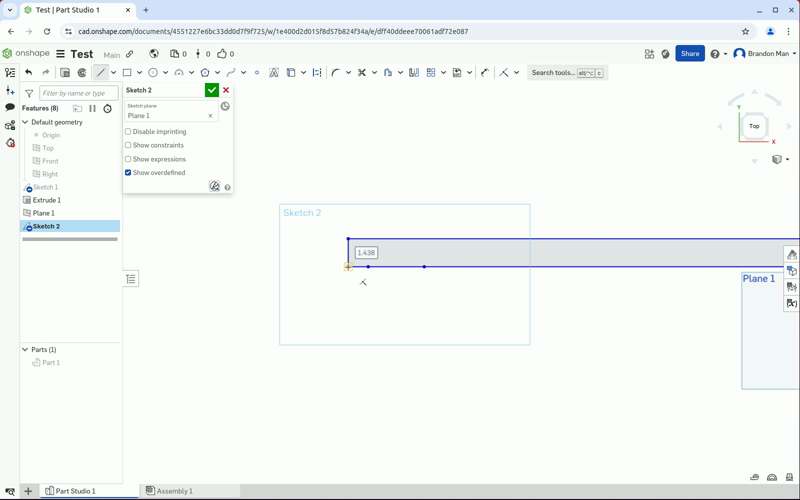
scroll(-6)
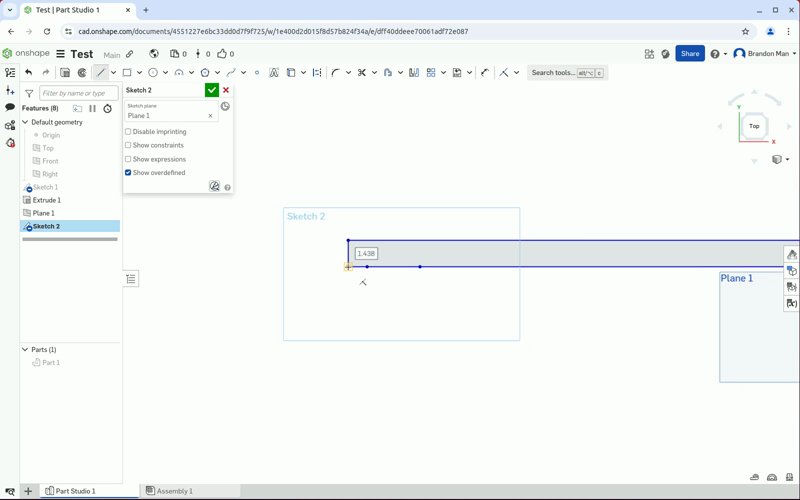
scroll(-6)
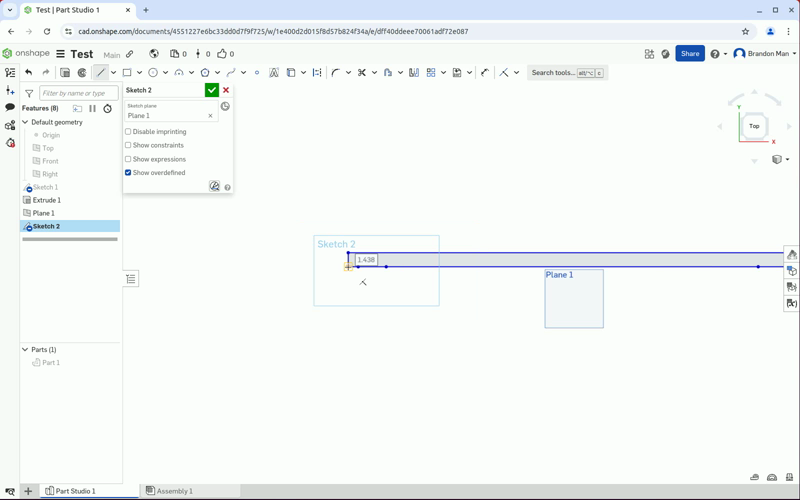
scroll(-6)
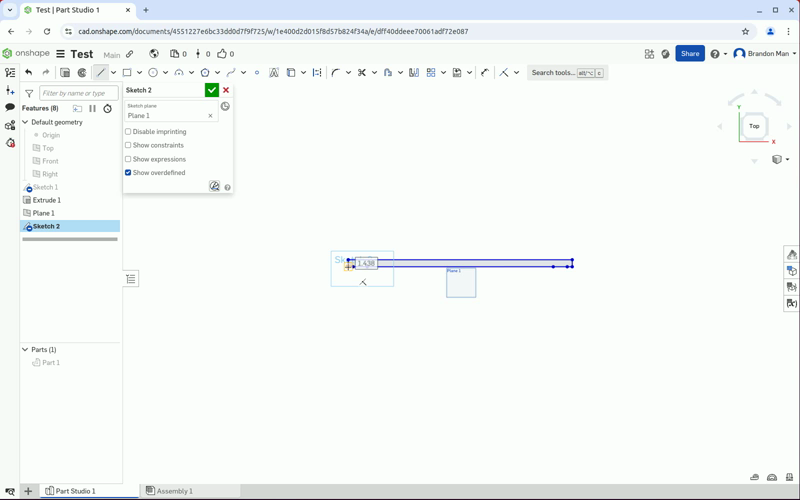
key(esc)
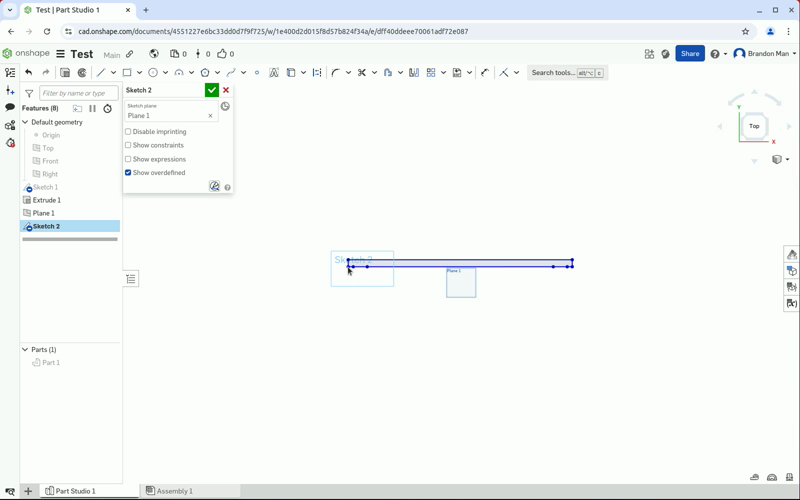
mouse_move(435, 261)
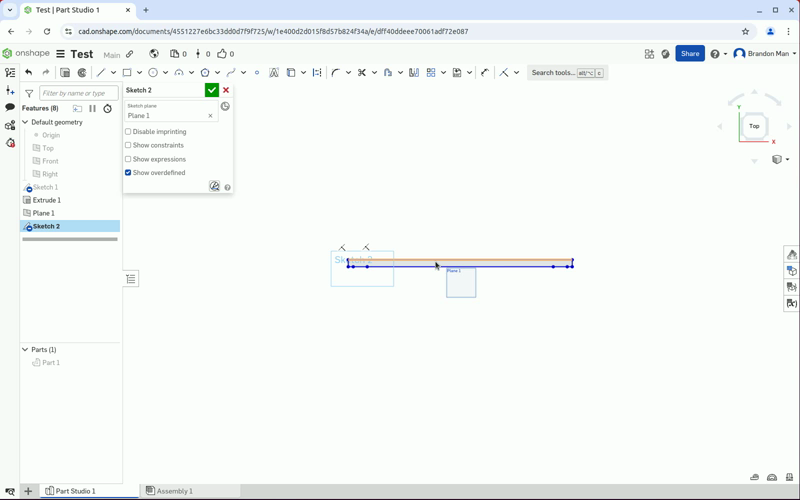
scroll(6)
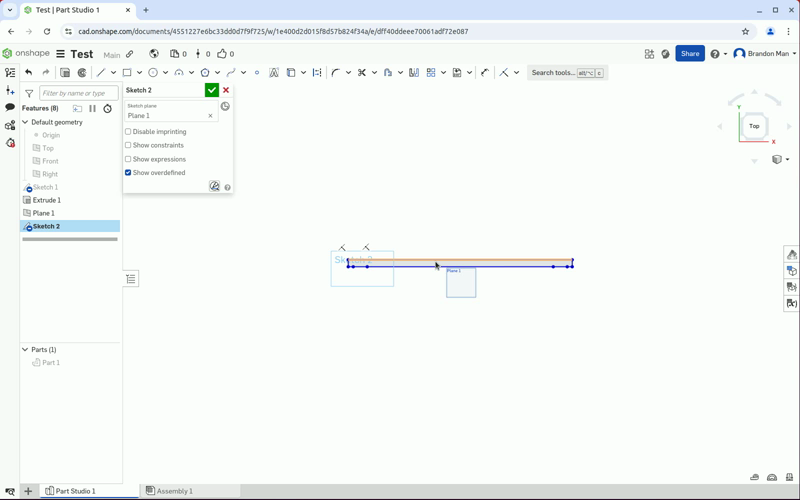
scroll(6)
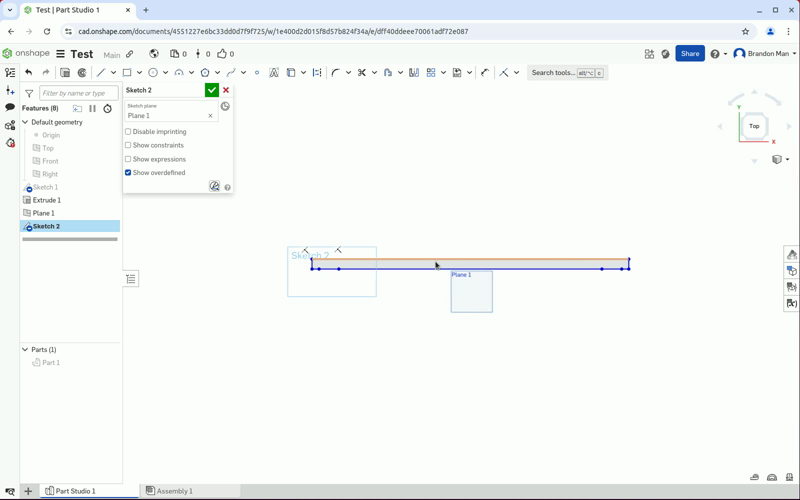
scroll(6)
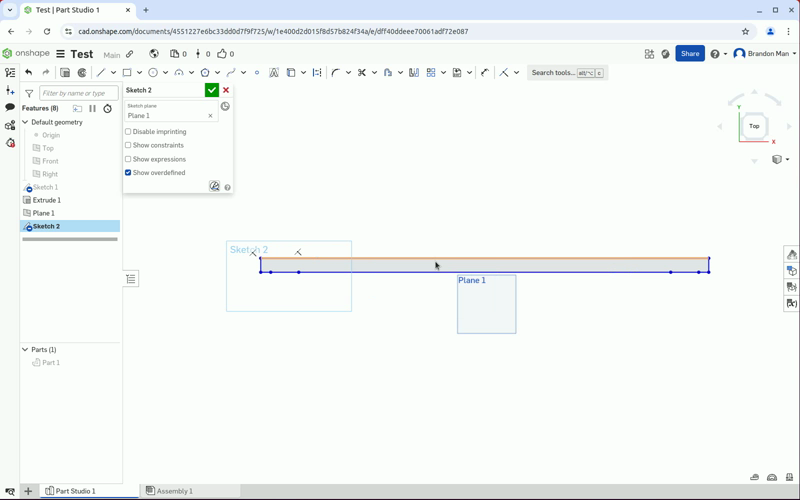
scroll(6)
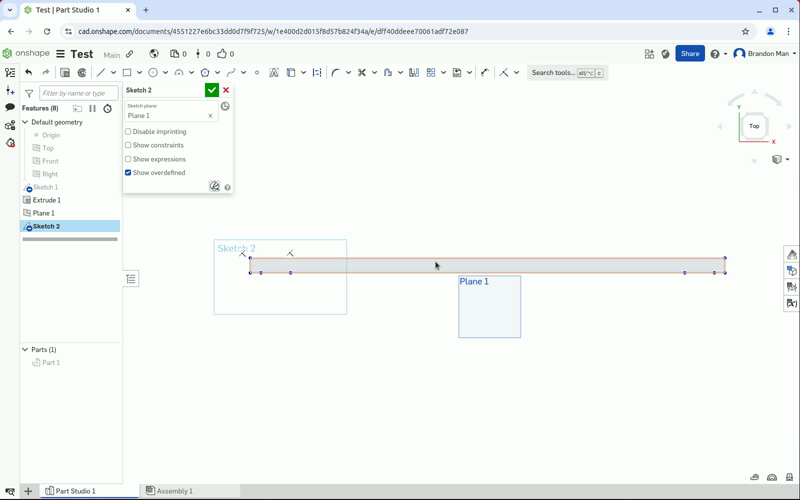
scroll(6)
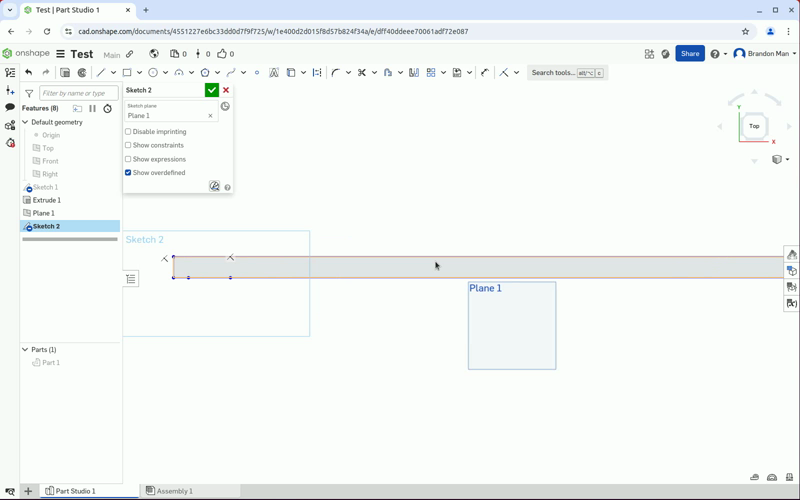
scroll(6)
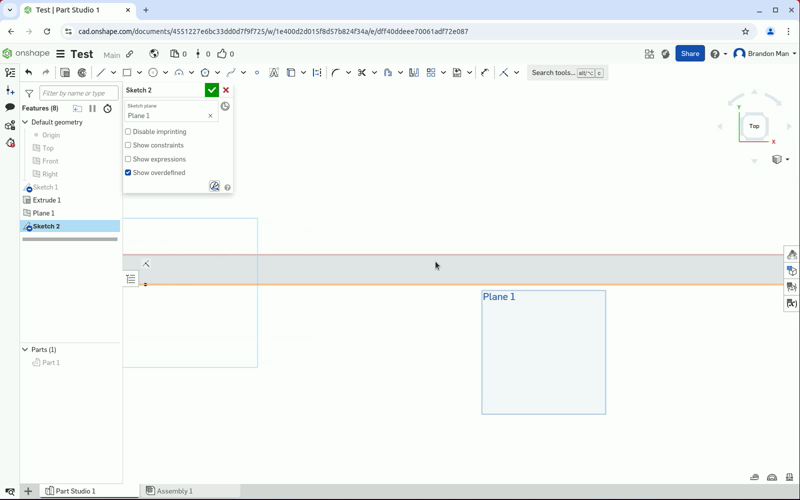
scroll(6)
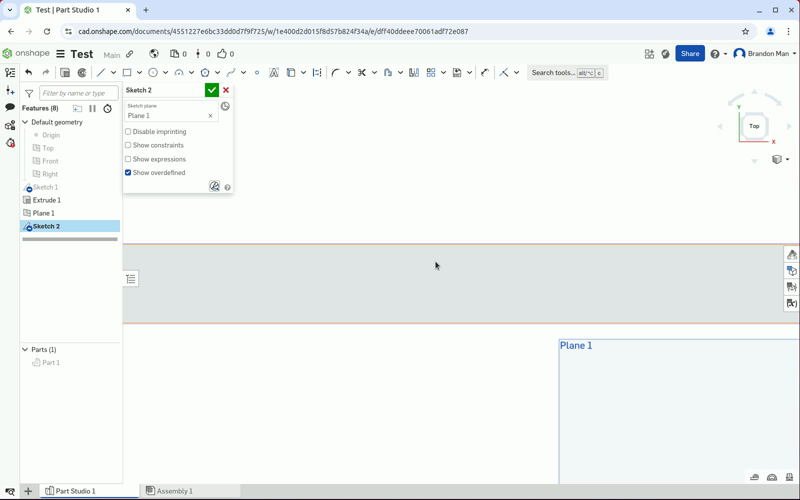
click(435, 261)
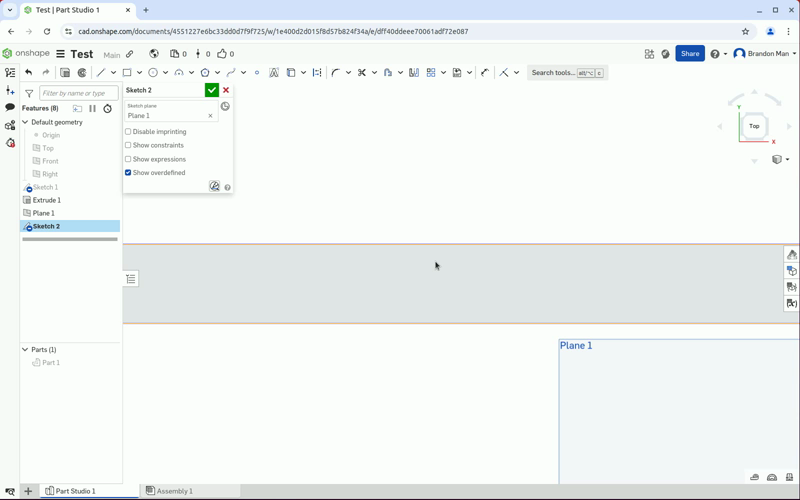
scroll(-6)
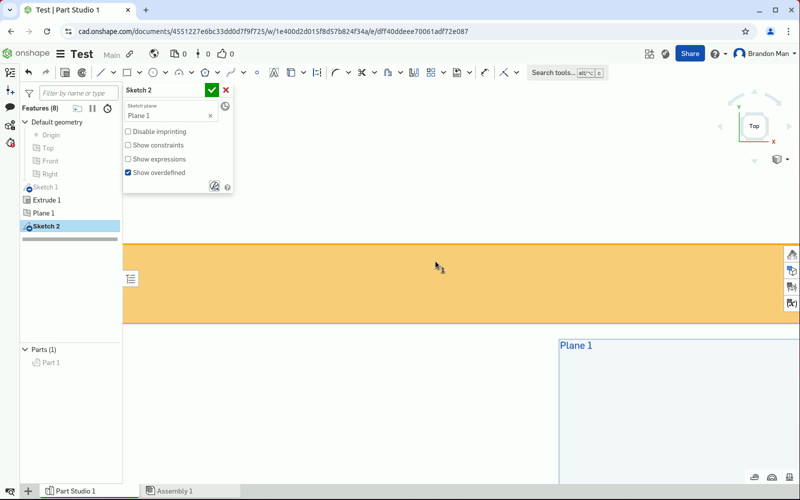
scroll(-6)
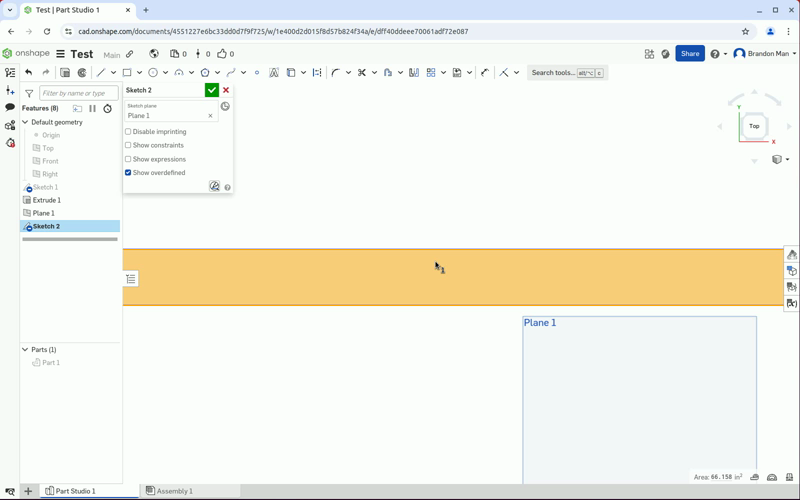
scroll(-6)
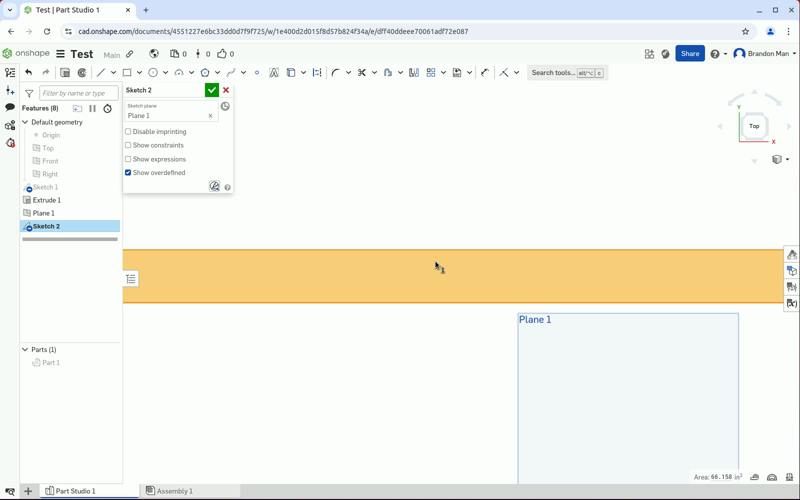
scroll(-6)
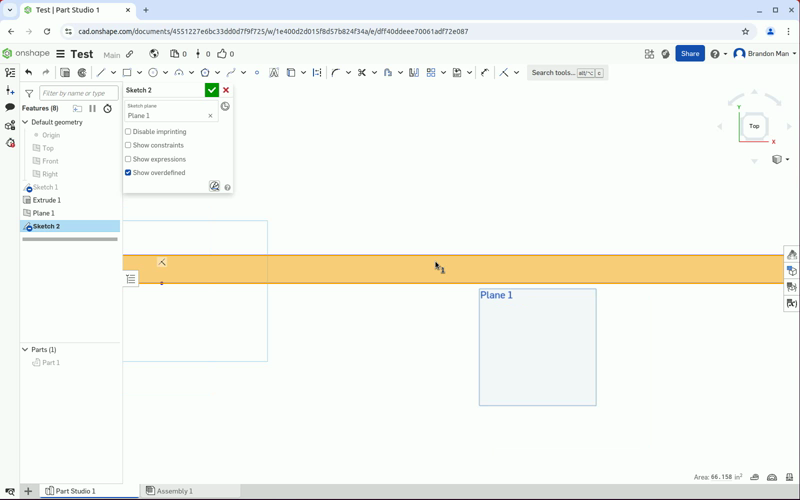
scroll(-6)
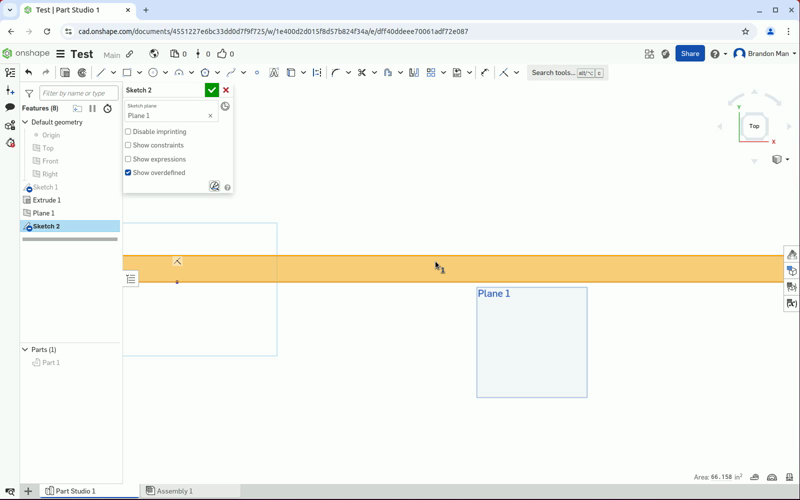
scroll(-6)
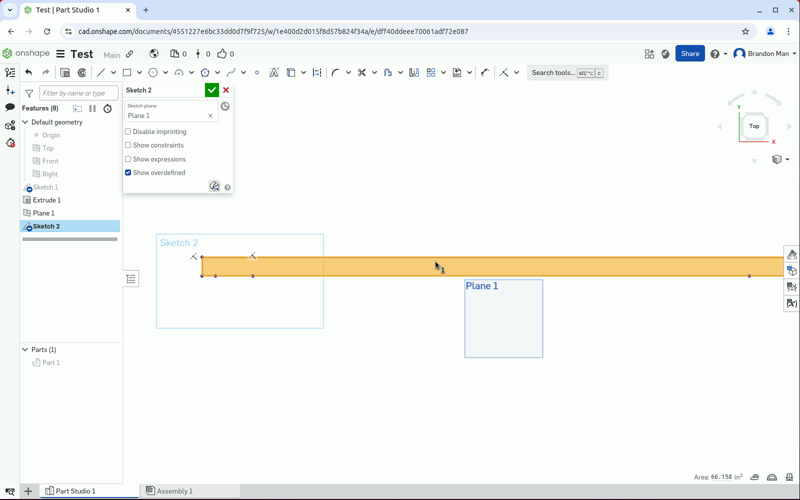
scroll(-6)
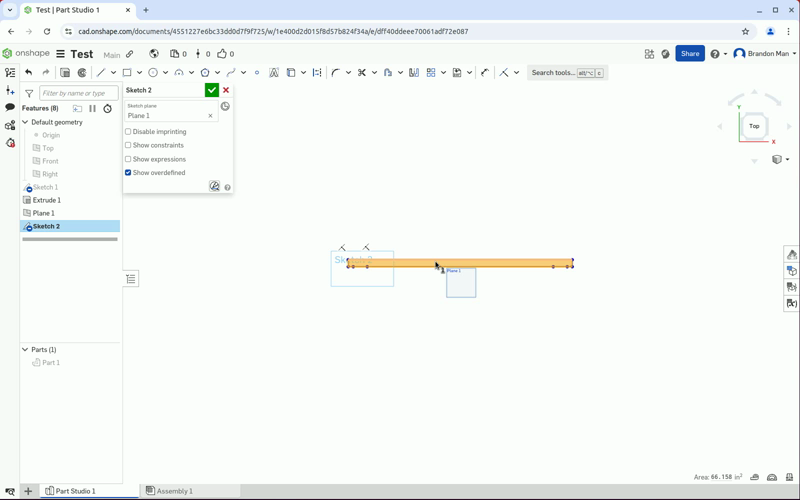
mouse_move(73, 352)
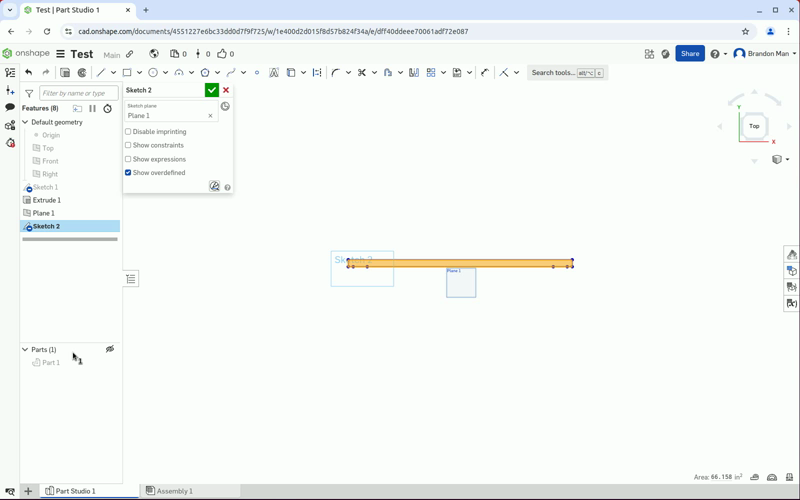
key(shift+y)
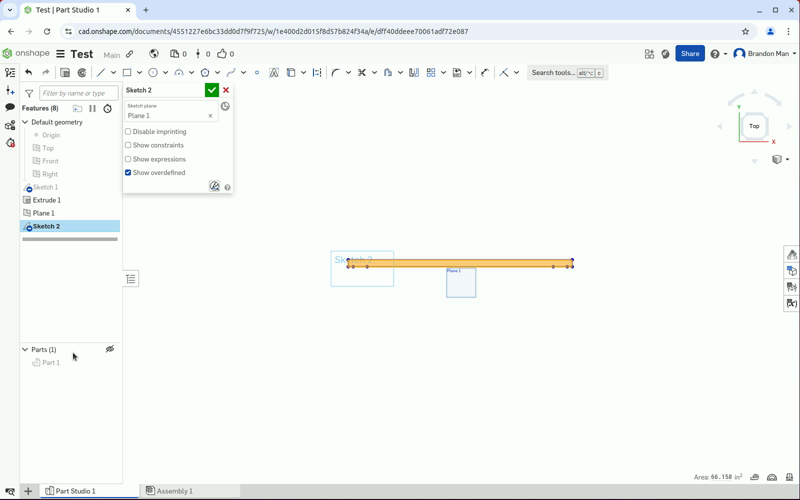
key(shift+e)
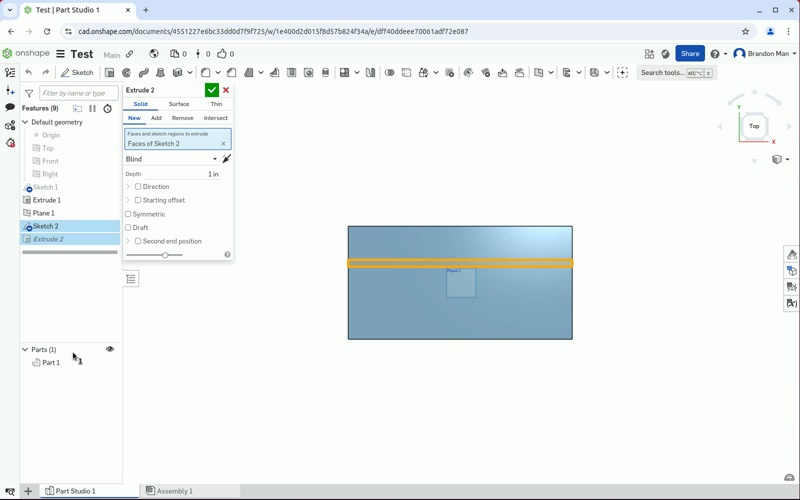
mouse_move(143, 106)
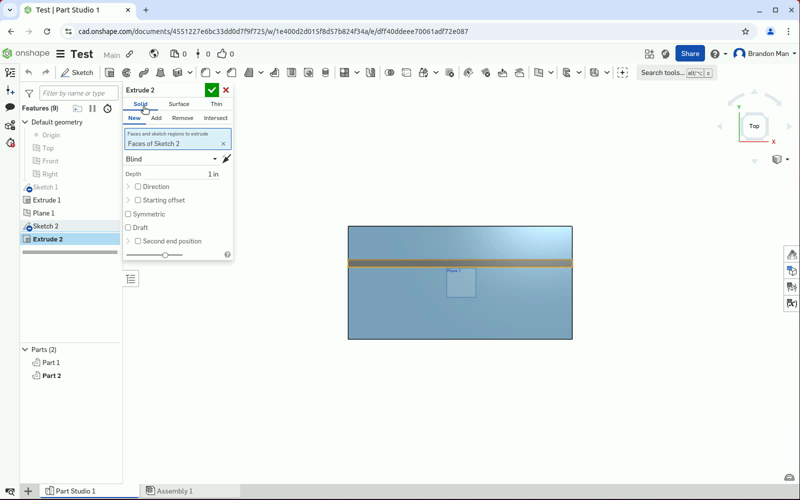
click(143, 106)
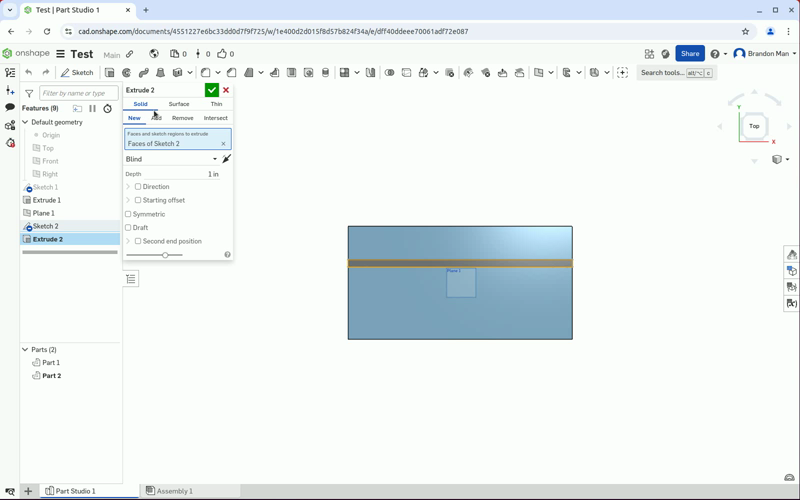
mouse_move(186, 120)
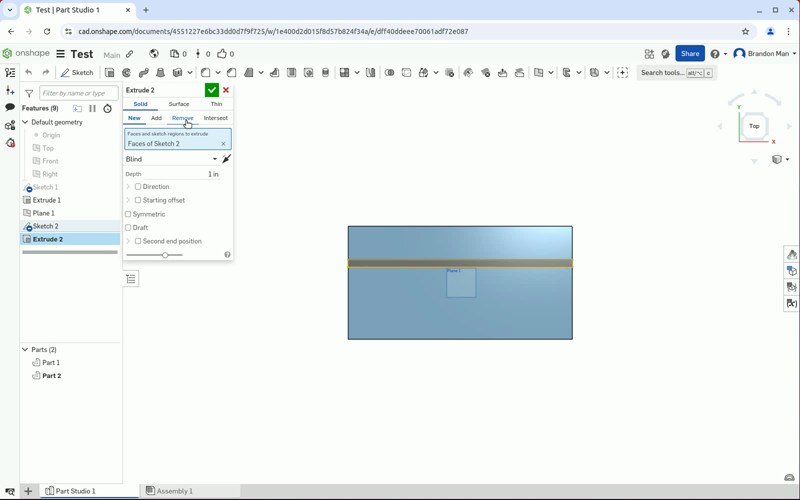
click(186, 120)
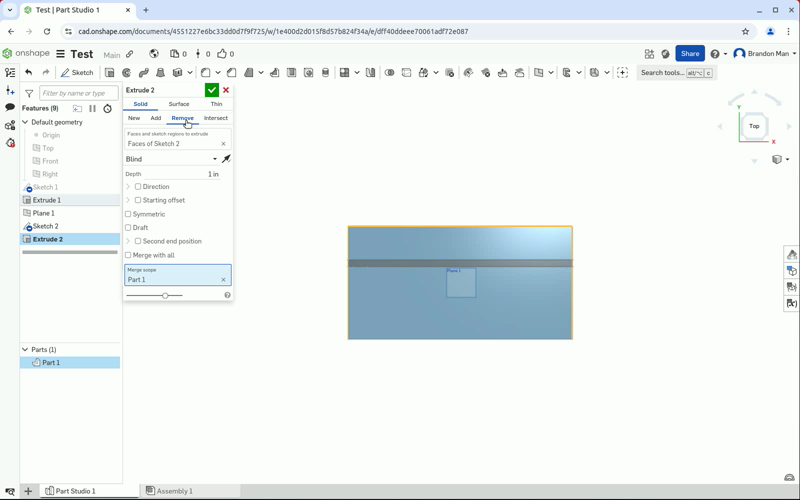
key(tab, 4)
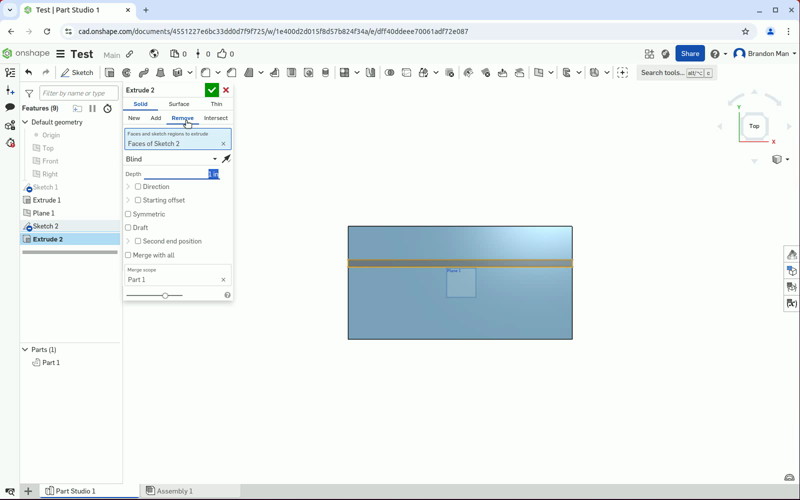
text(0.241)
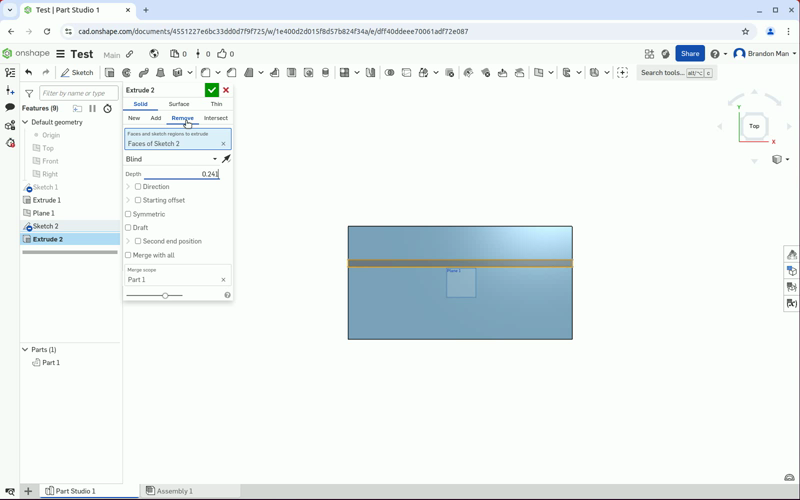
key(tab, 6)
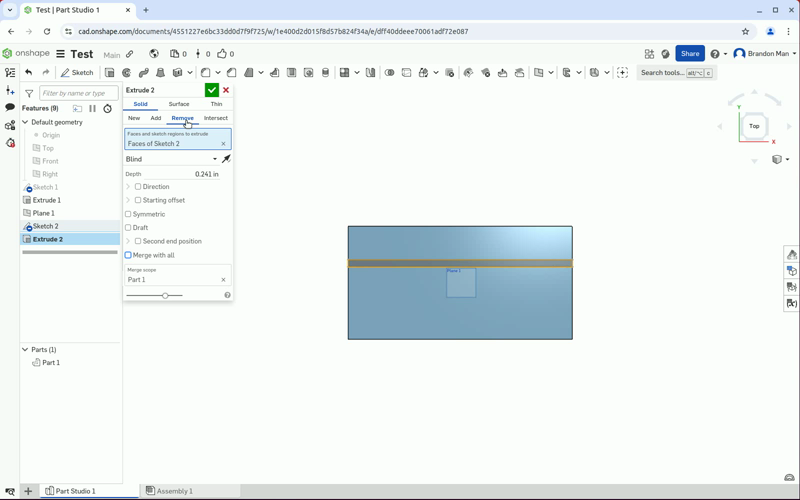
key(space)
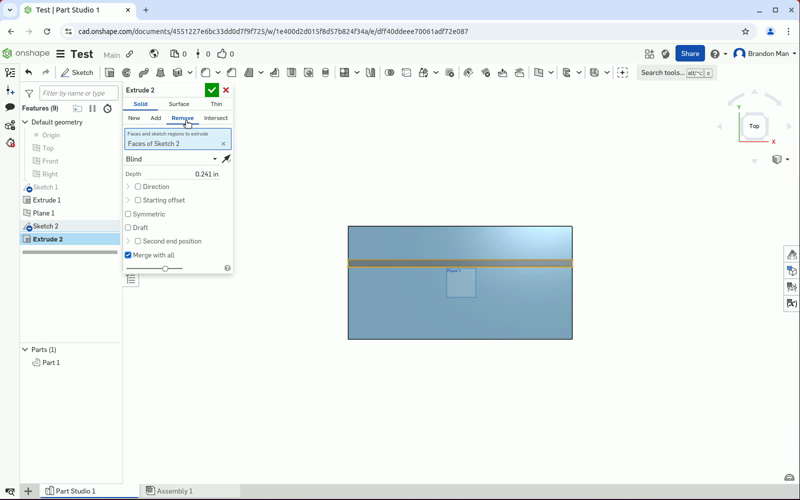
key(enter)
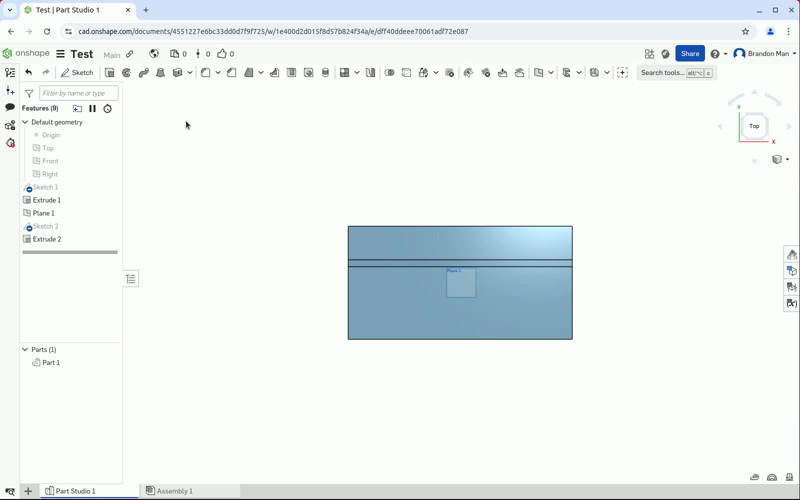
key(shift+h)
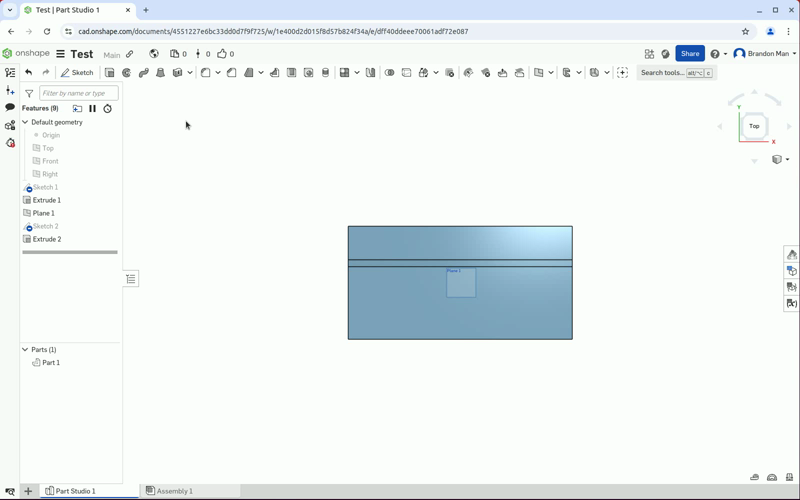
key(shift+h)
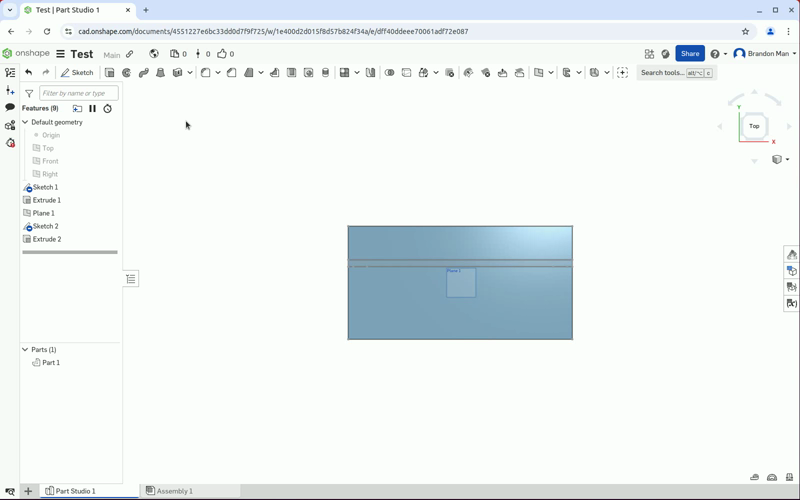
key(shift+7)
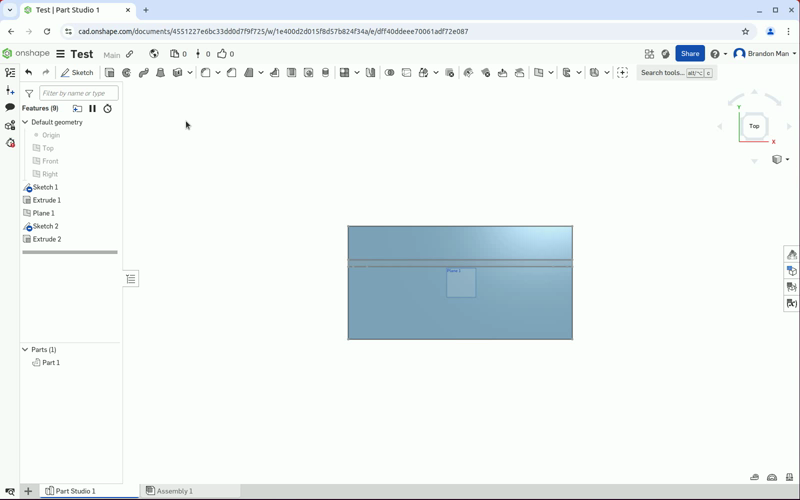
key(up, 3)
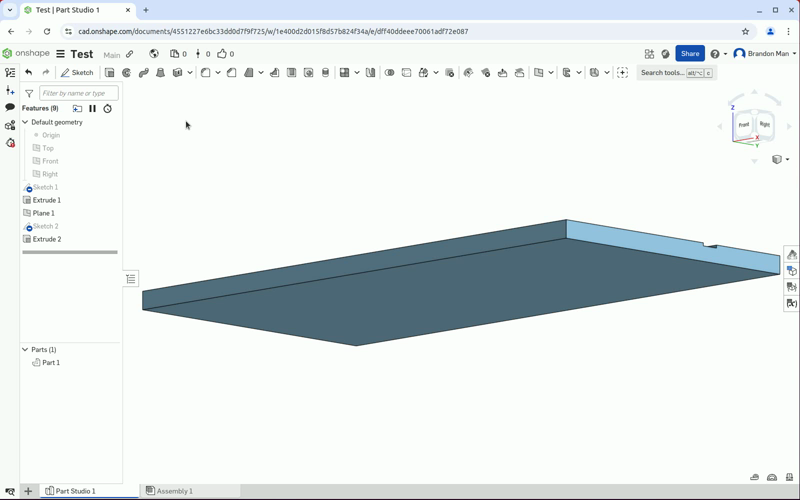
key(left, 3)
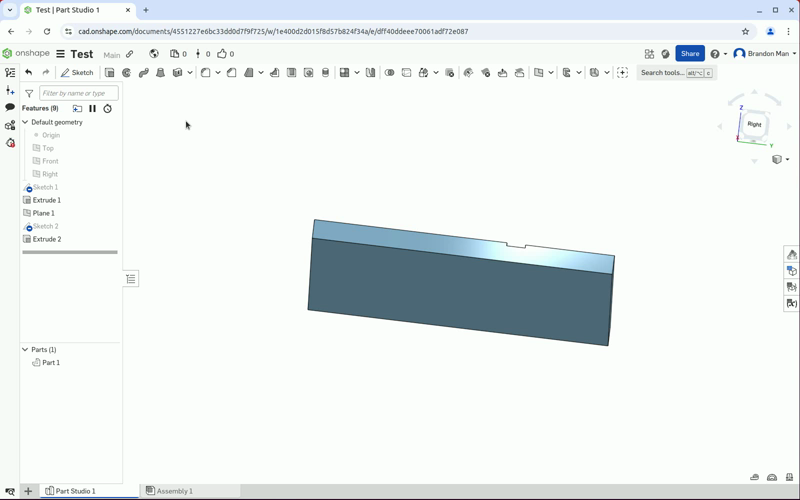
key(right, 3)
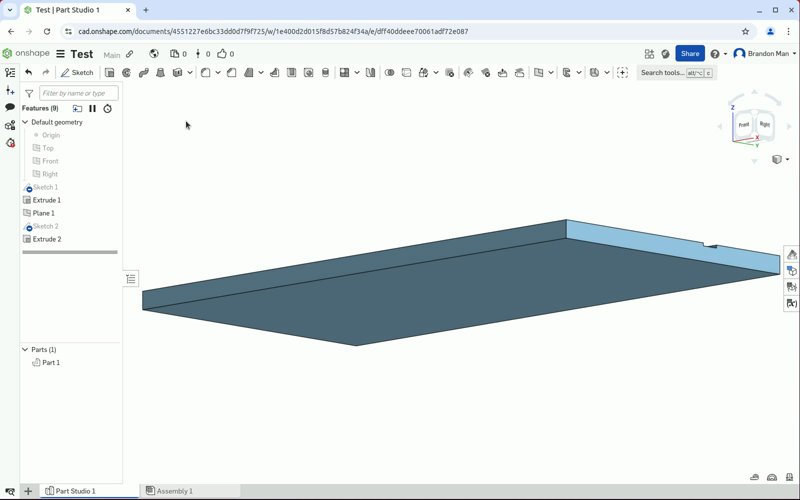
key(down, 3)
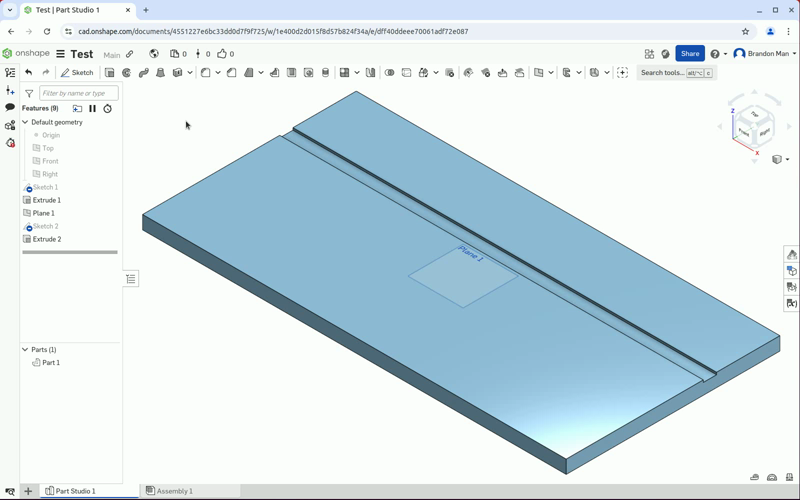
mouse_move(73, 189)
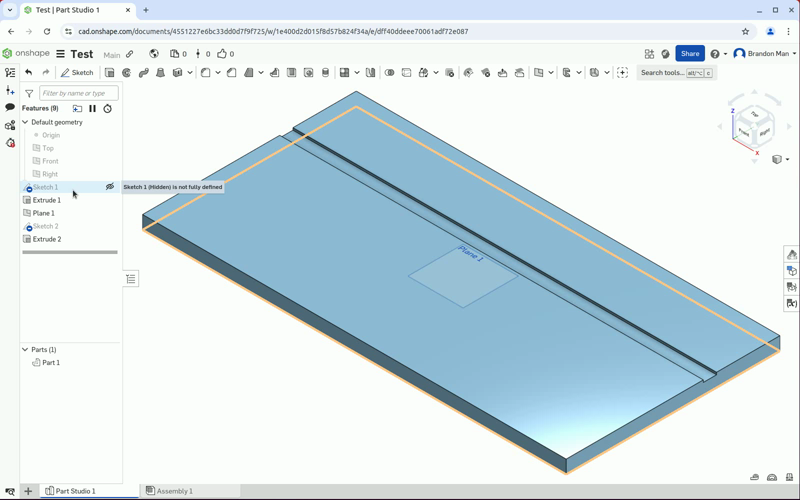
click(73, 189)